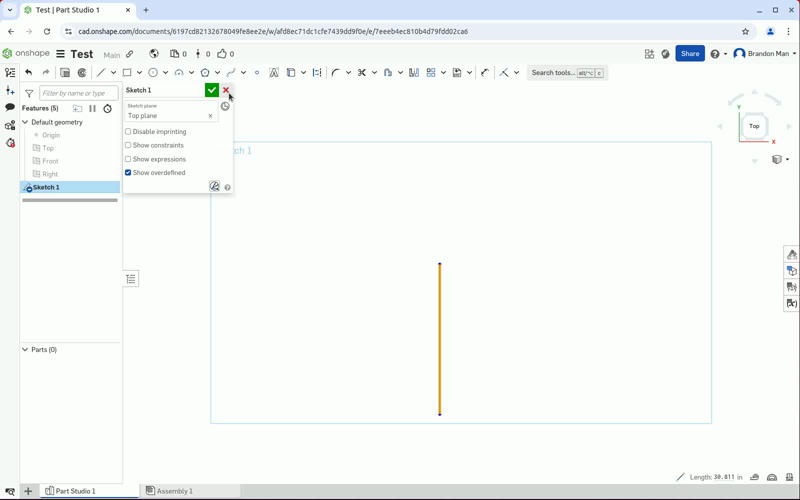
key(shift+h)
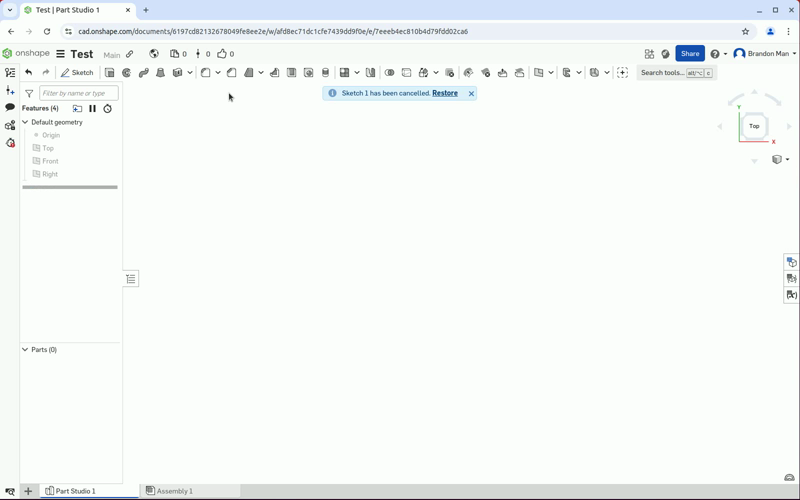
mouse_move(73, 352)
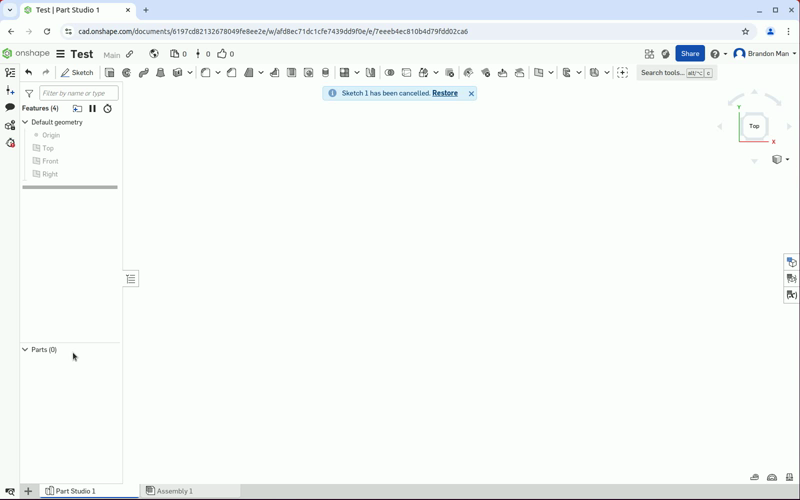
key(y)
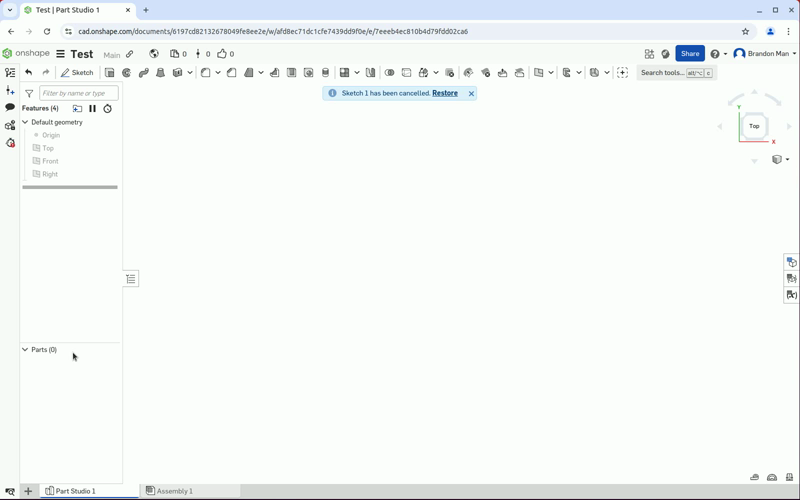
key(shift+p)
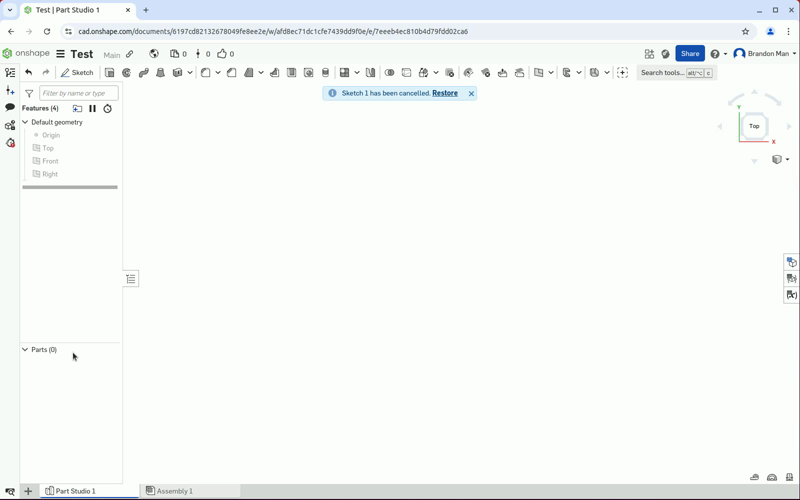
key(space)
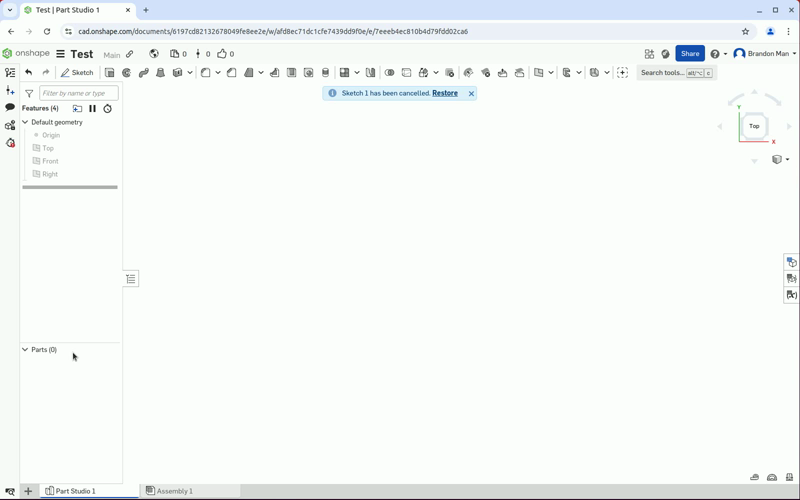
key_down(shift)
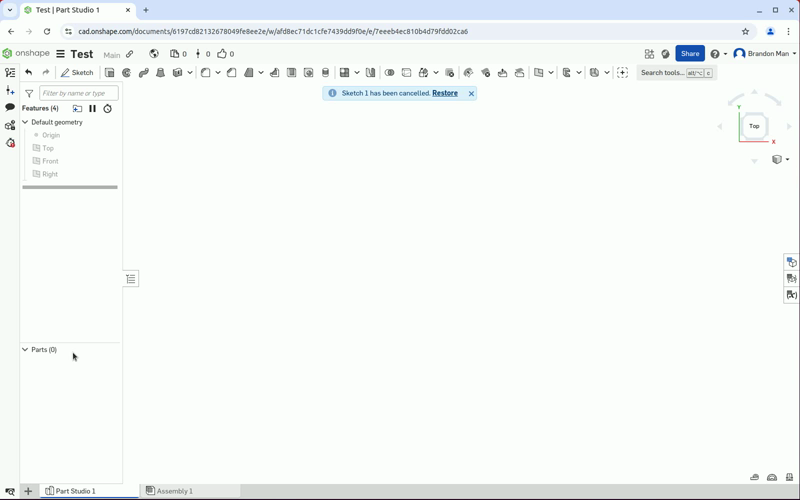
key(up)
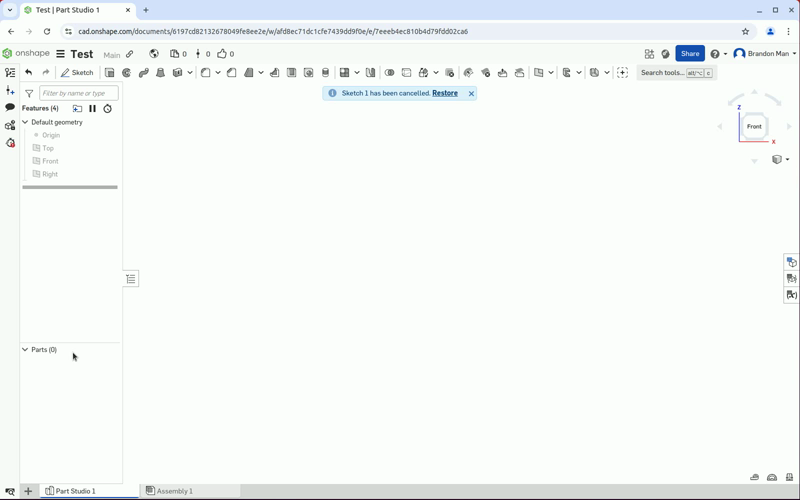
key_up(shift)
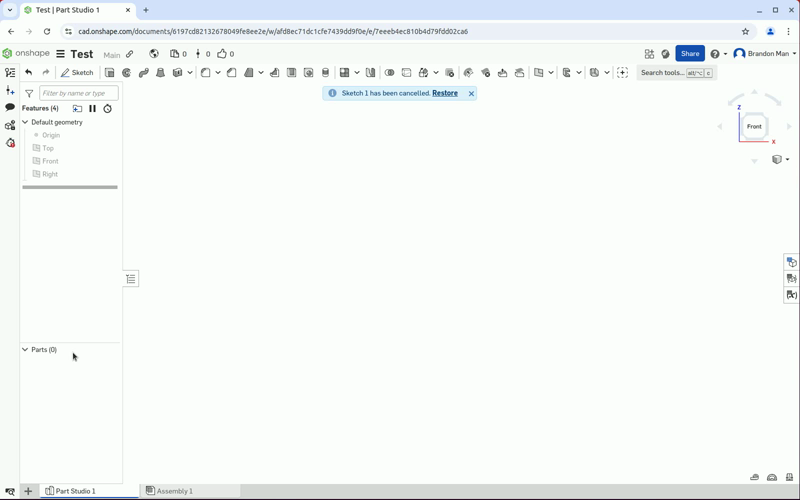
mouse_move(73, 352)
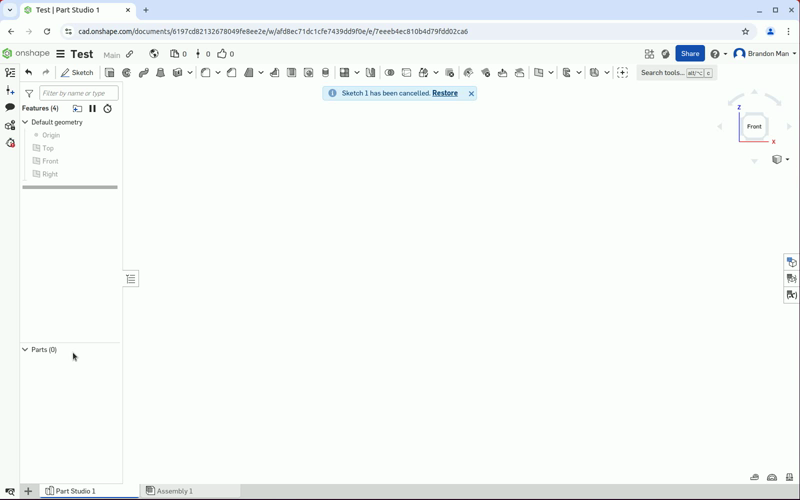
key(shift+y)
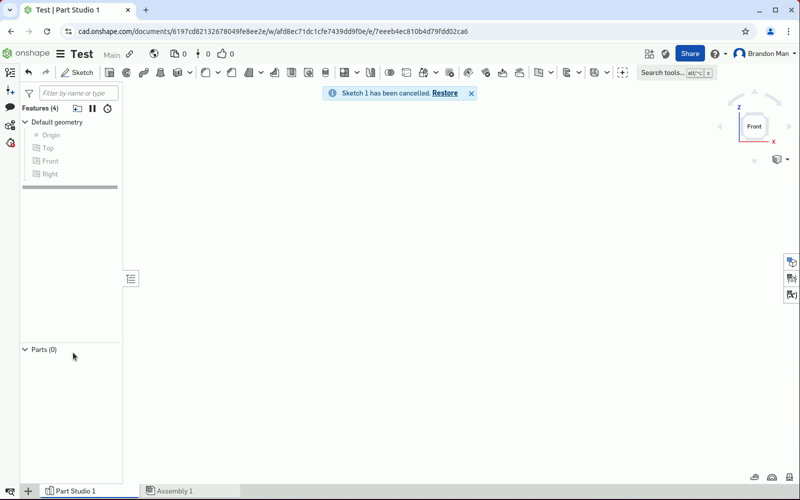
key(shift+s)
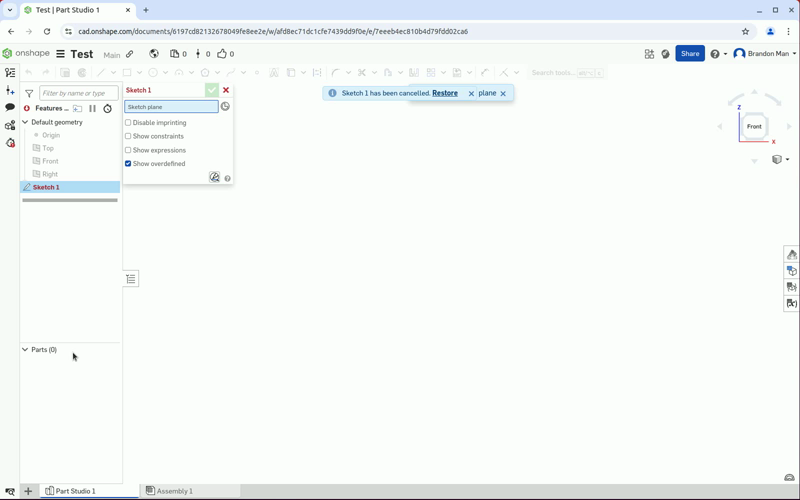
mouse_move(73, 163)
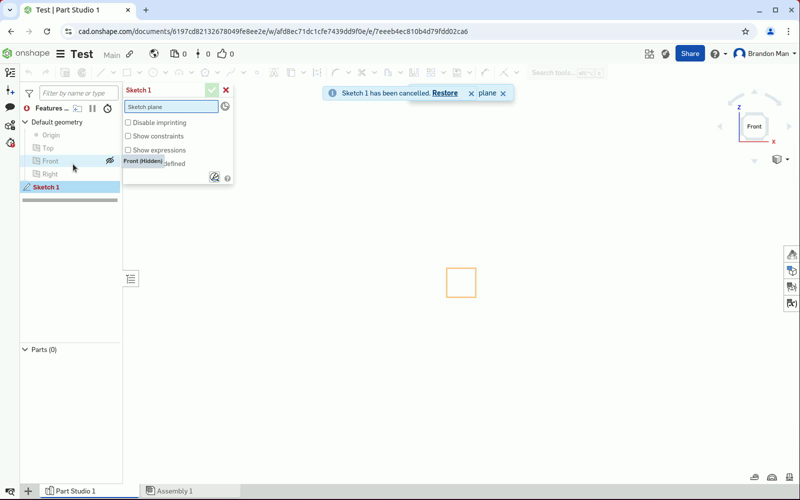
click(73, 163)
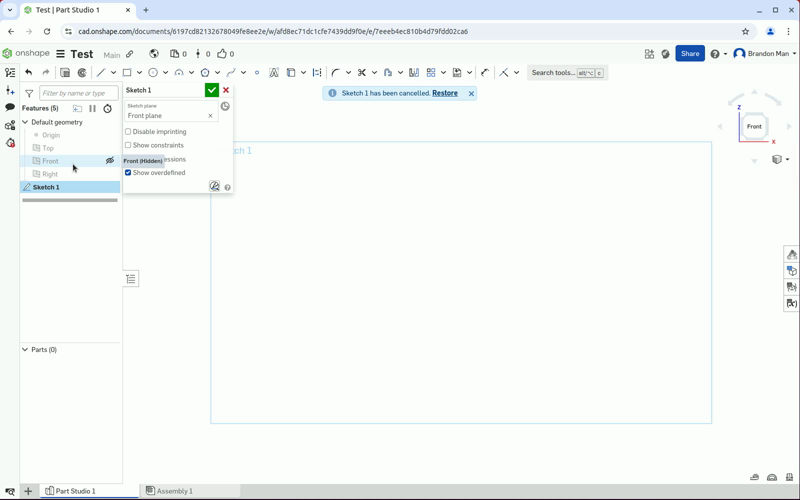
mouse_move(73, 352)
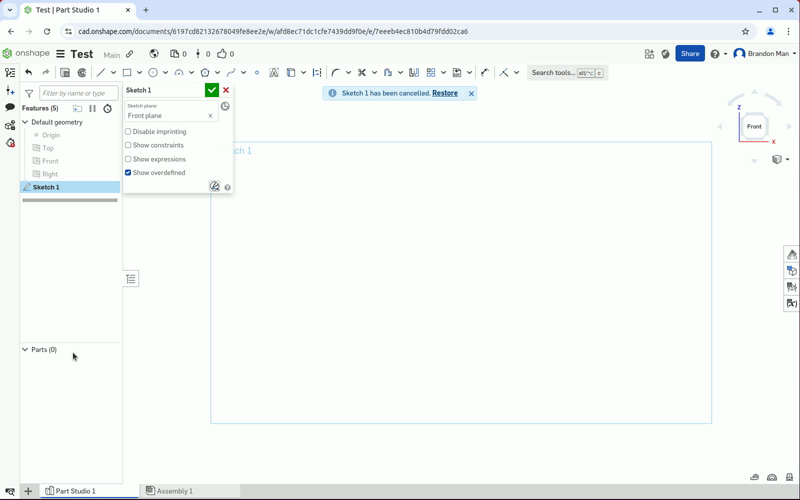
key(y)
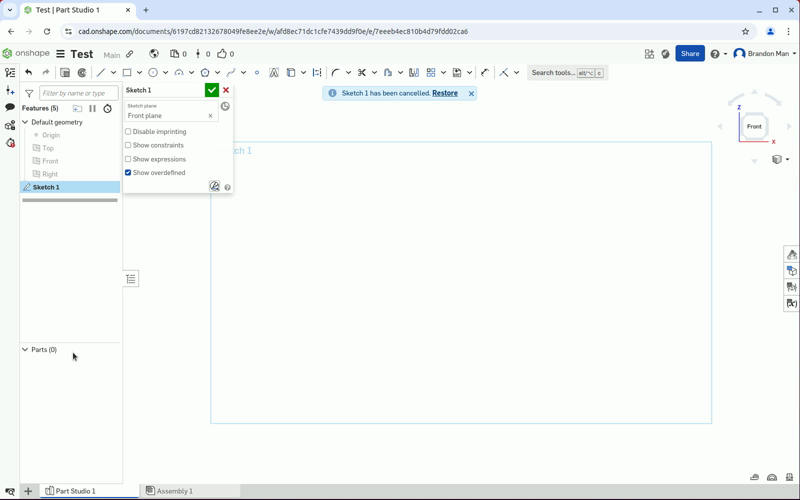
key(l)
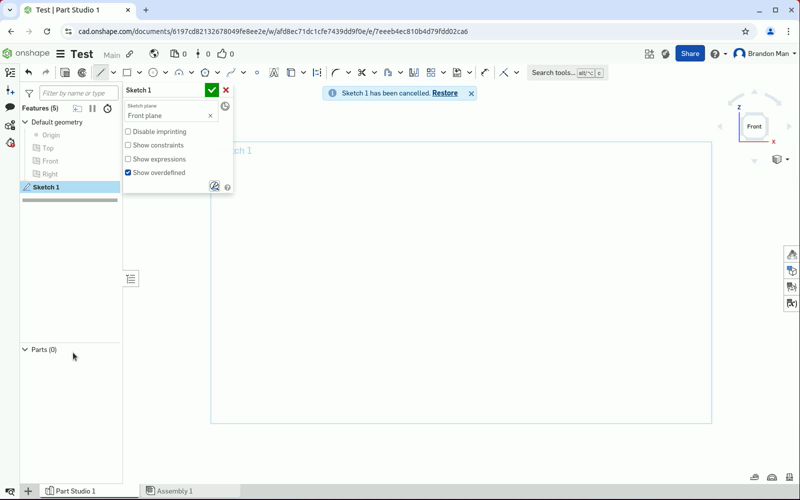
key_down(shift)
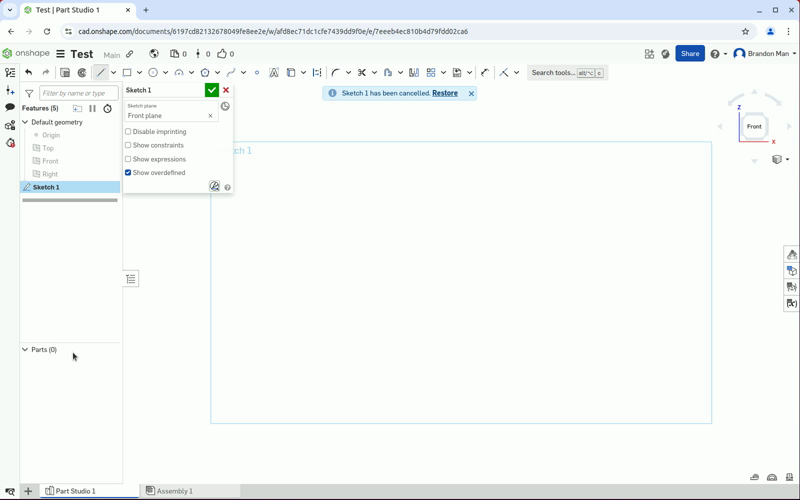
mouse_move(390, 259)
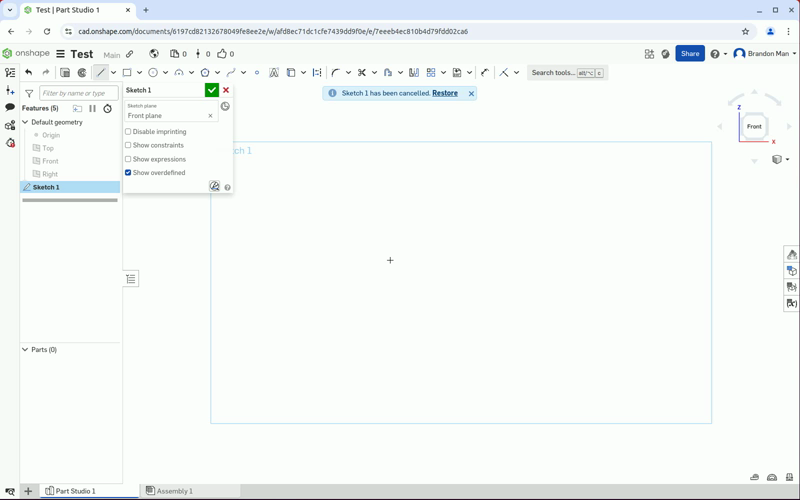
click(390, 259)
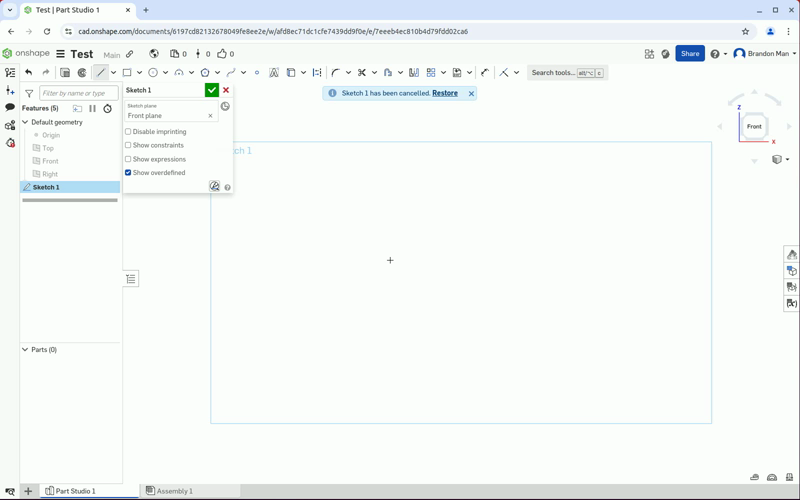
key_up(shift)
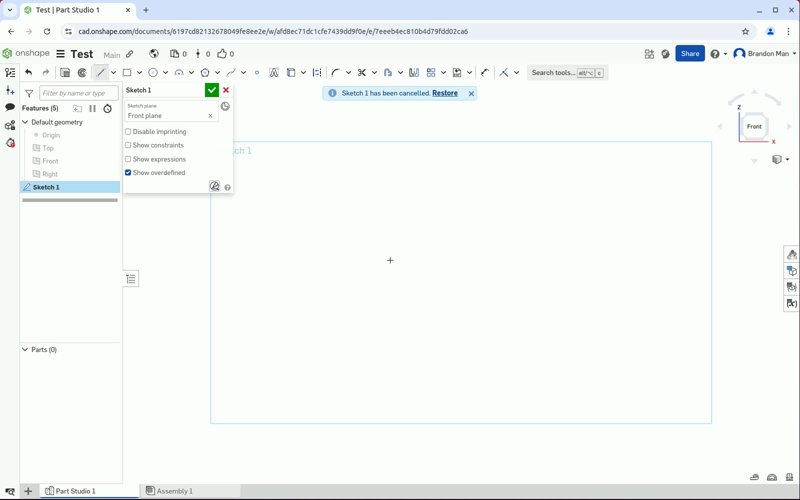
key_down(shift)
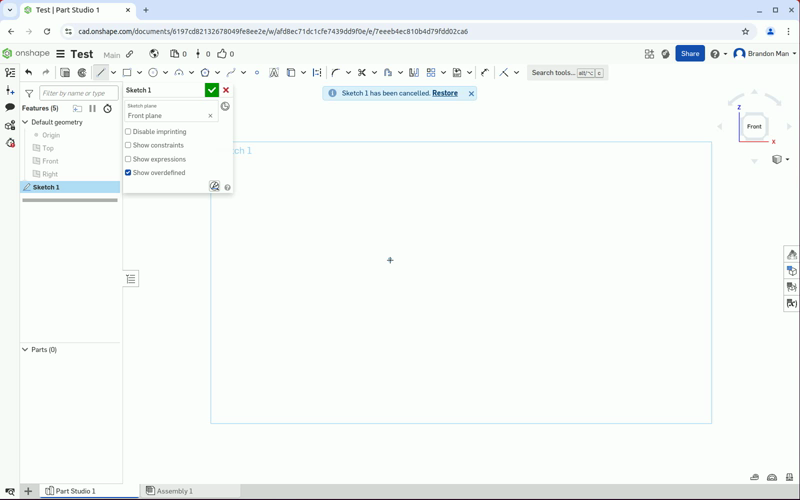
mouse_move(420, 259)
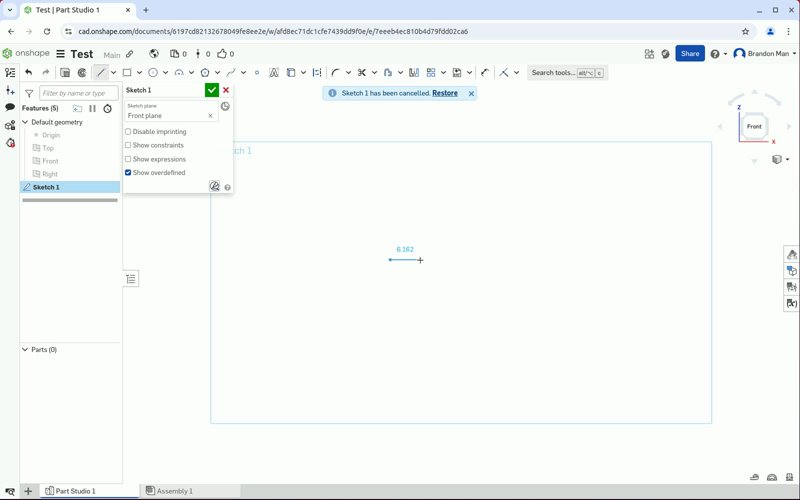
mouse_move(413, 259)
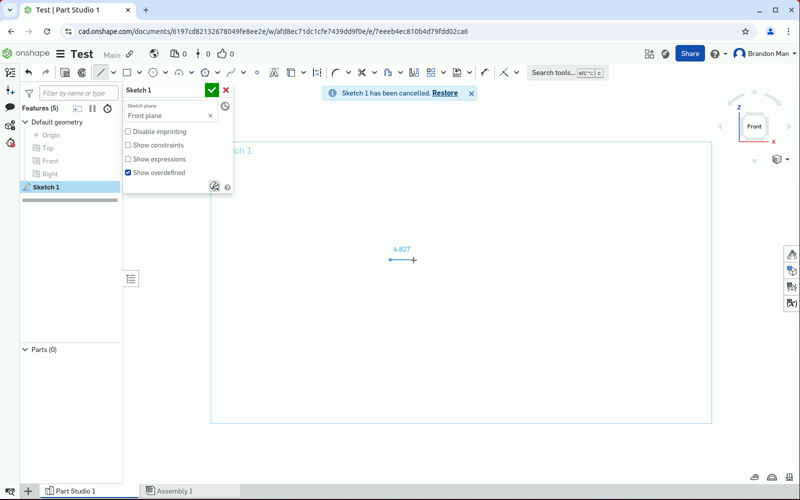
click(413, 259)
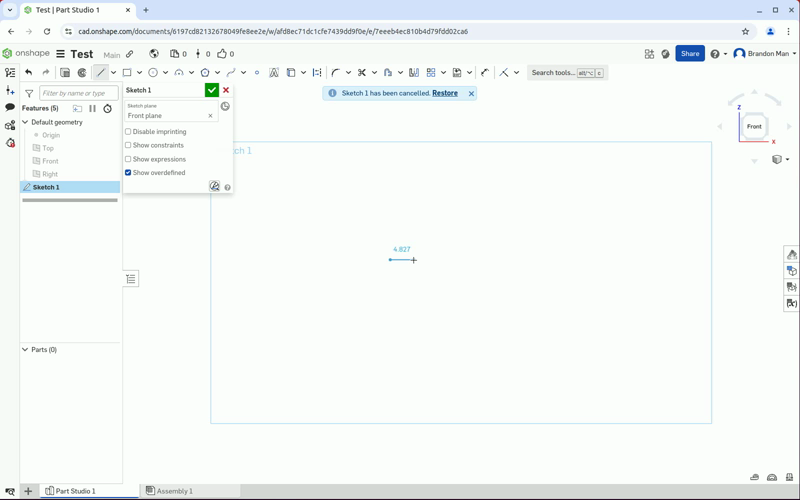
key_up(shift)
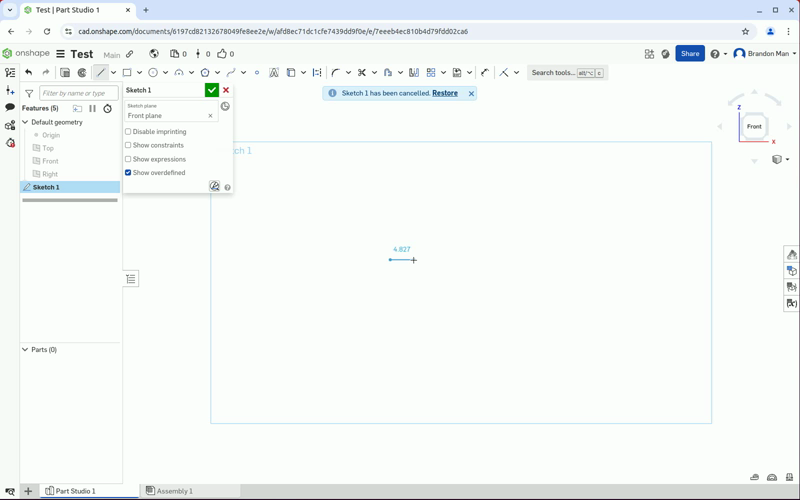
key_down(shift)
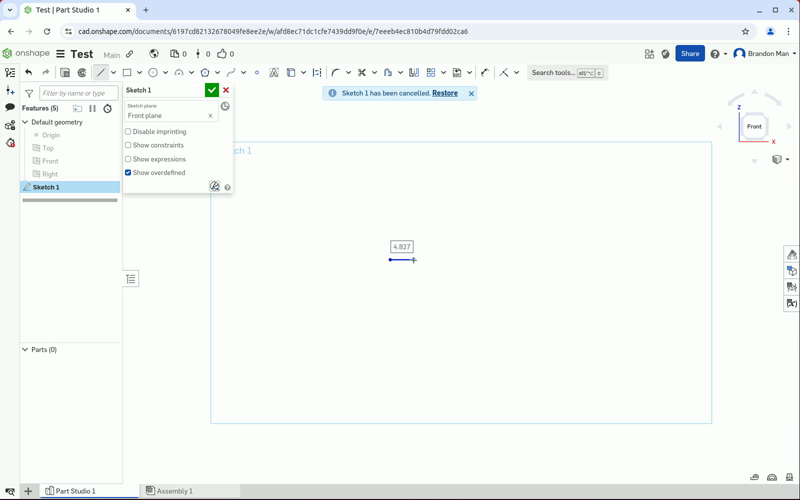
mouse_move(443, 259)
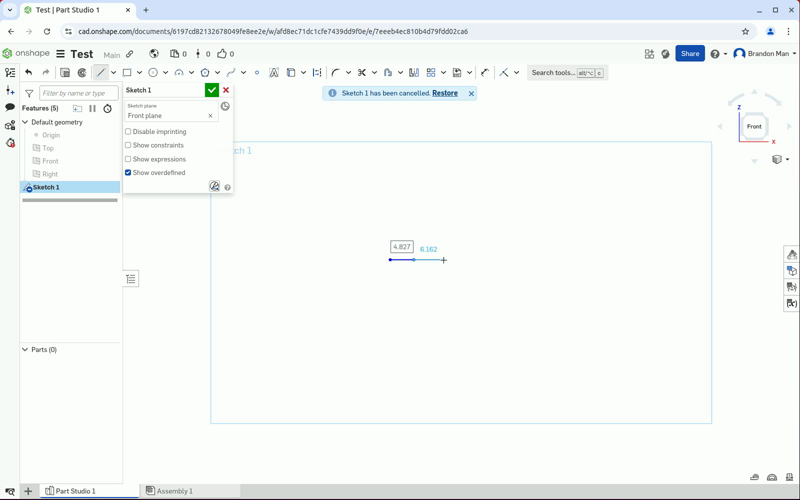
mouse_move(413, 230)
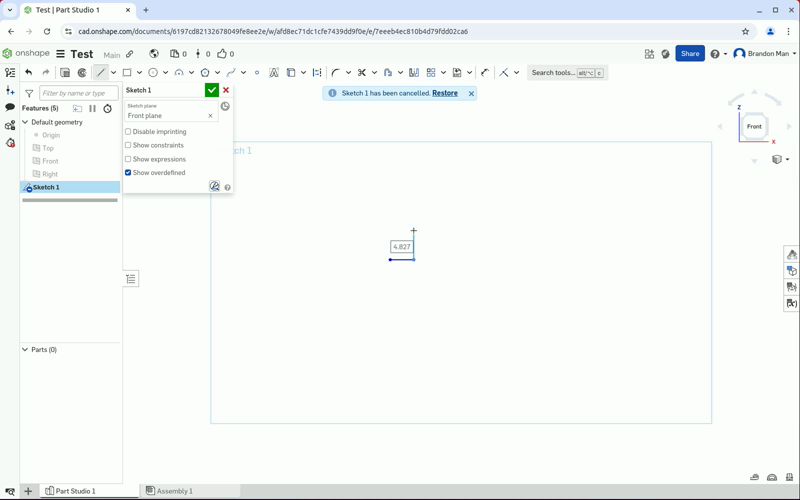
click(413, 230)
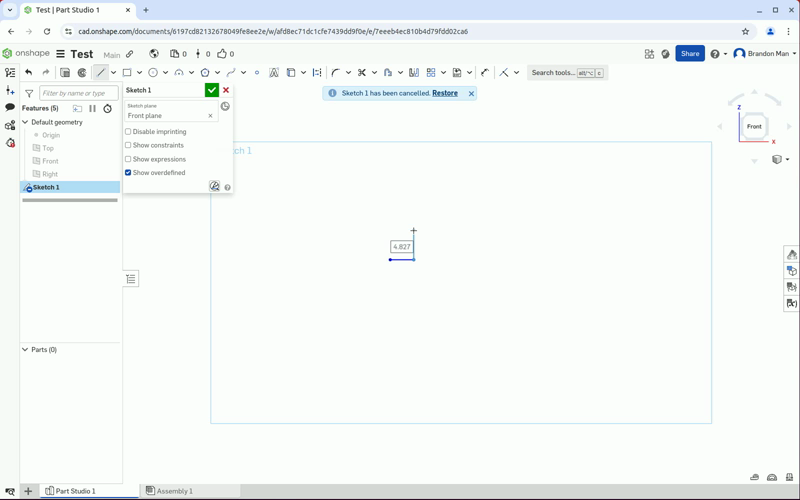
key_up(shift)
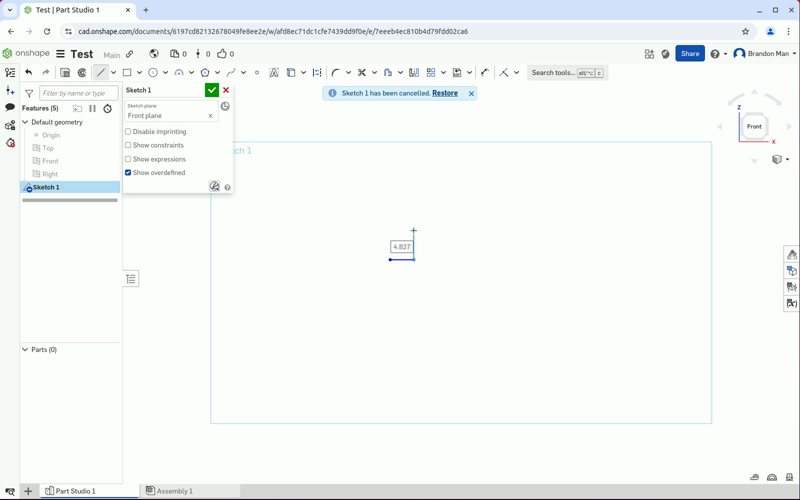
key_down(shift)
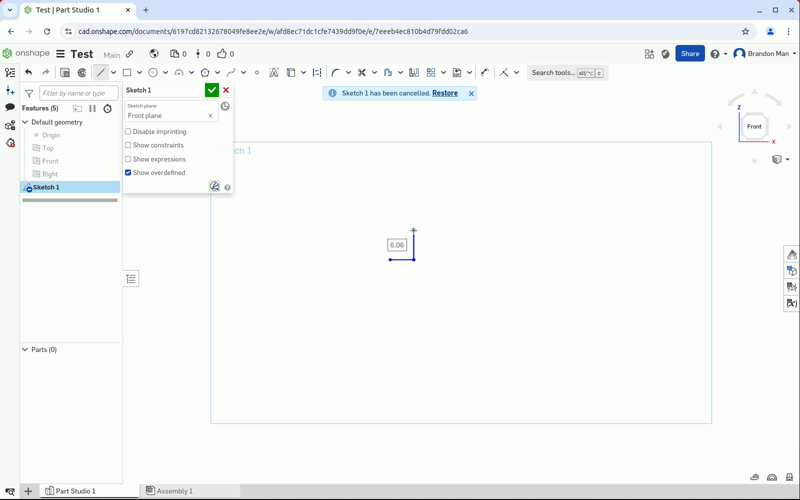
mouse_move(443, 230)
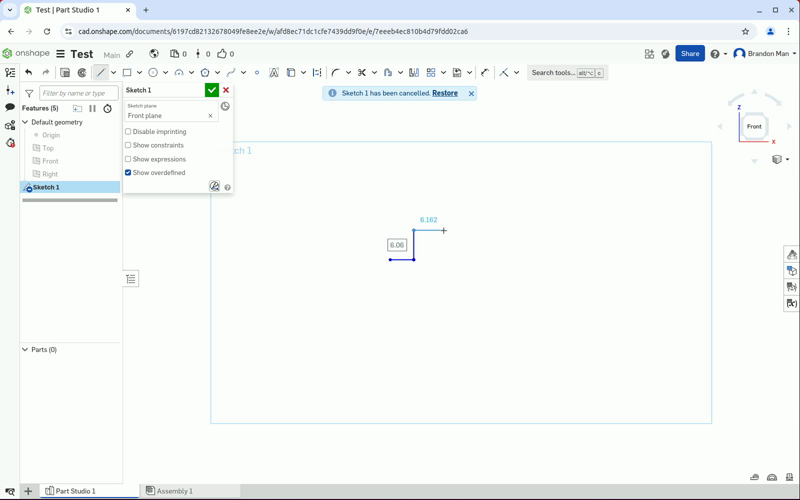
mouse_move(390, 230)
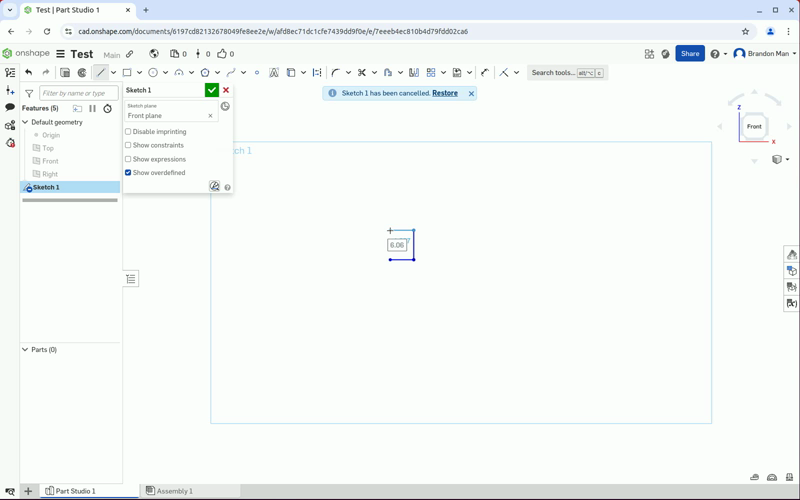
click(390, 230)
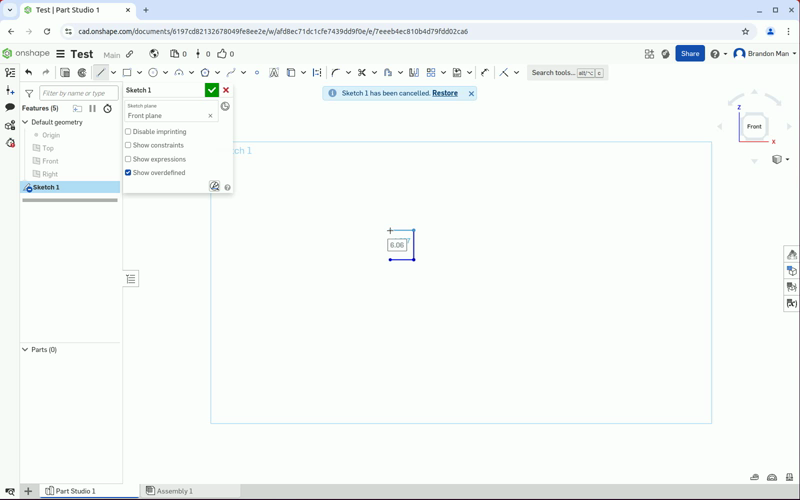
key_up(shift)
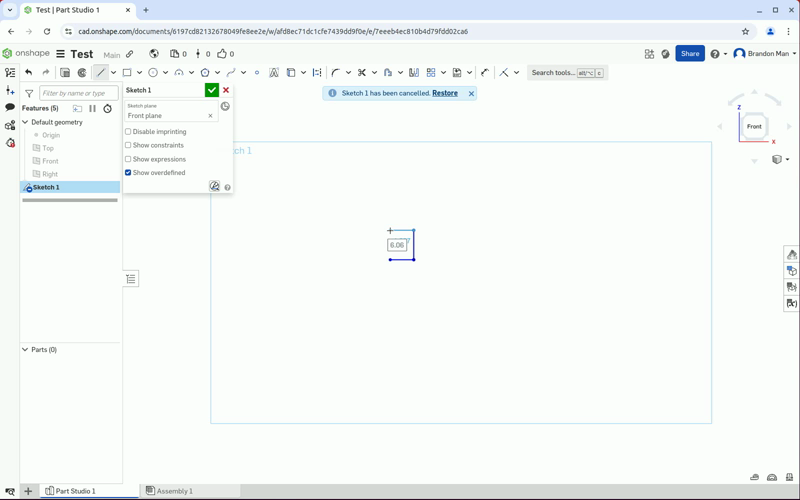
mouse_move(420, 230)
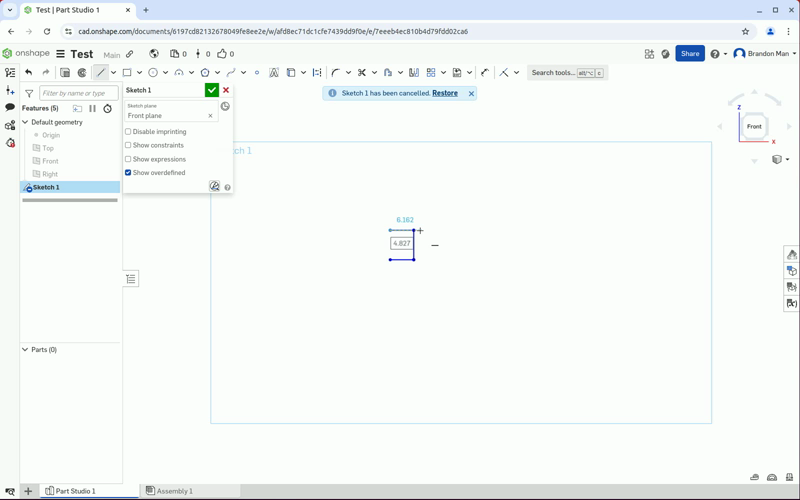
key_down(shift)
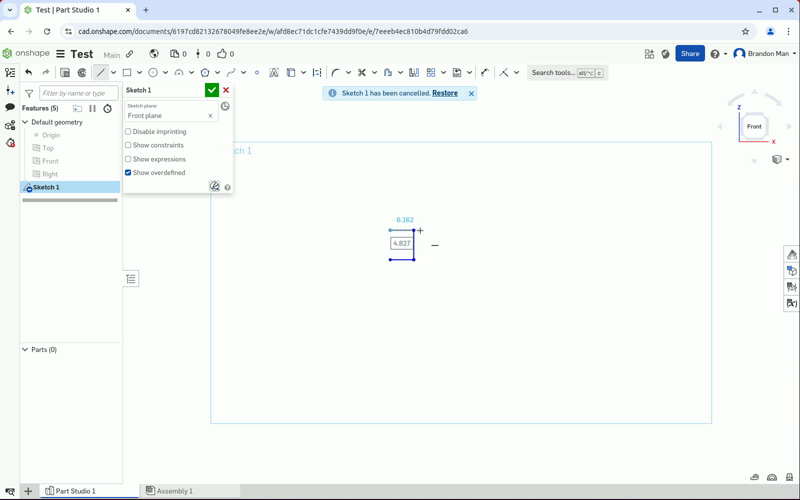
mouse_move(390, 259)
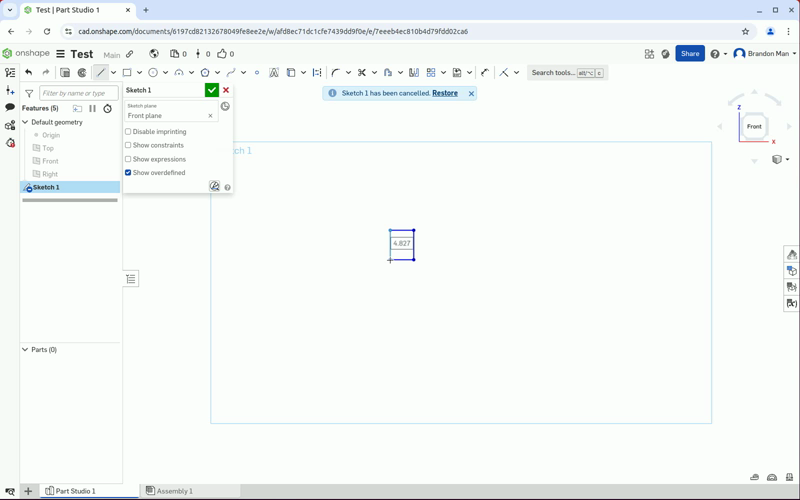
key_up(shift)
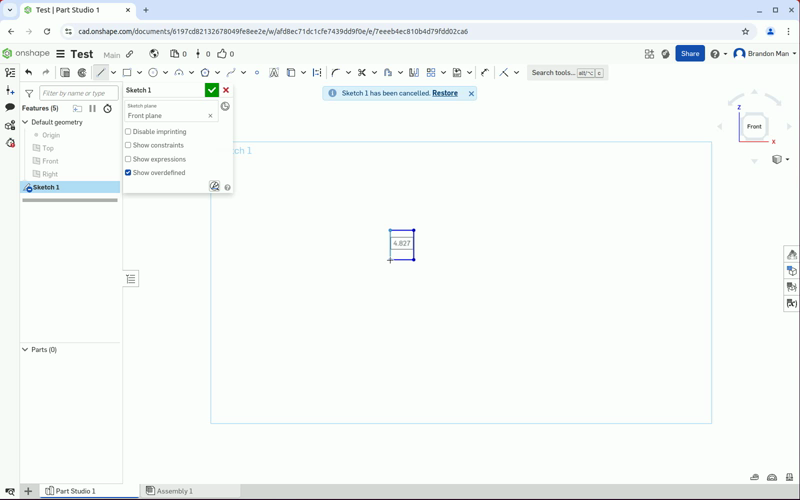
click(390, 259)
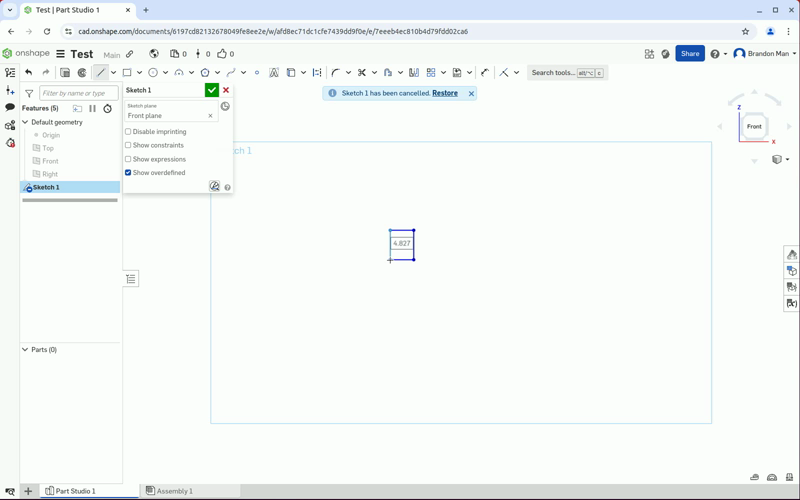
key(esc)
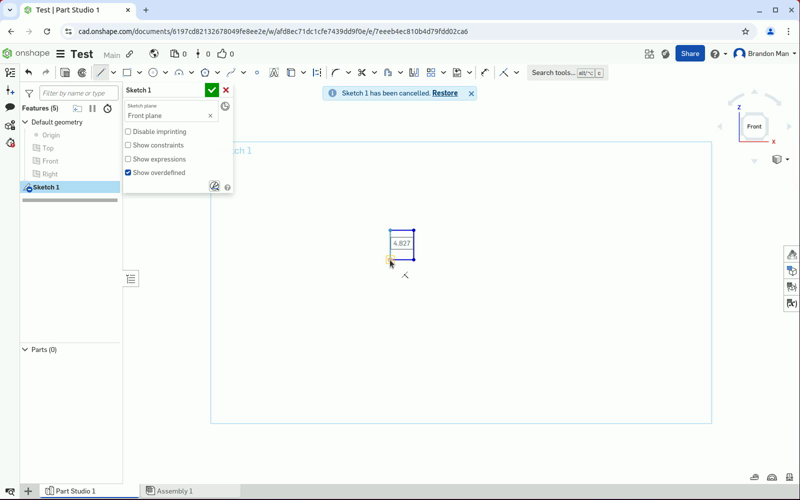
mouse_move(404, 252)
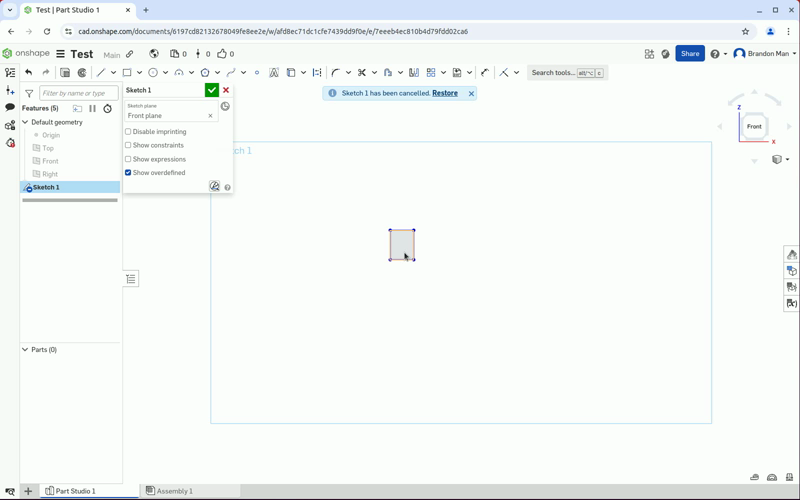
scroll(6)
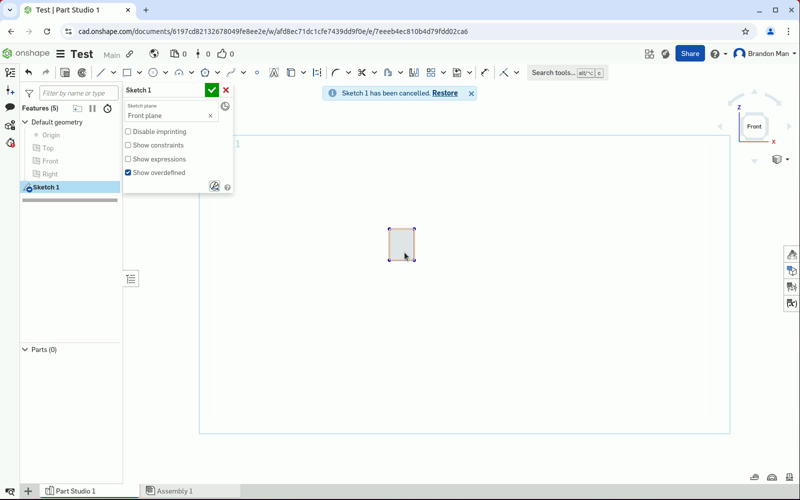
scroll(6)
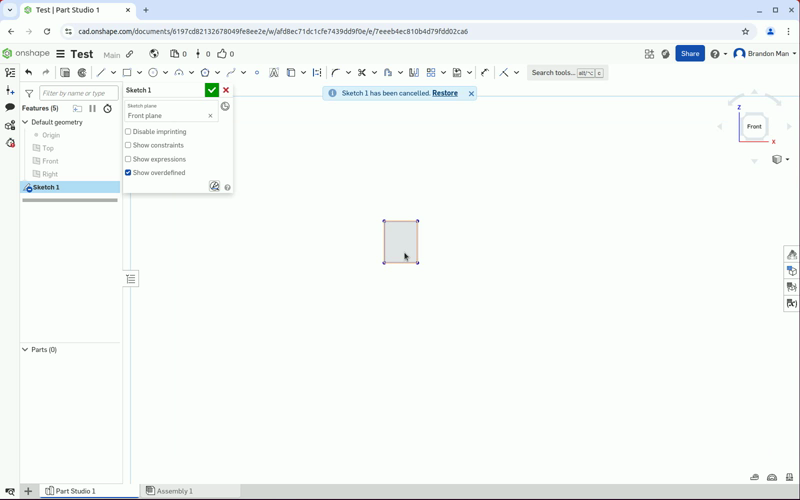
scroll(6)
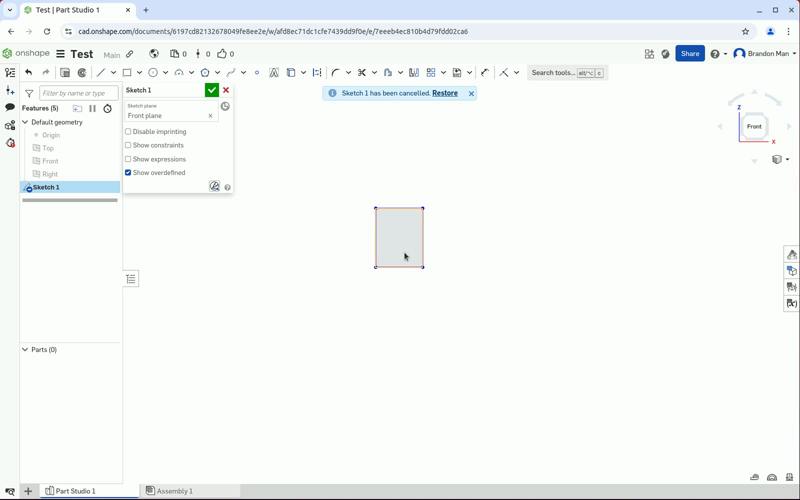
scroll(6)
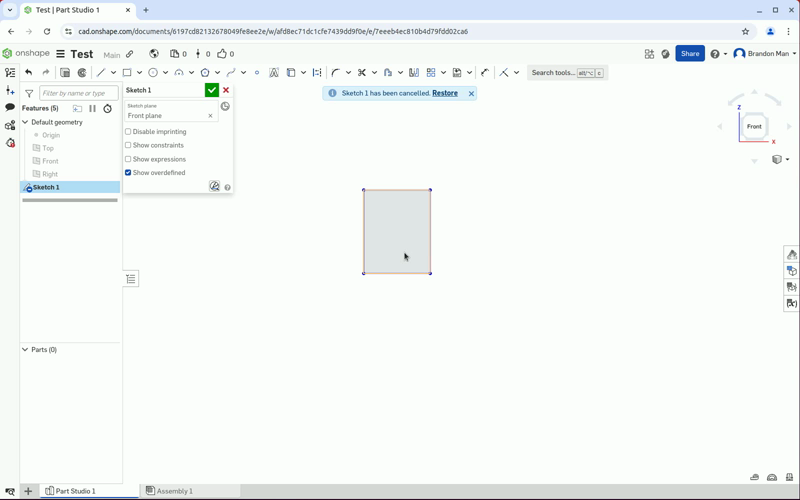
scroll(6)
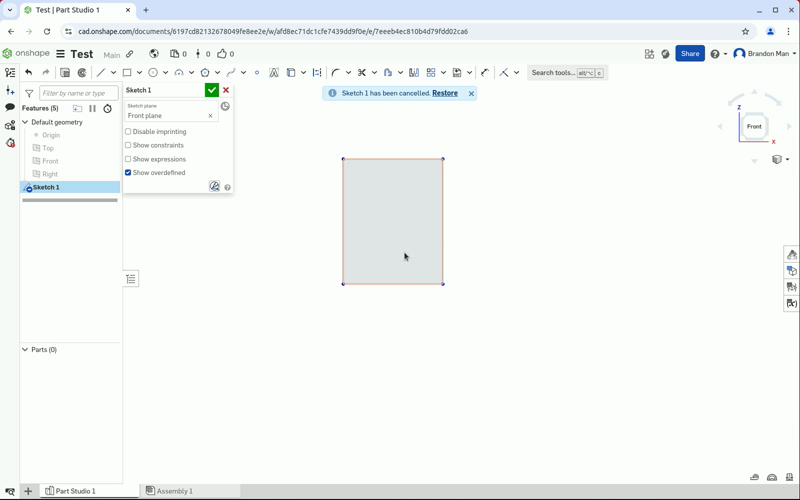
scroll(6)
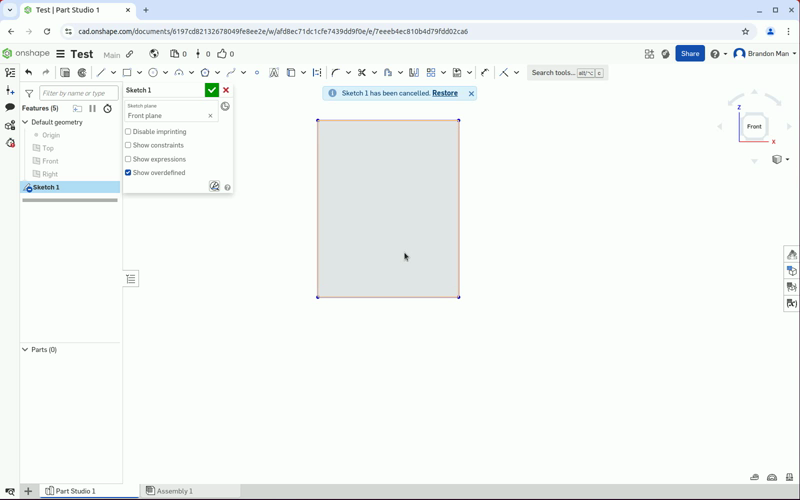
scroll(6)
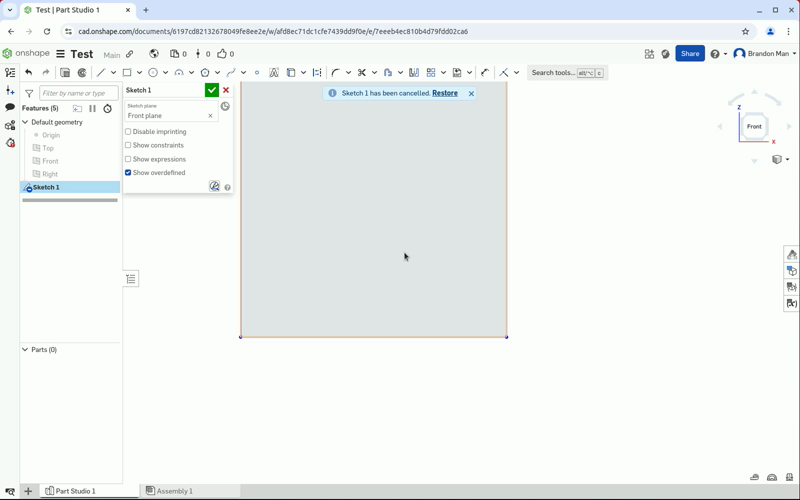
click(404, 252)
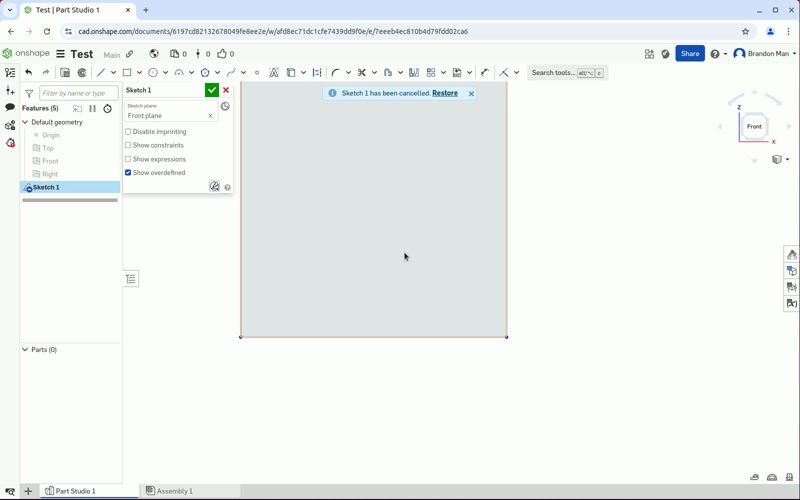
scroll(-6)
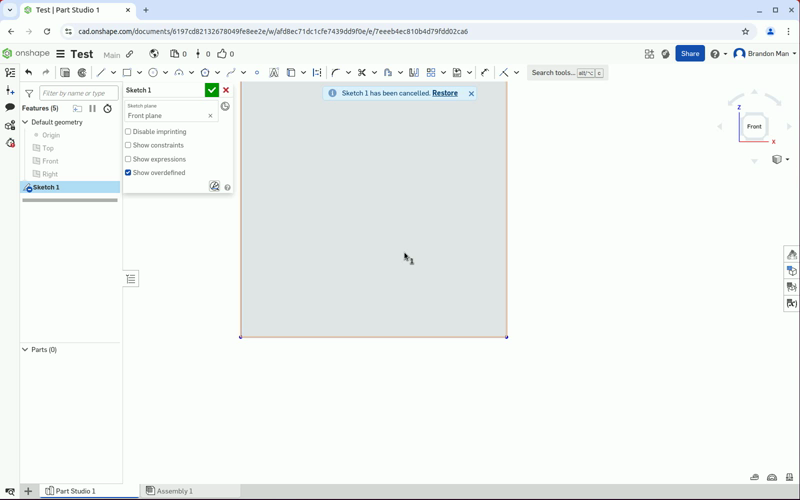
scroll(-6)
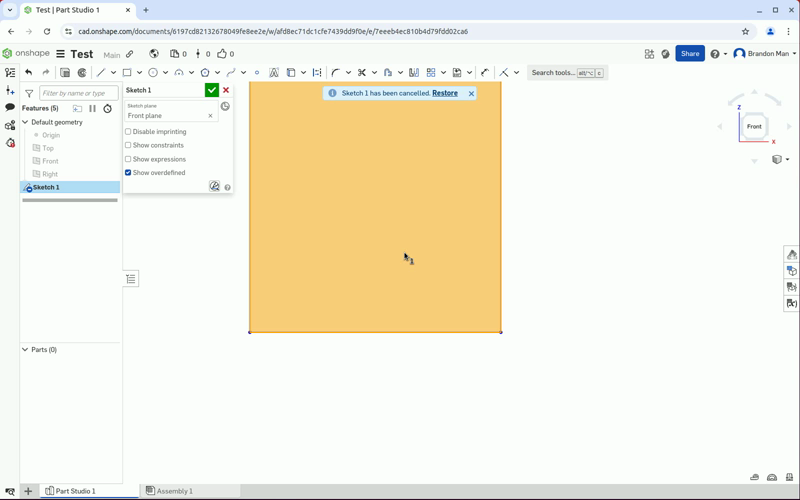
scroll(-6)
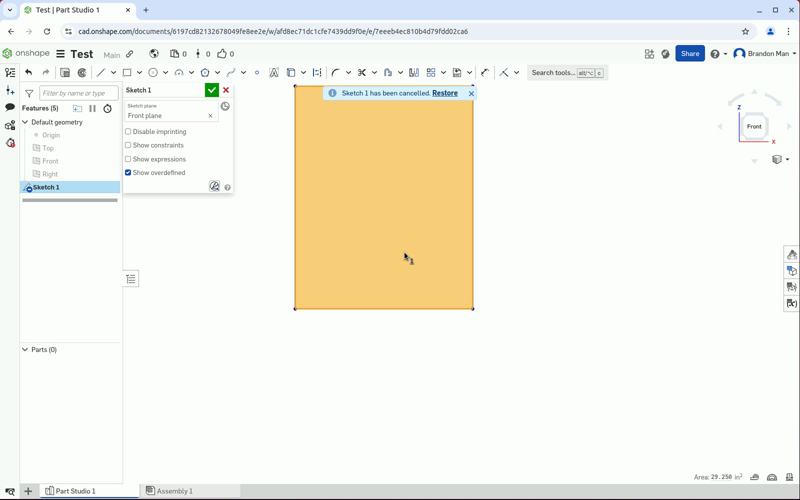
scroll(-6)
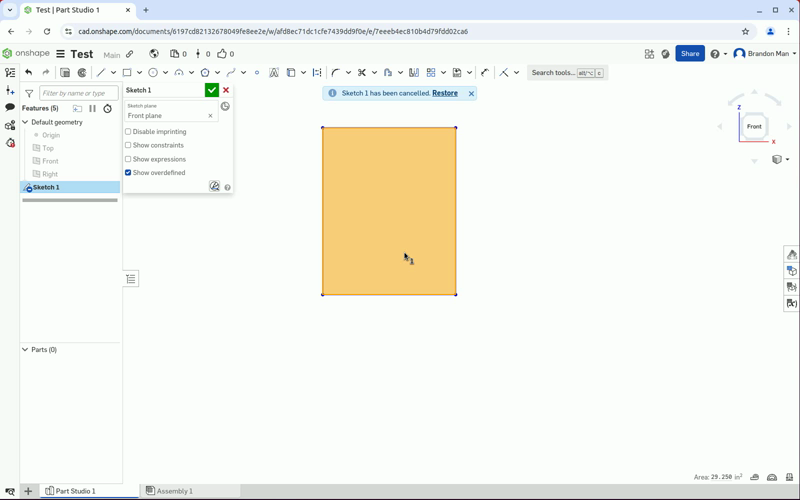
scroll(-6)
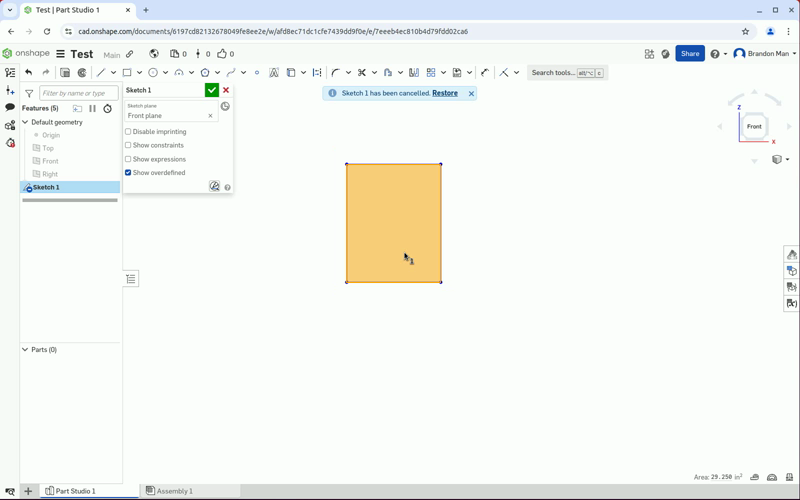
scroll(-6)
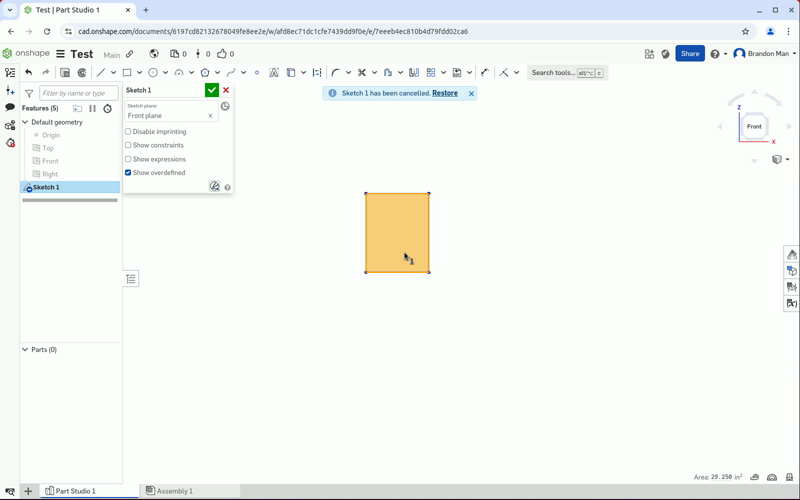
scroll(-6)
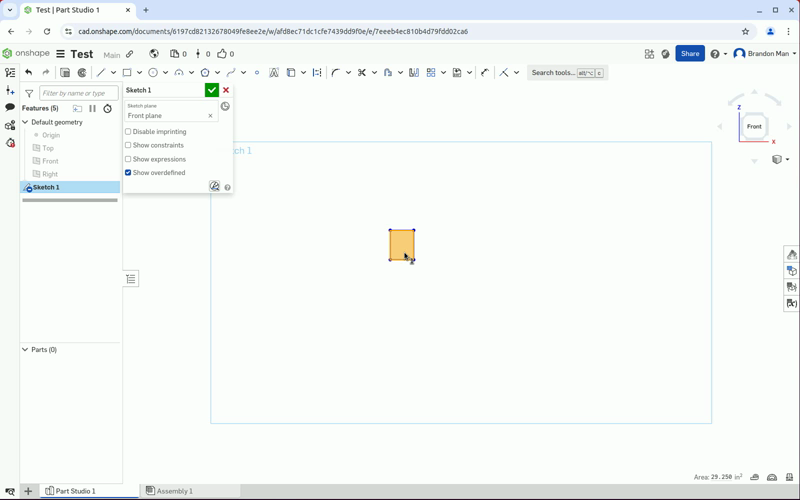
mouse_move(73, 352)
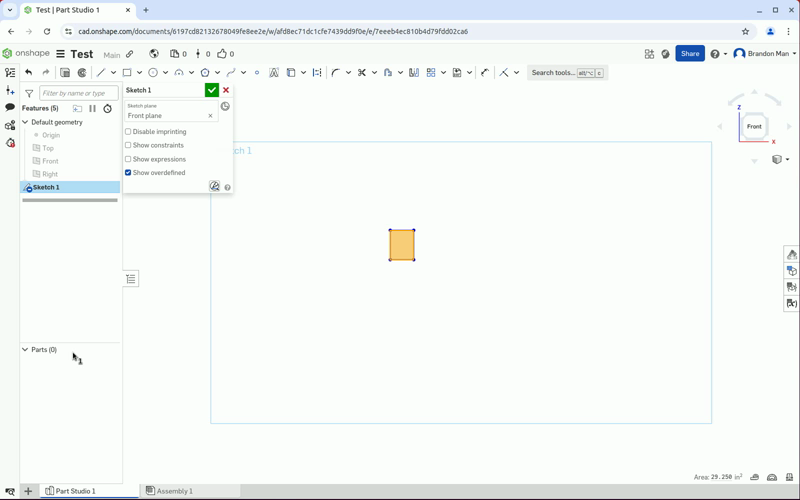
key(shift+y)
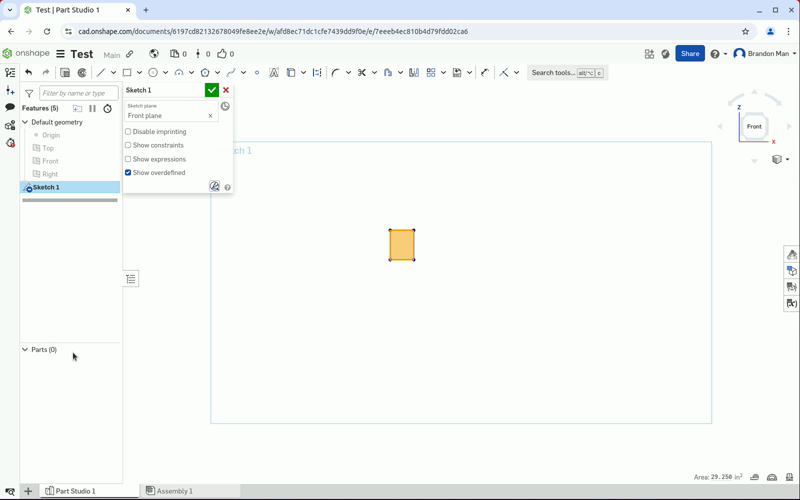
key(shift+e)
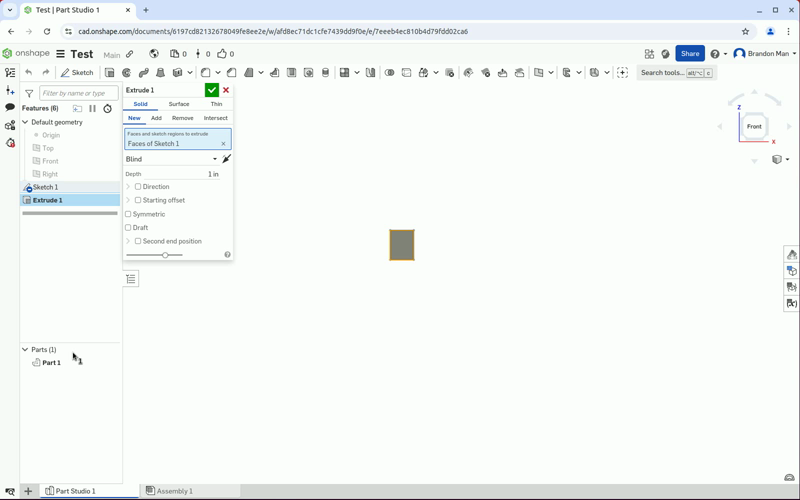
mouse_move(143, 106)
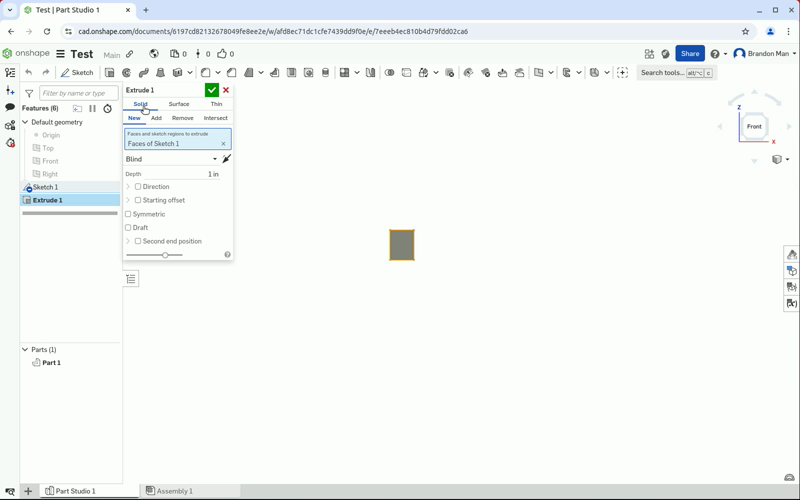
click(143, 106)
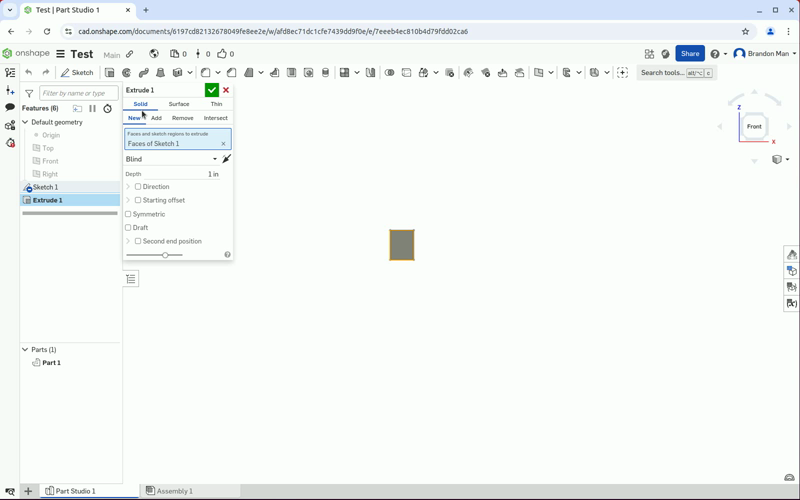
mouse_move(137, 120)
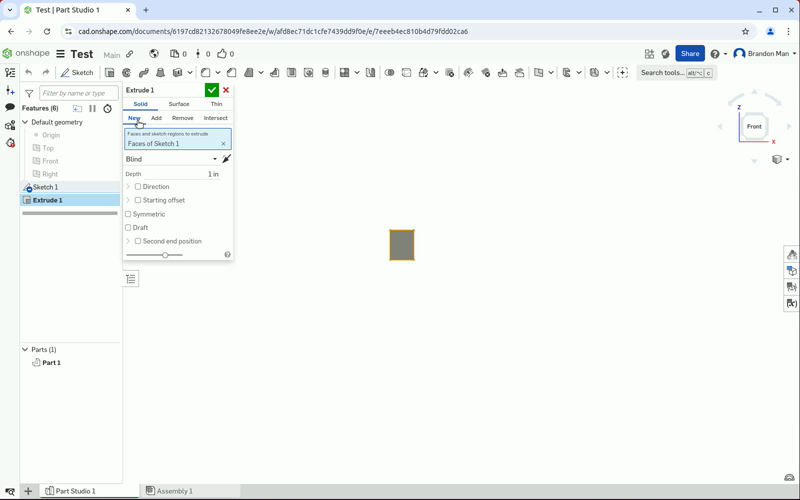
click(137, 120)
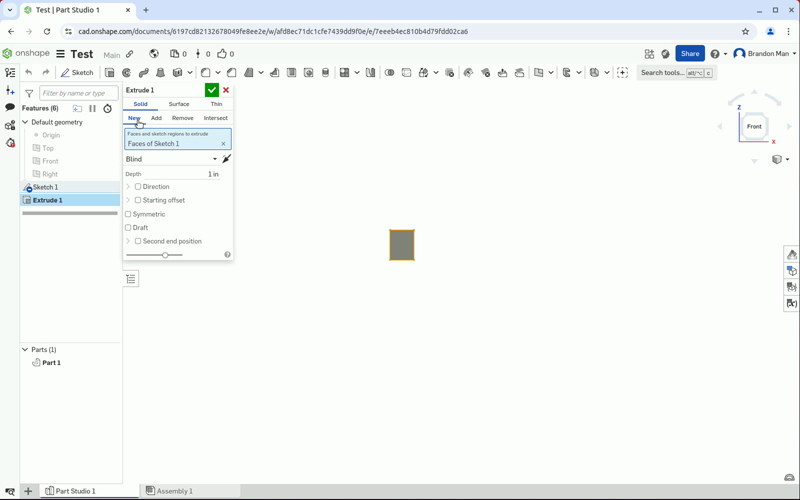
key(tab, 4)
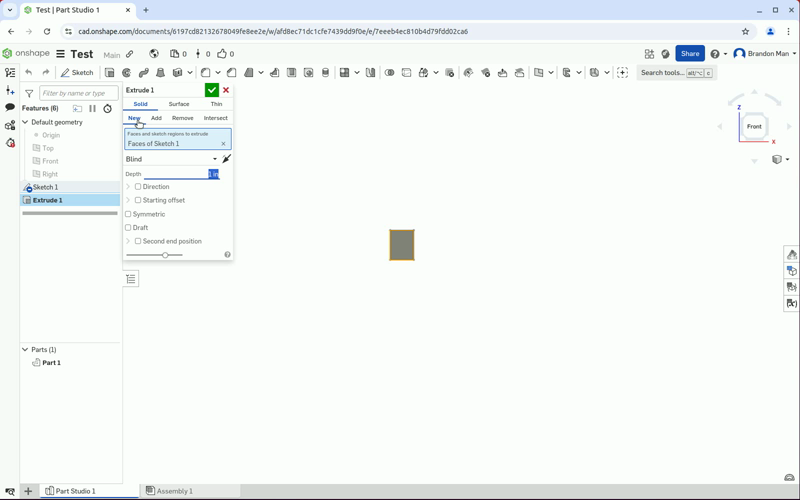
text(23.108)
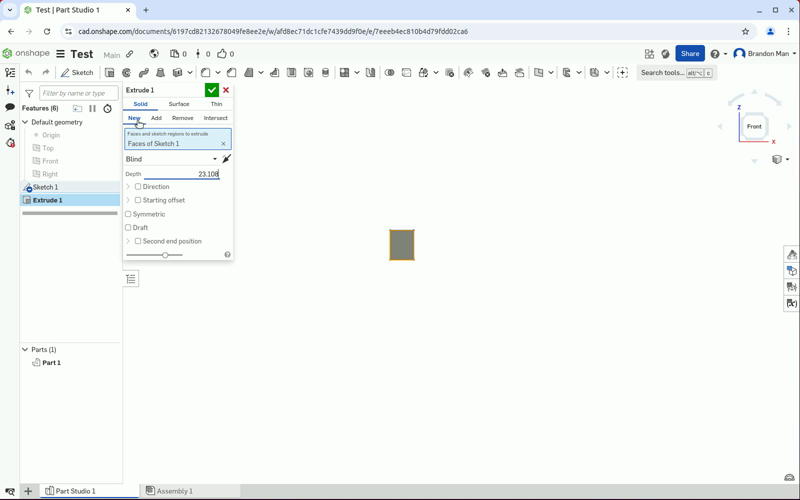
key(enter)
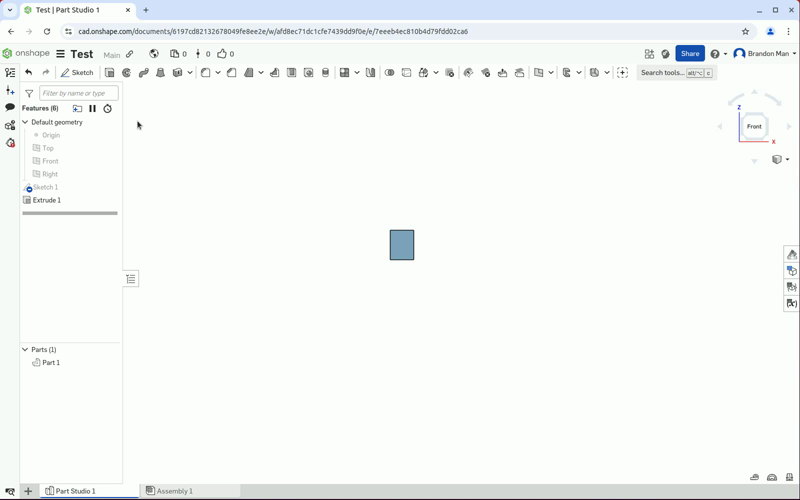
key(shift+h)
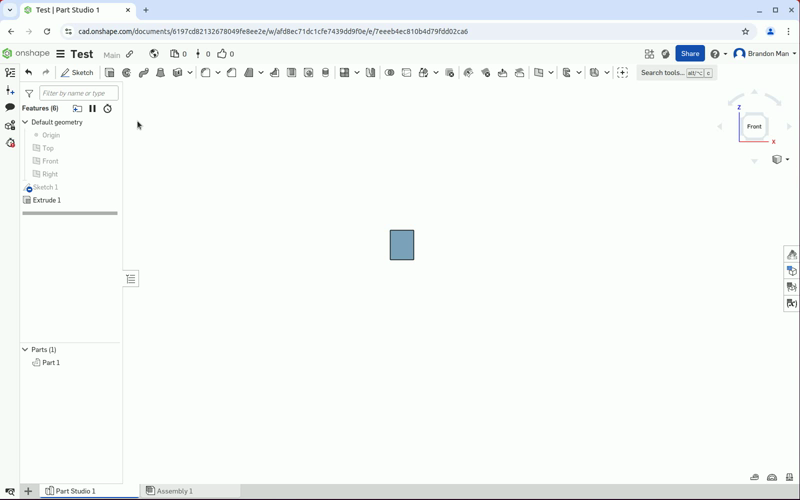
key(shift+h)
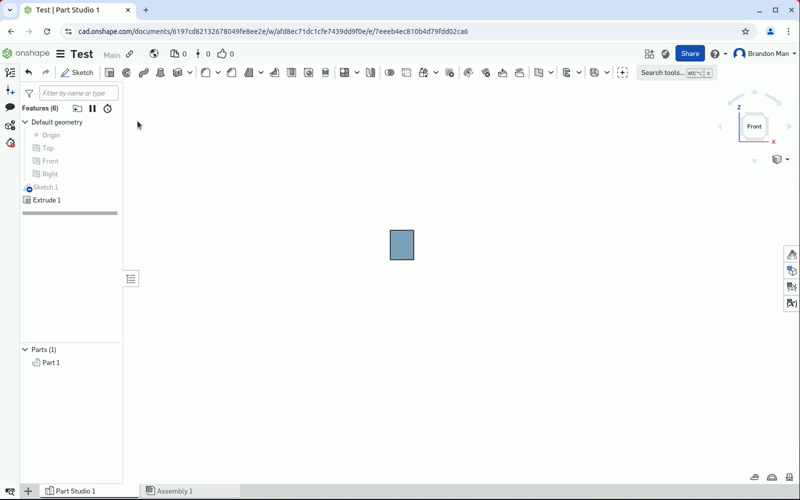
mouse_move(73, 189)
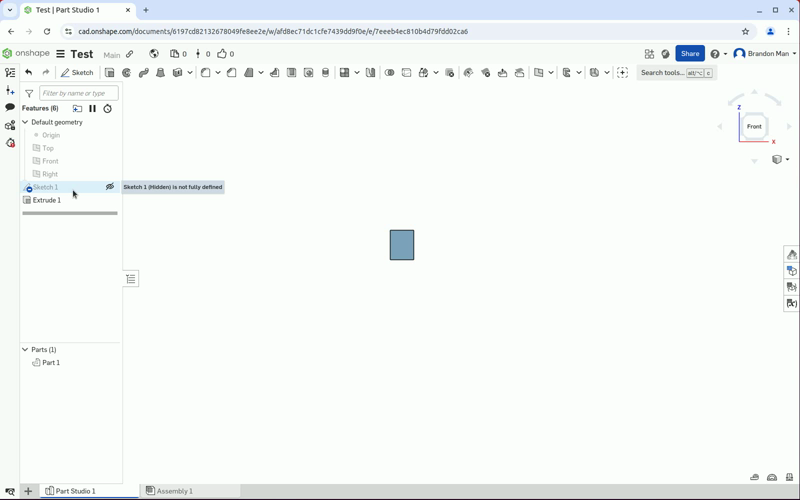
click(73, 189)
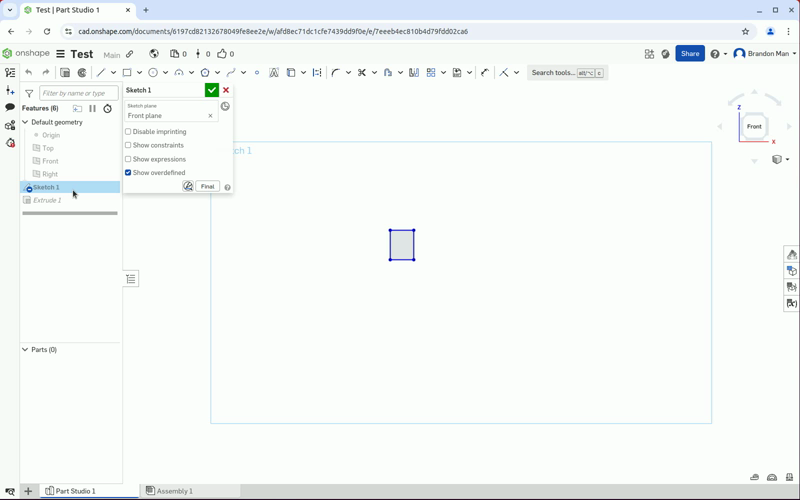
mouse_move(229, 92)
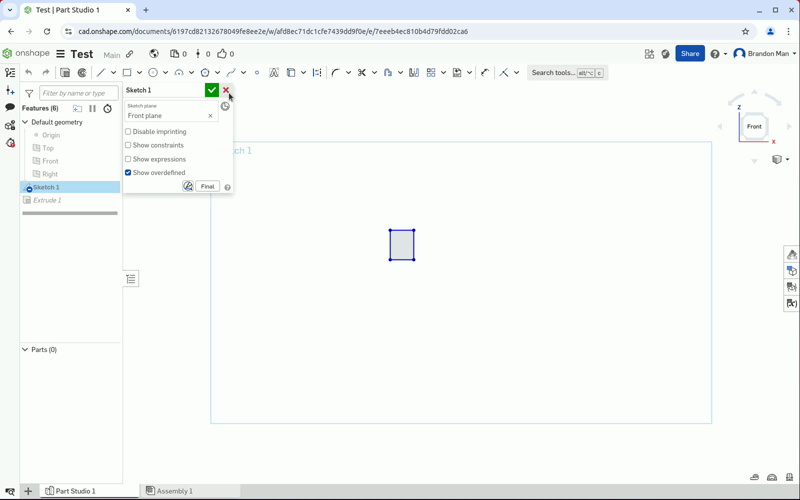
click(229, 92)
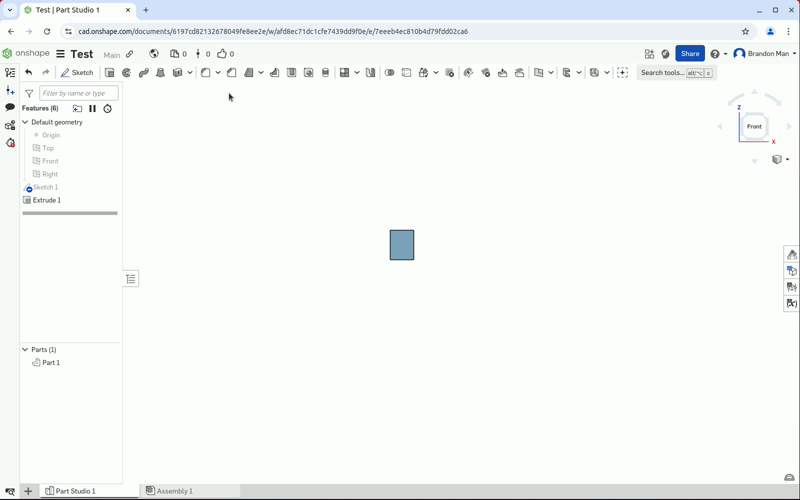
mouse_move(541, 75)
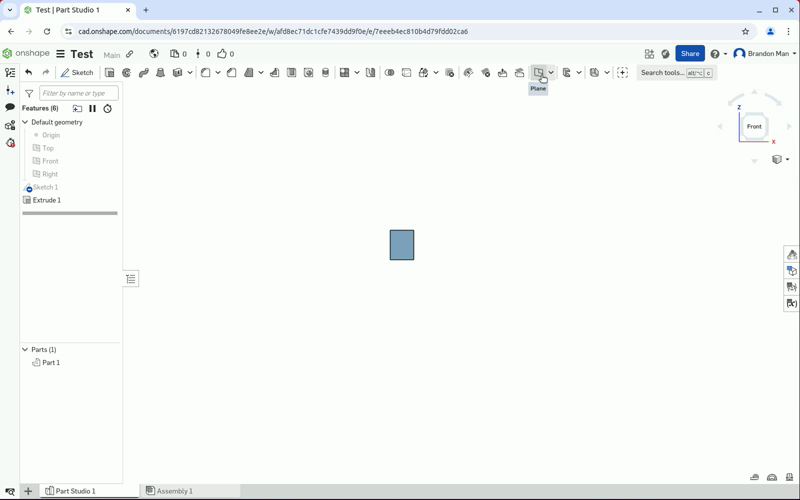
click(541, 75)
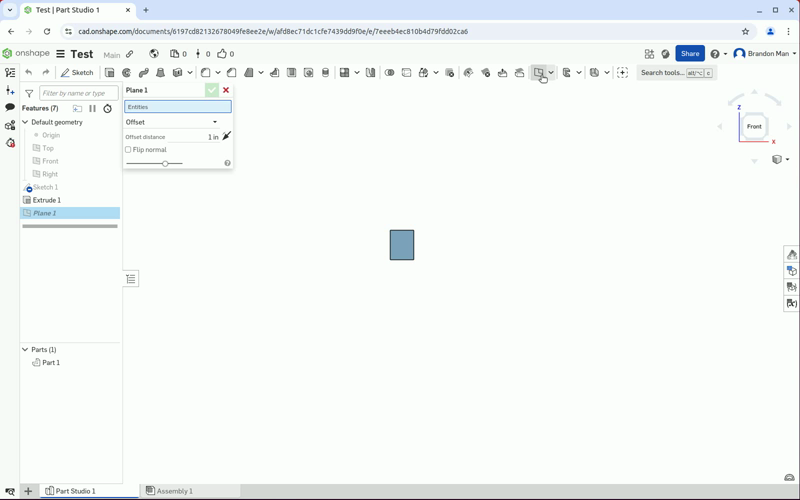
mouse_move(73, 163)
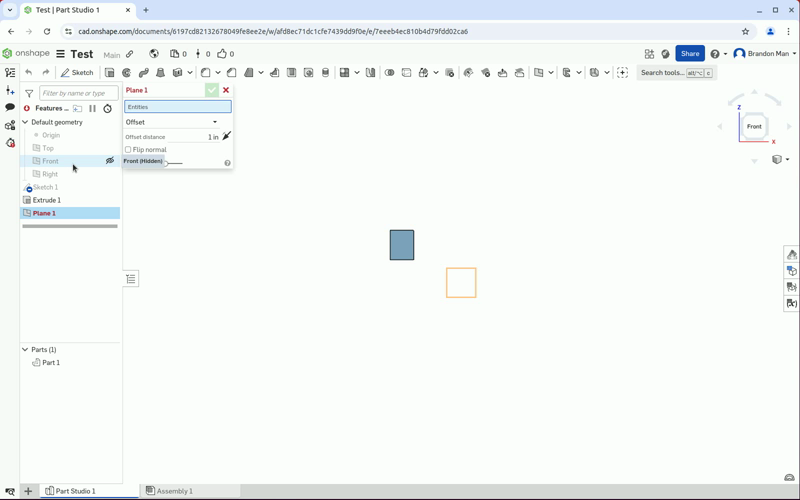
click(73, 163)
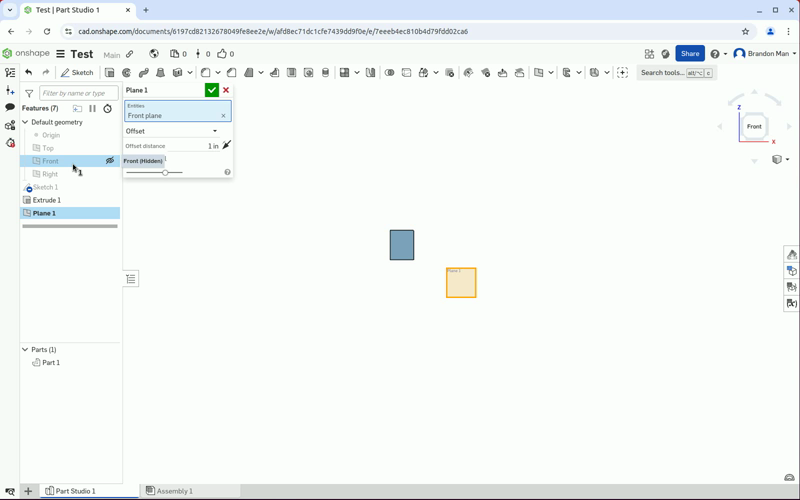
key(tab, 2)
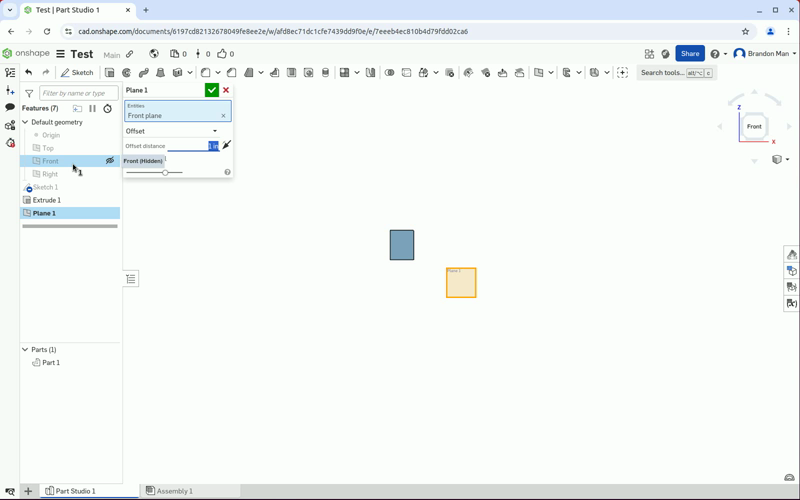
text(23.108)
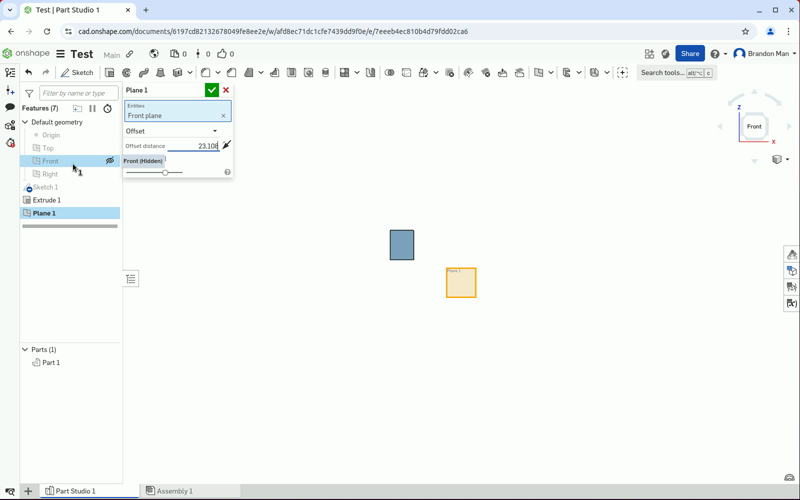
key(enter, 2)
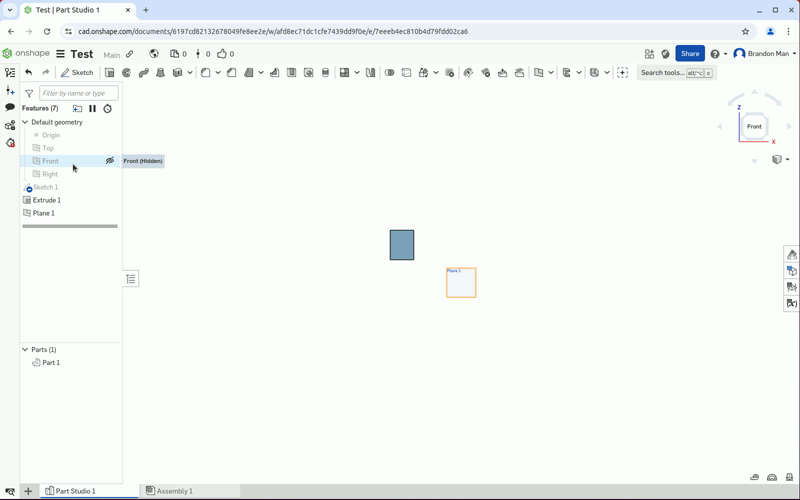
key(shift+s)
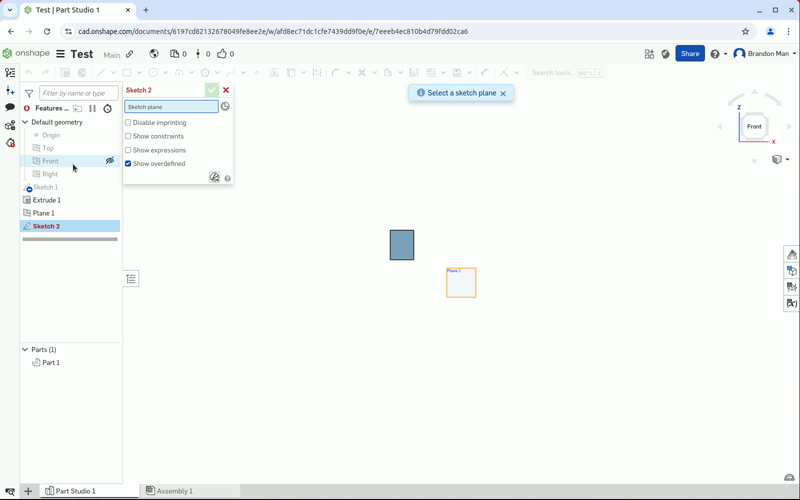
mouse_move(73, 215)
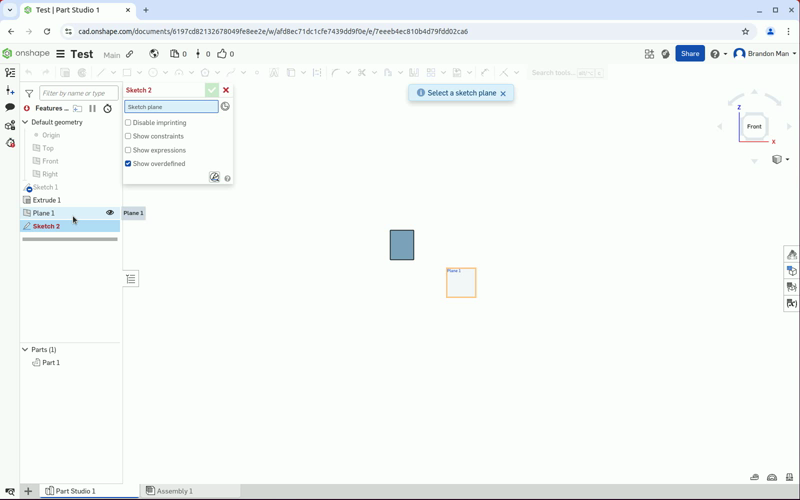
click(73, 215)
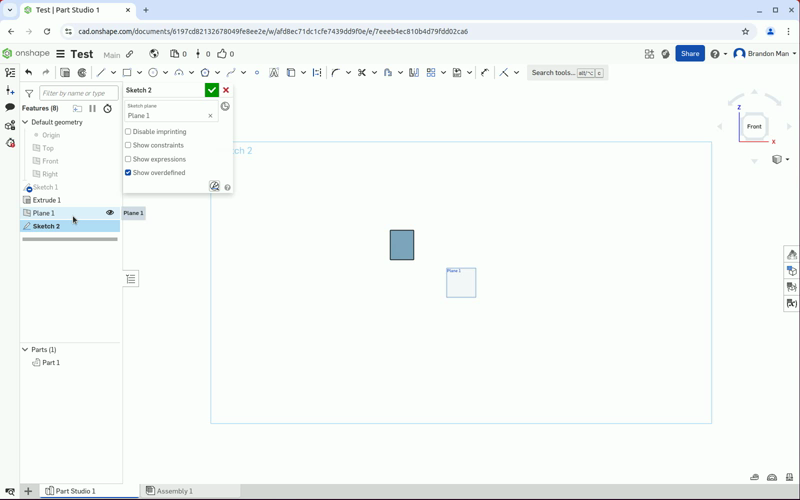
mouse_move(73, 352)
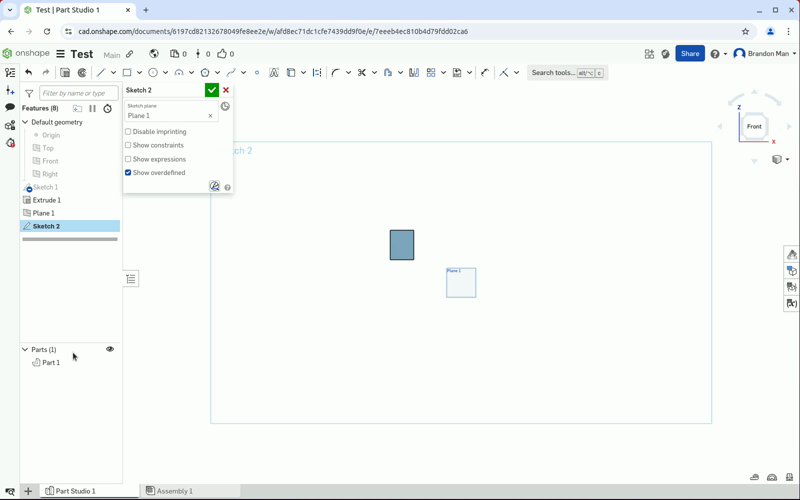
key(y)
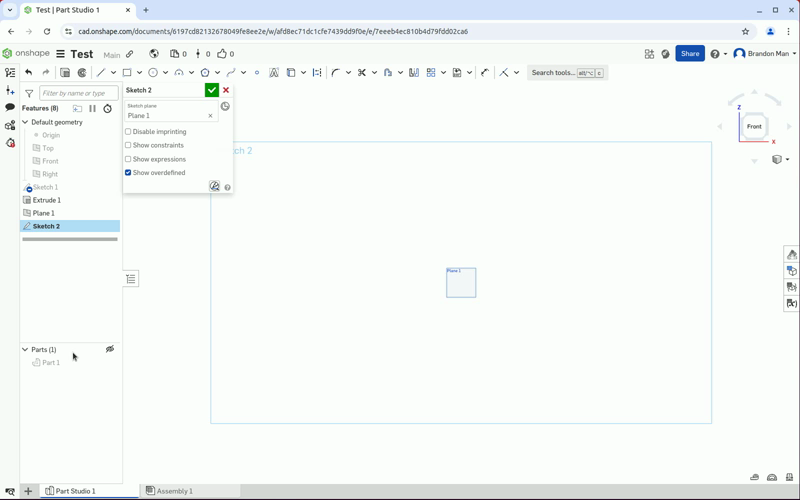
key(c)
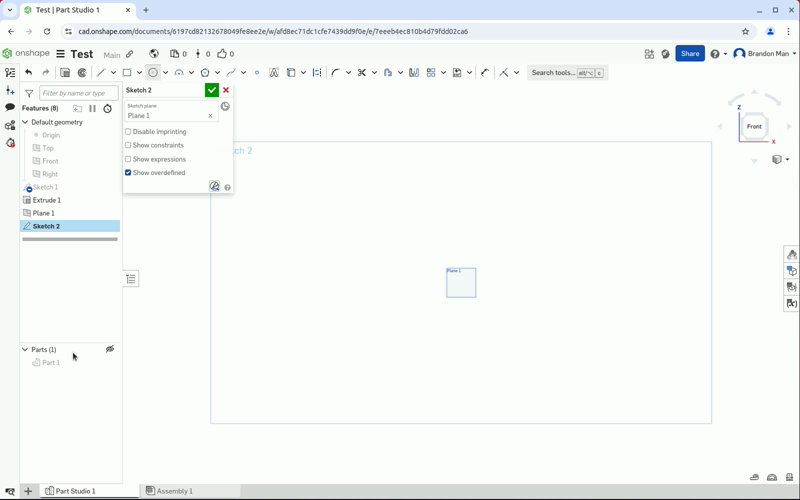
key_down(shift)
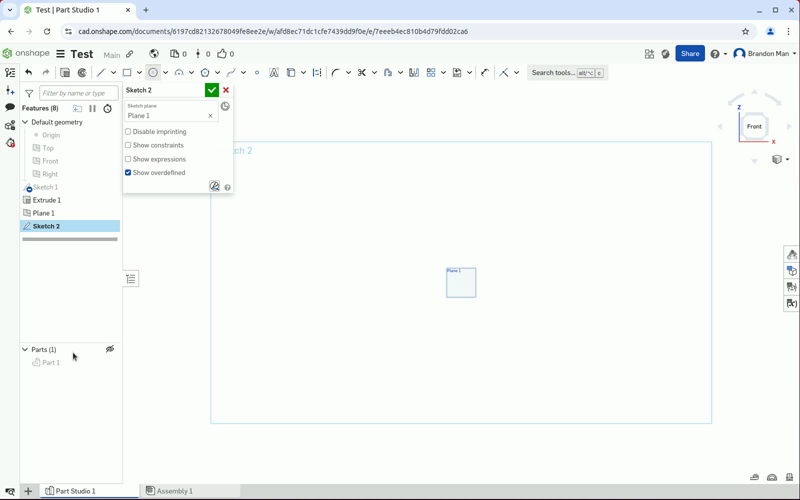
mouse_move(401, 245)
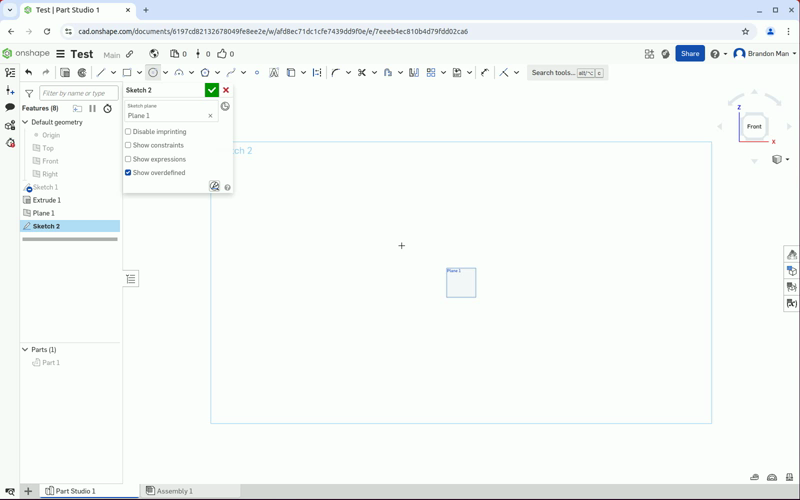
click(401, 245)
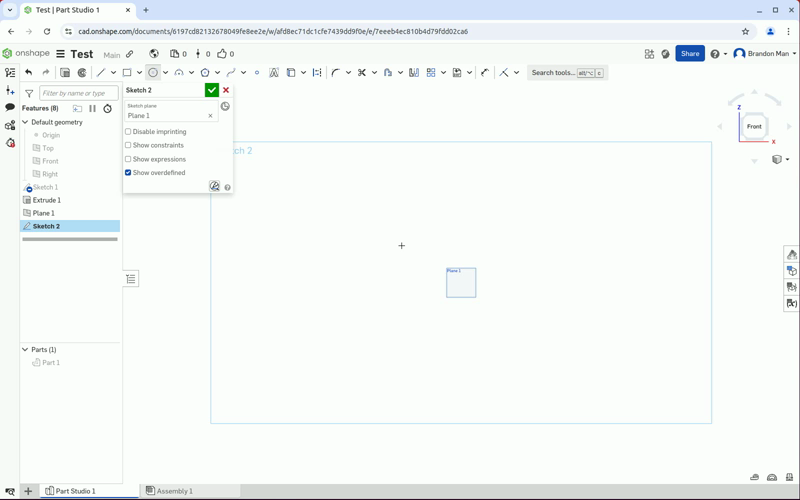
key_up(shift)
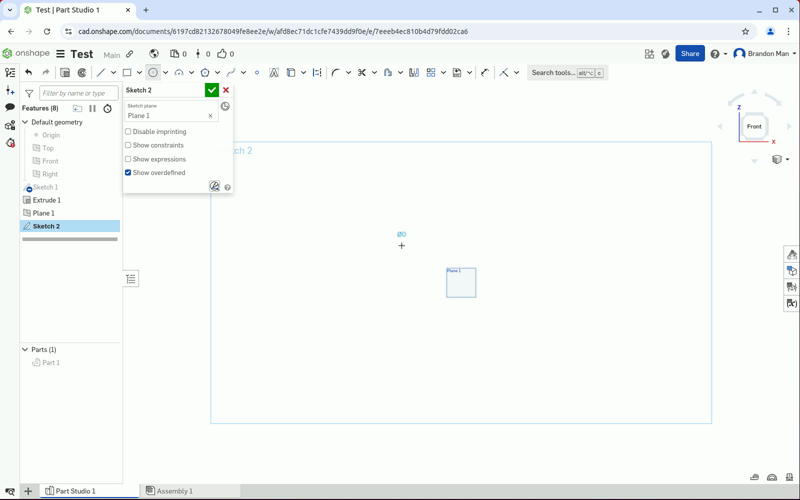
mouse_move(410, 245)
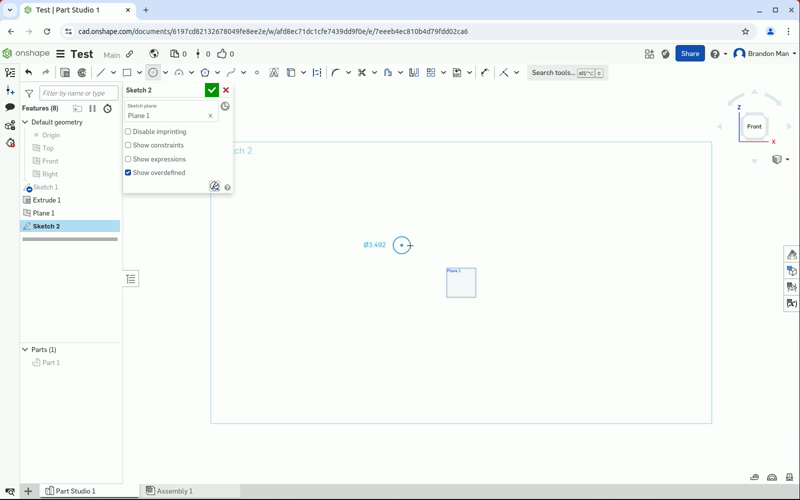
click(410, 245)
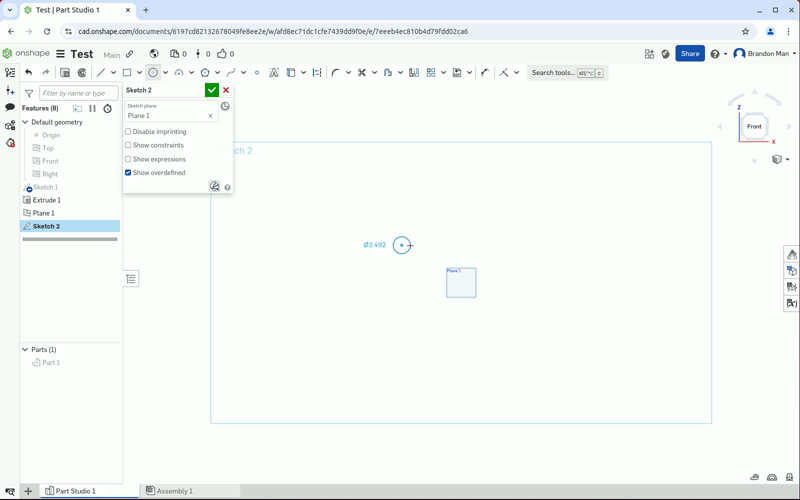
key(esc)
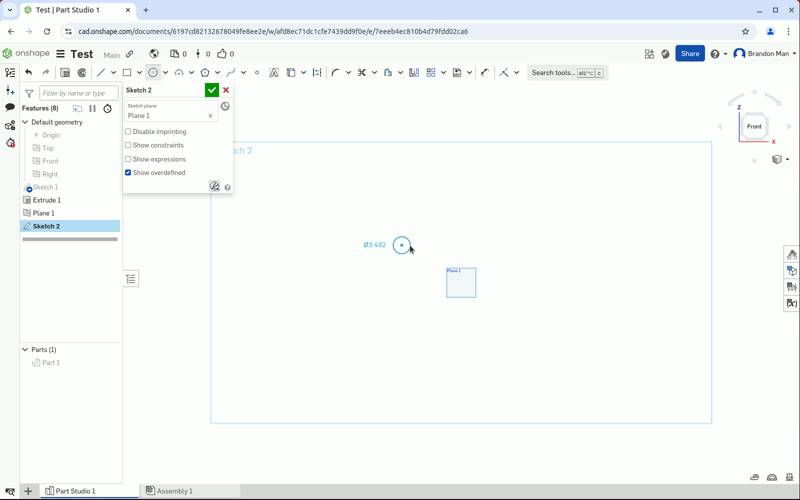
mouse_move(406, 251)
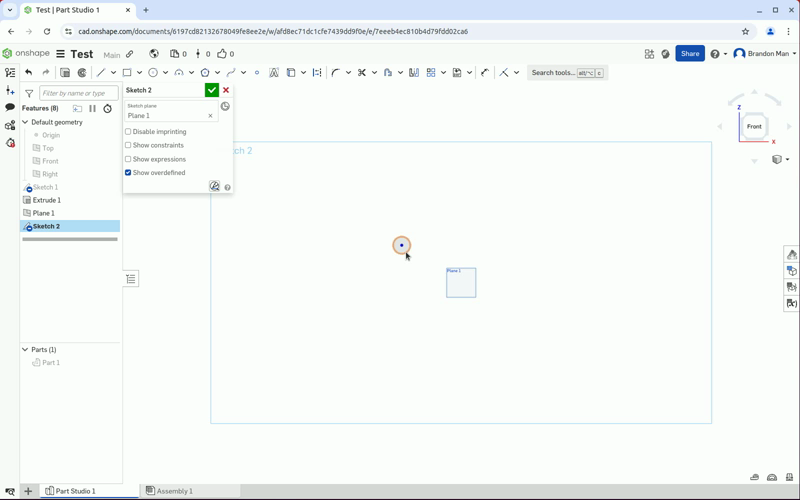
scroll(6)
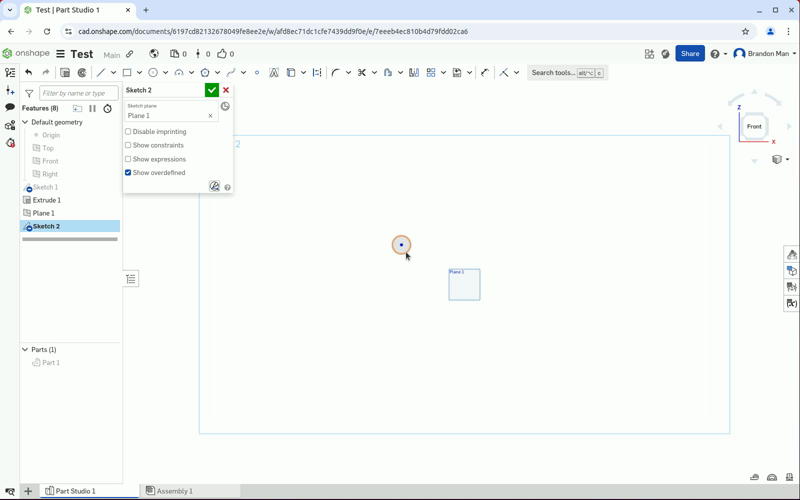
scroll(6)
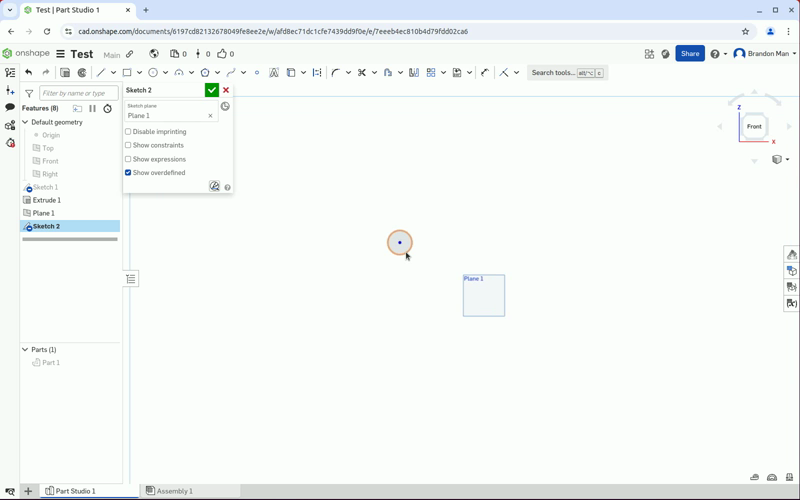
scroll(6)
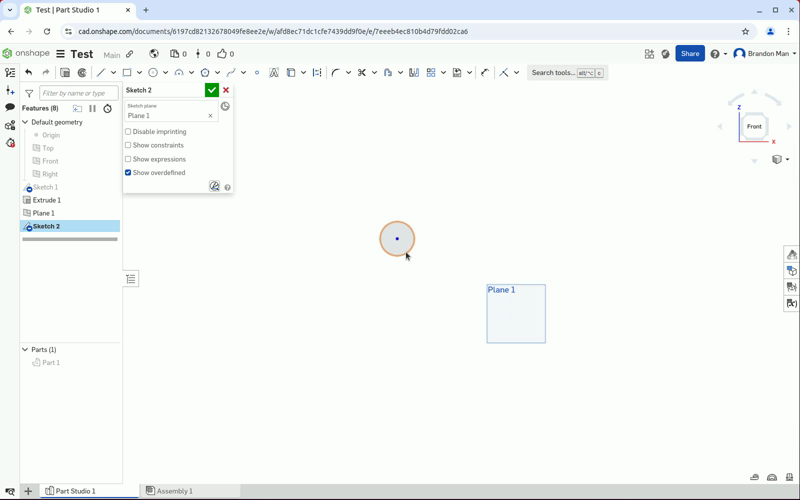
scroll(6)
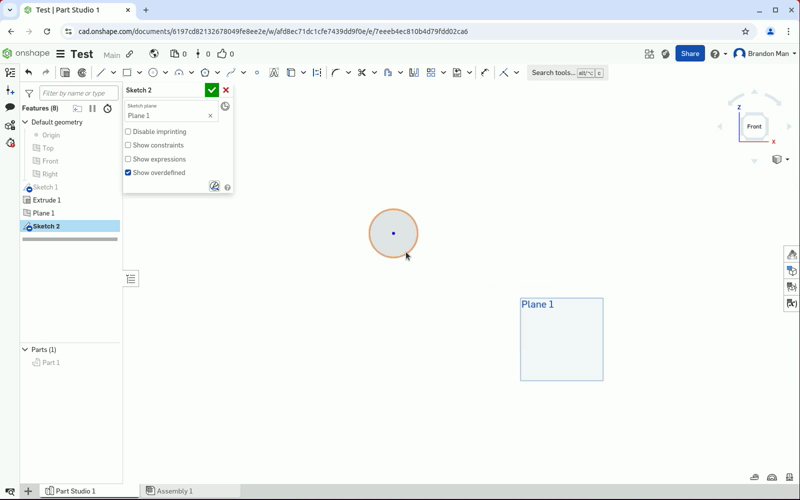
scroll(6)
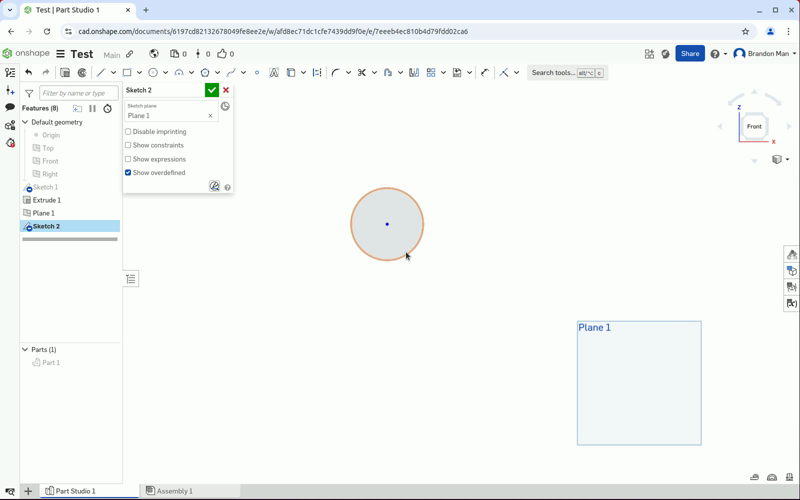
scroll(6)
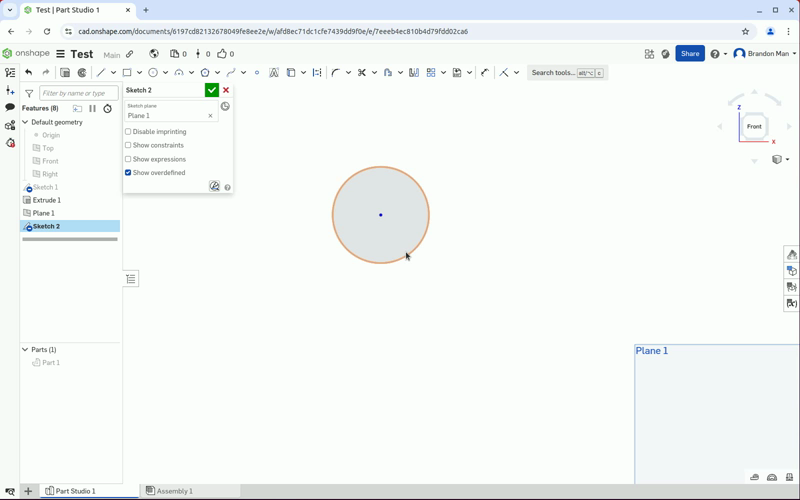
scroll(6)
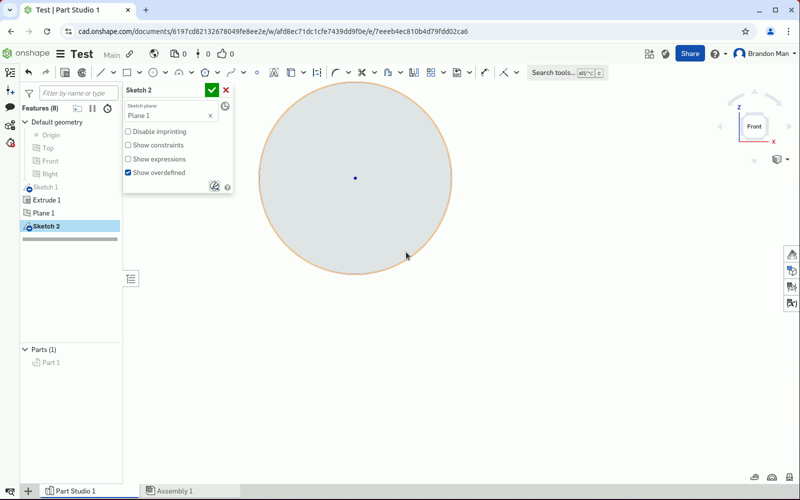
click(406, 251)
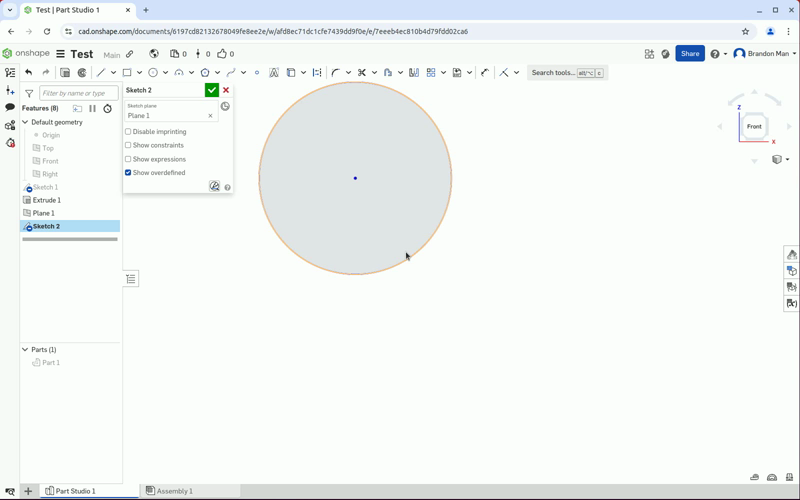
scroll(-6)
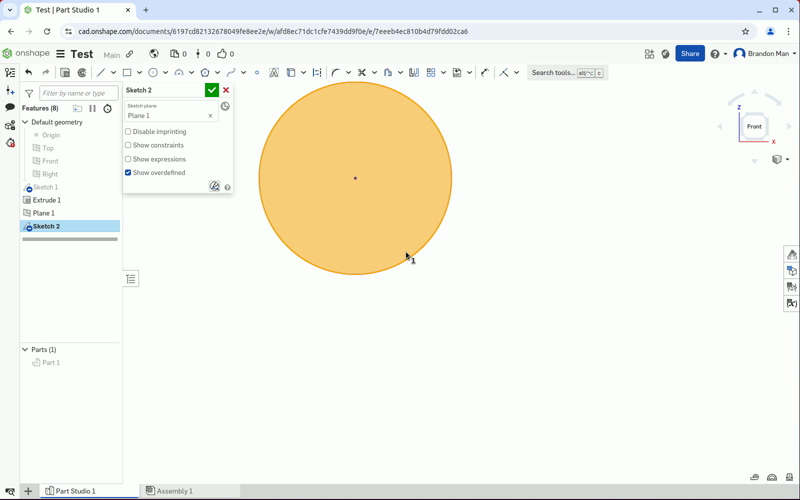
scroll(-6)
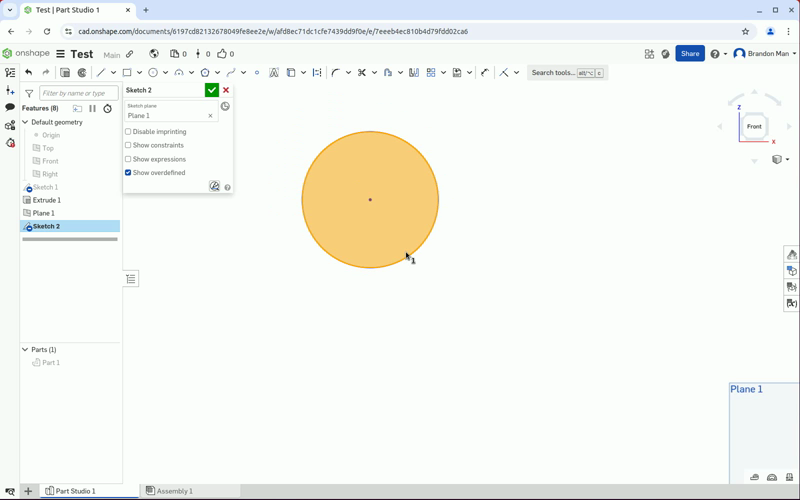
scroll(-6)
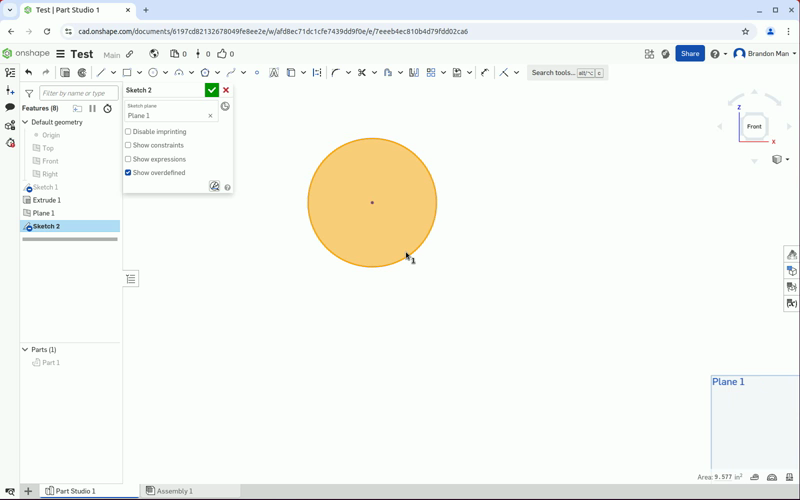
scroll(-6)
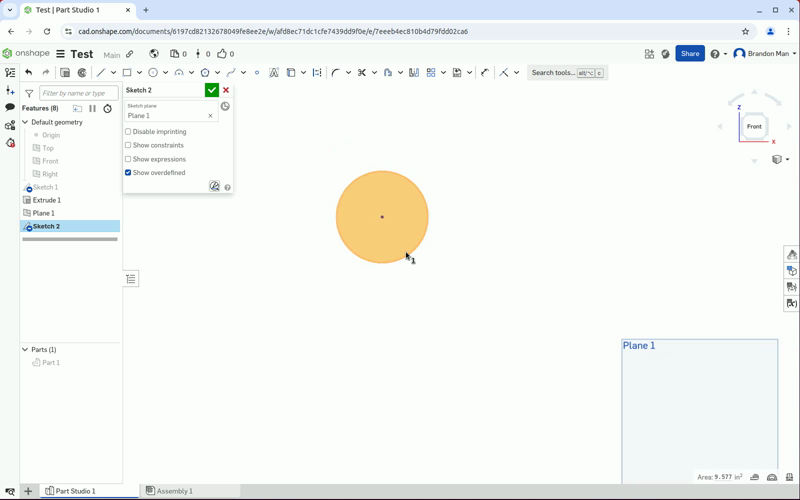
scroll(-6)
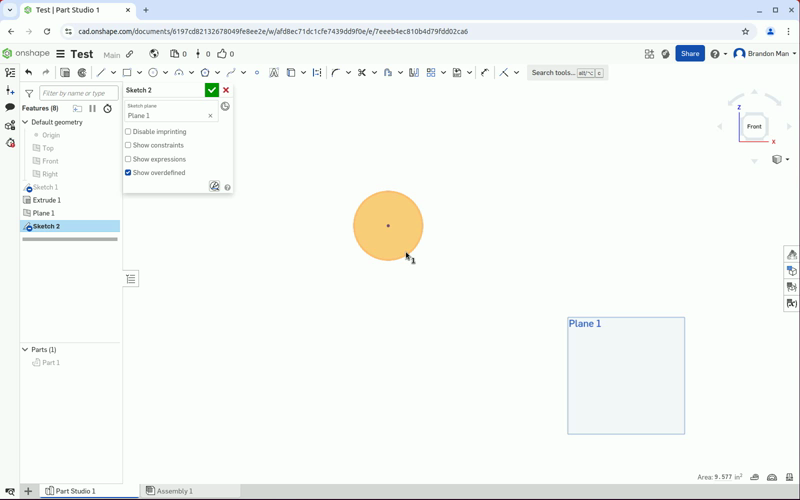
scroll(-6)
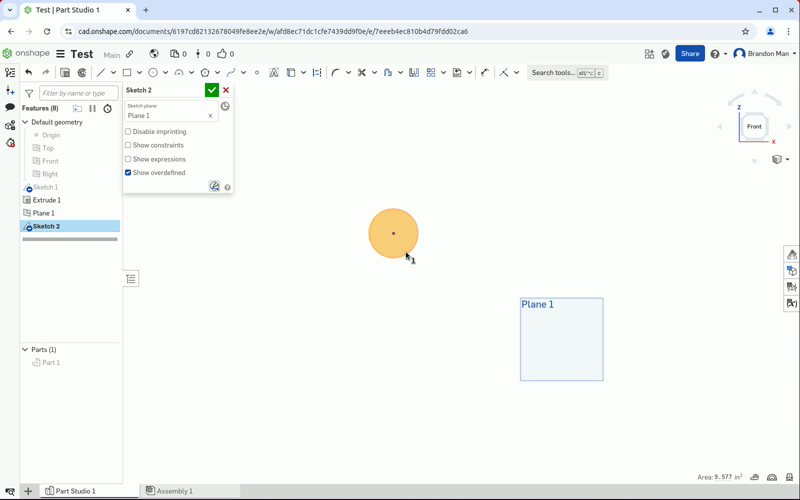
scroll(-6)
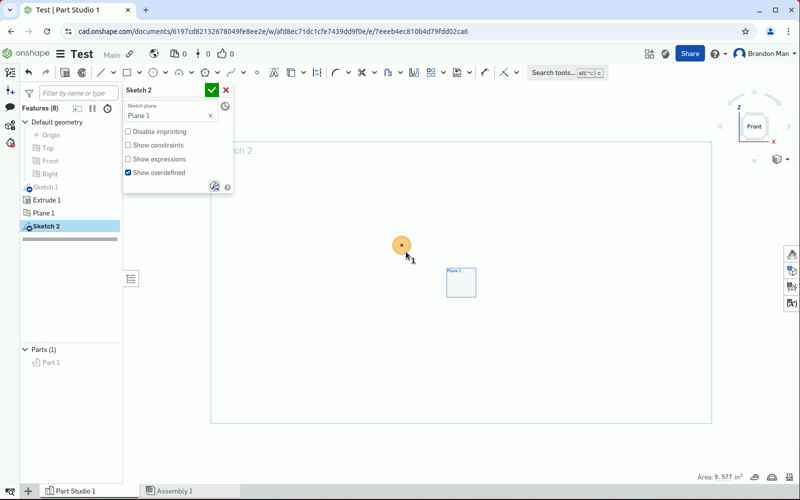
mouse_move(73, 352)
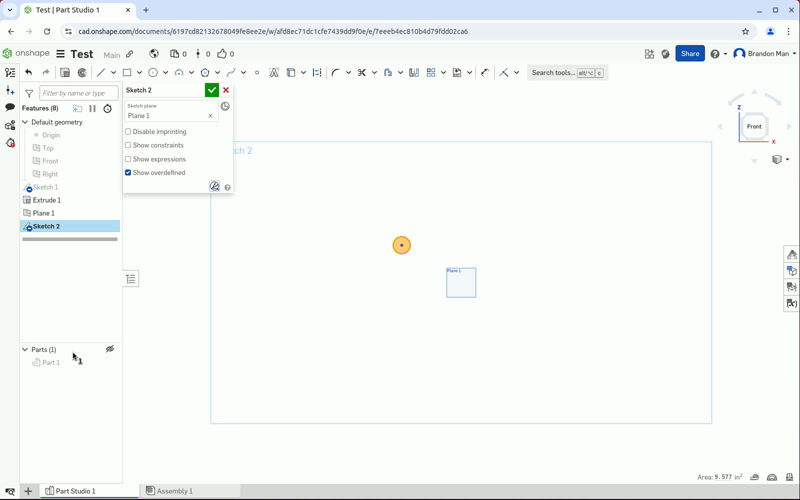
key(shift+y)
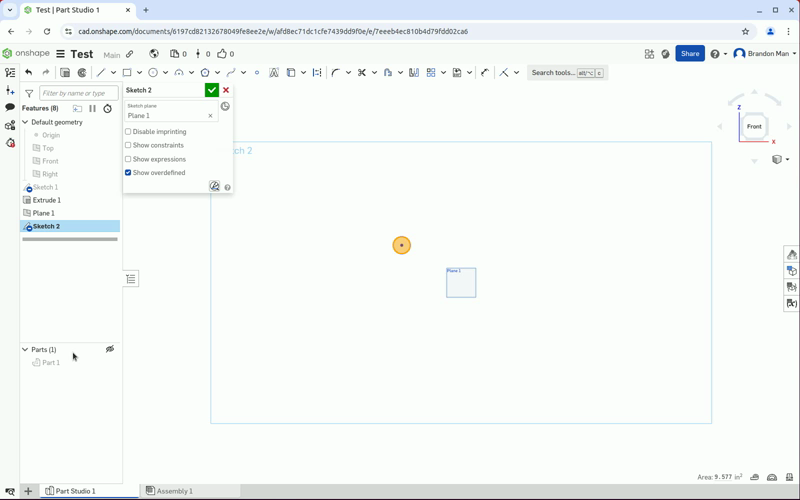
key(shift+e)
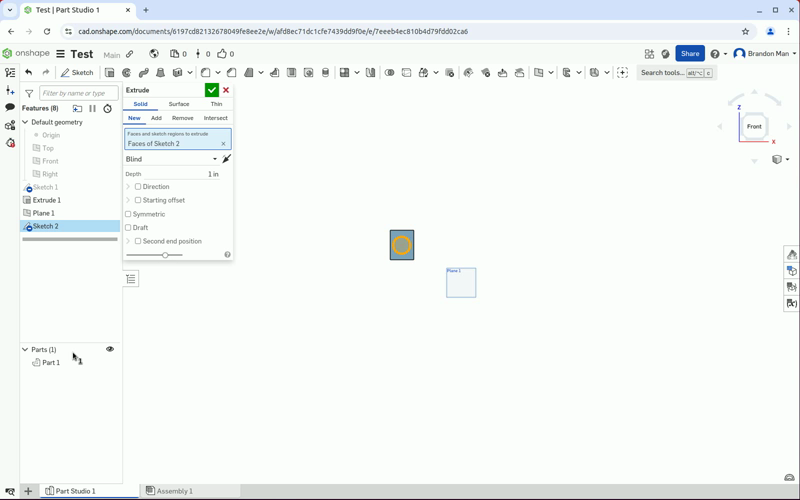
mouse_move(143, 106)
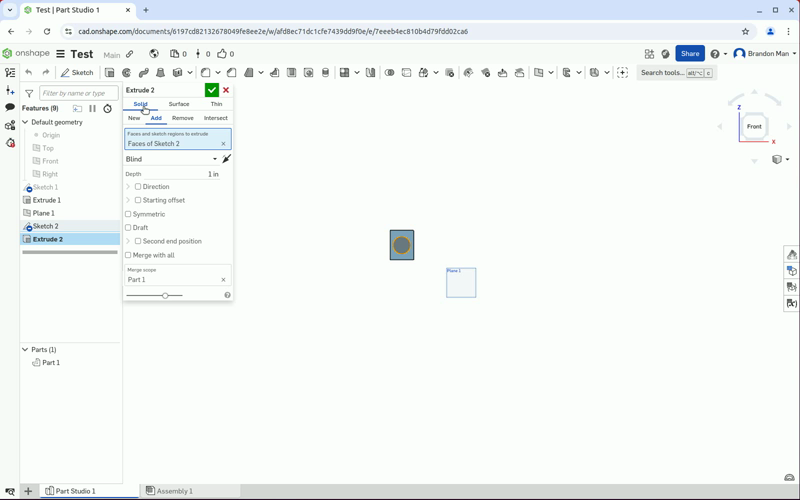
click(143, 106)
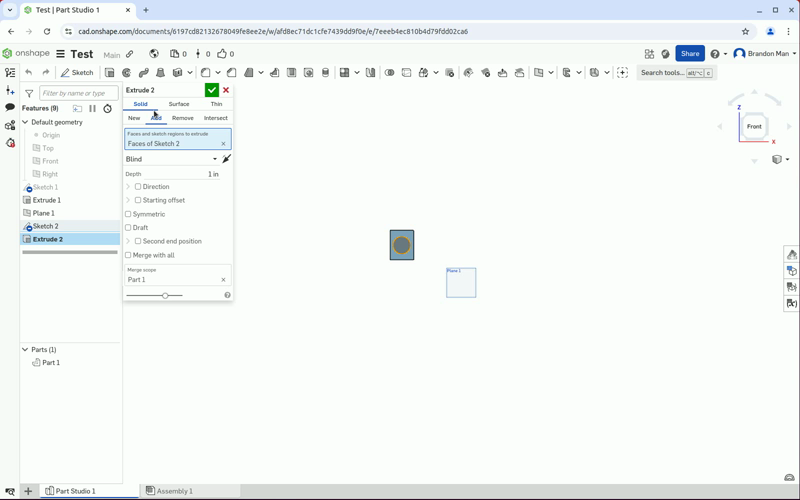
mouse_move(186, 120)
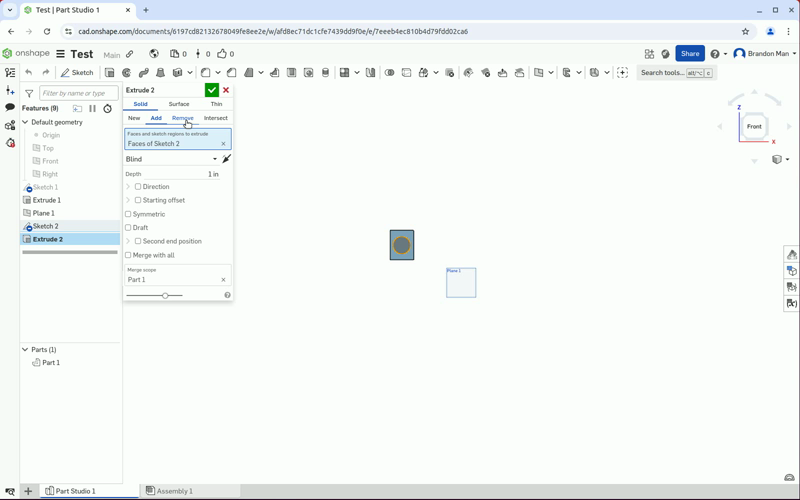
click(186, 120)
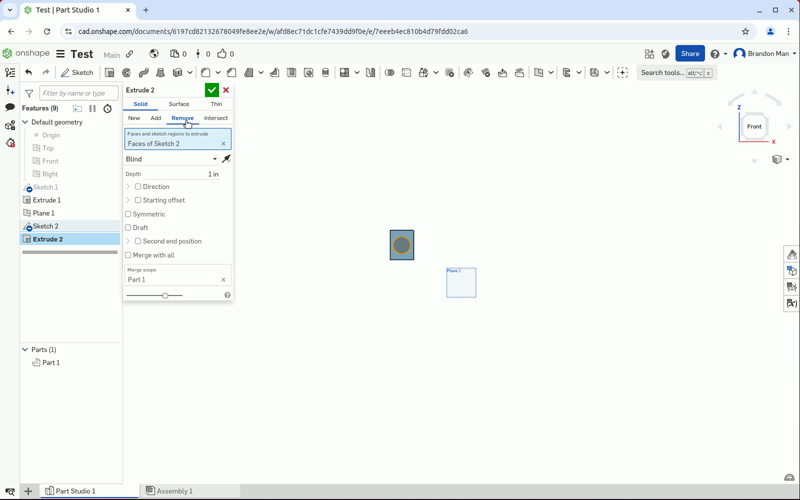
key(tab, 4)
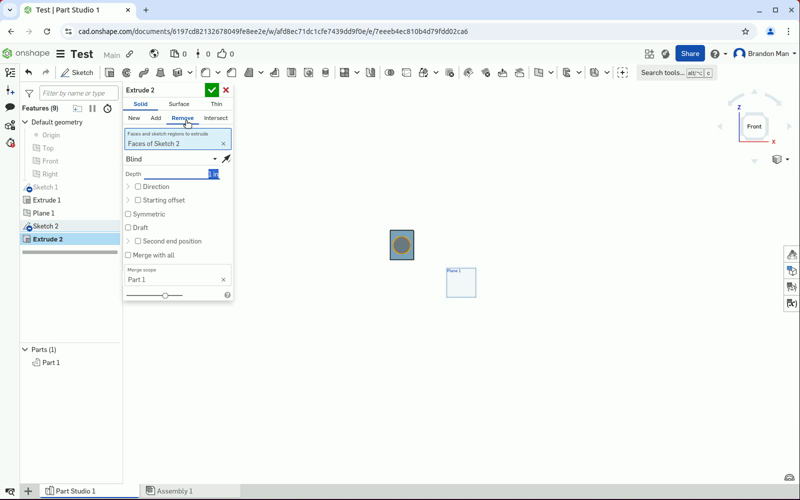
text(30.811)
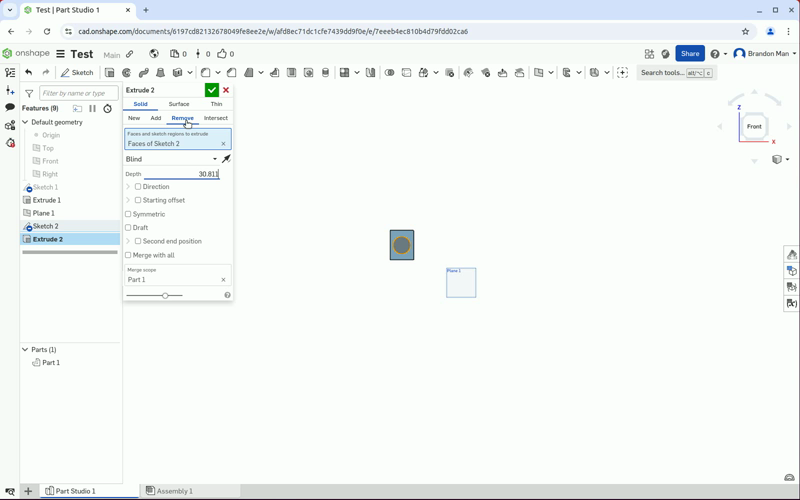
key(tab, 6)
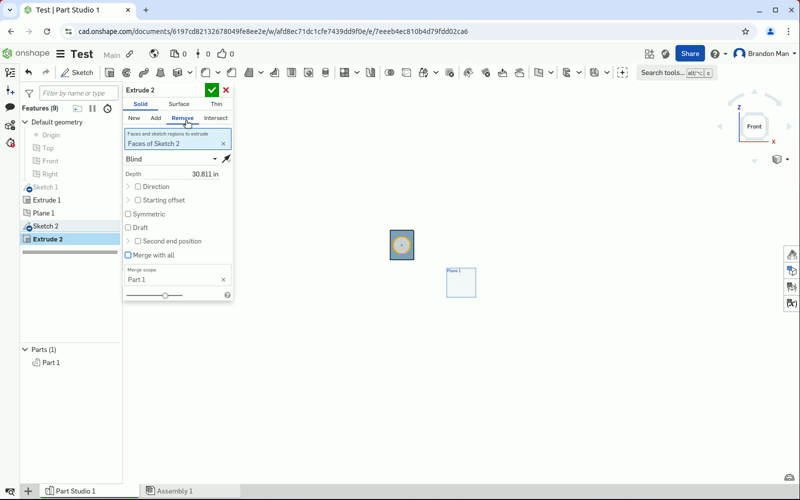
key(space)
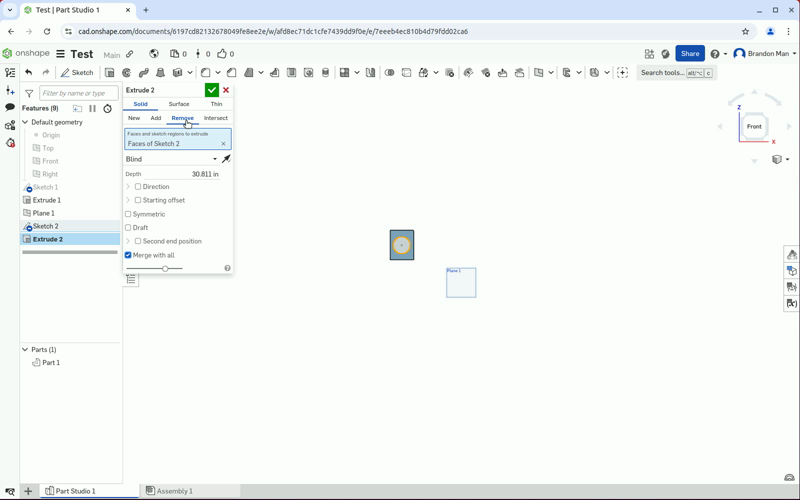
key(enter)
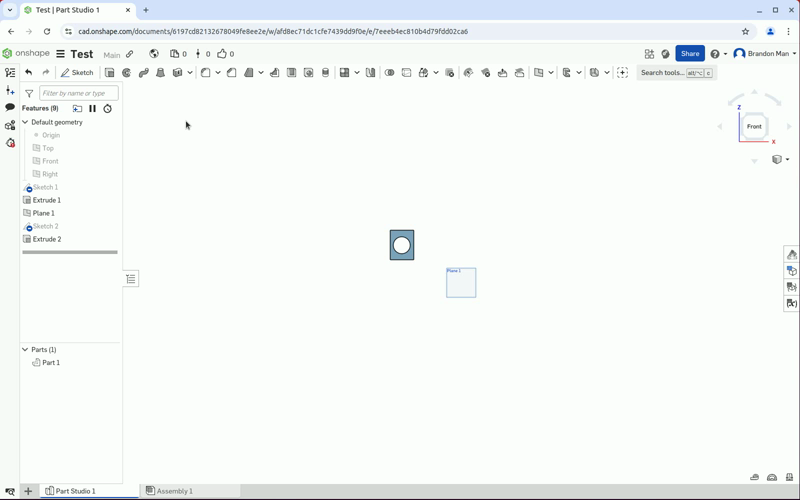
key(shift+h)
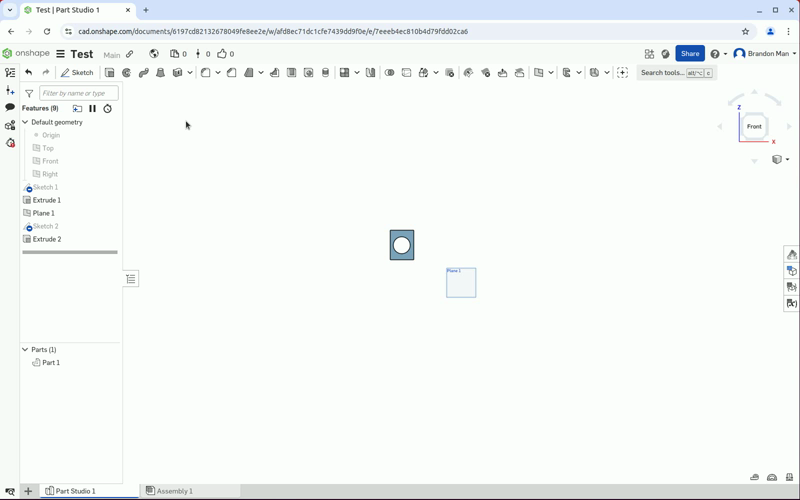
key(shift+h)
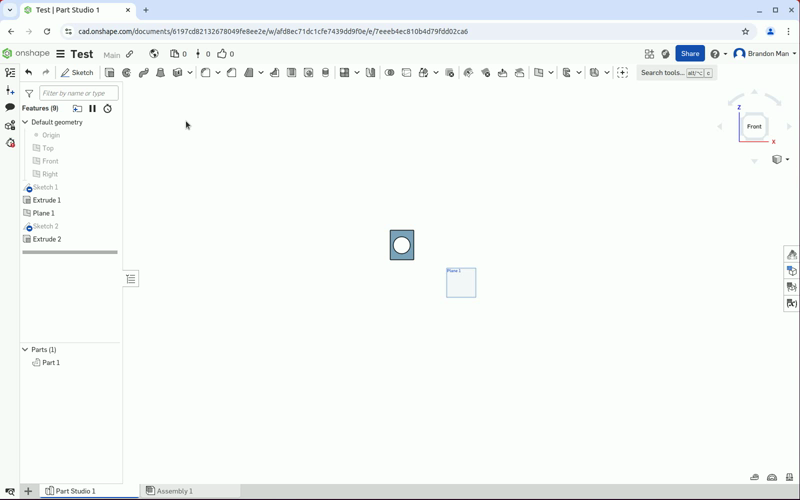
mouse_move(73, 189)
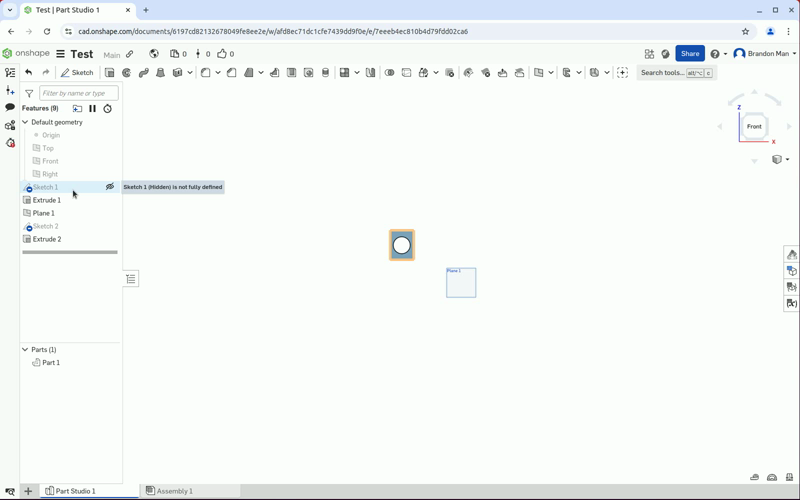
click(73, 189)
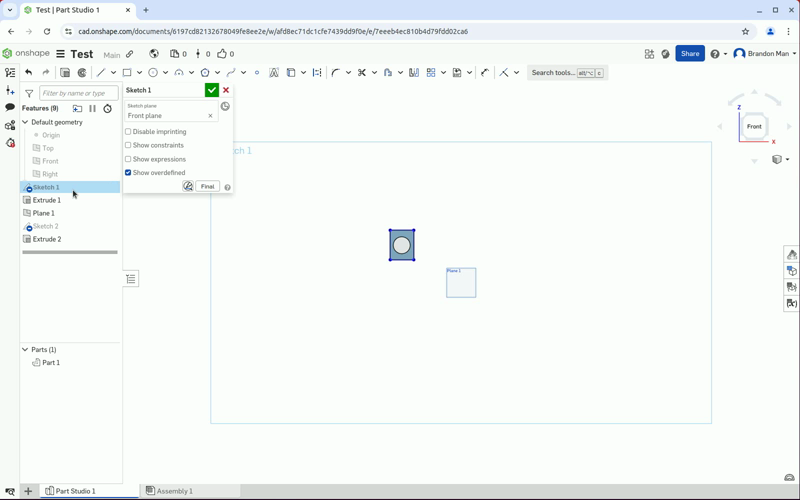
mouse_move(229, 92)
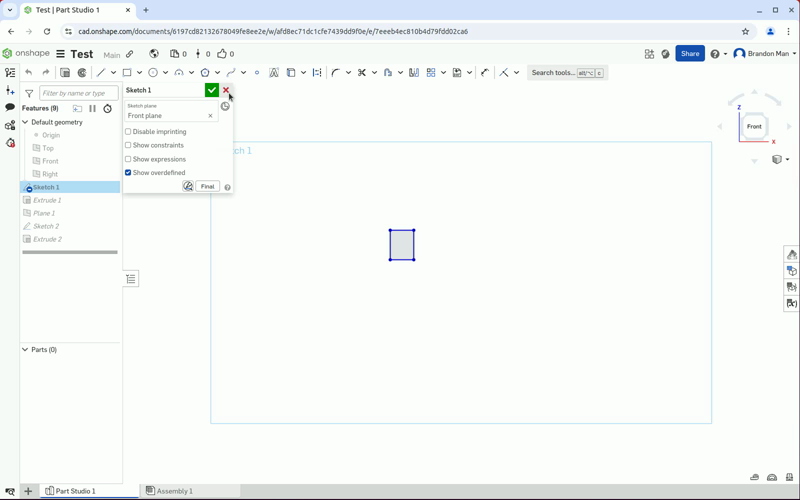
click(229, 92)
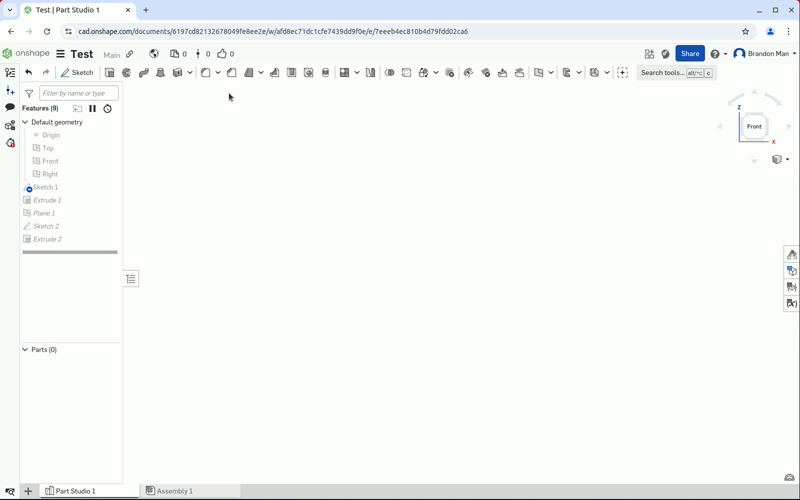
mouse_move(73, 352)
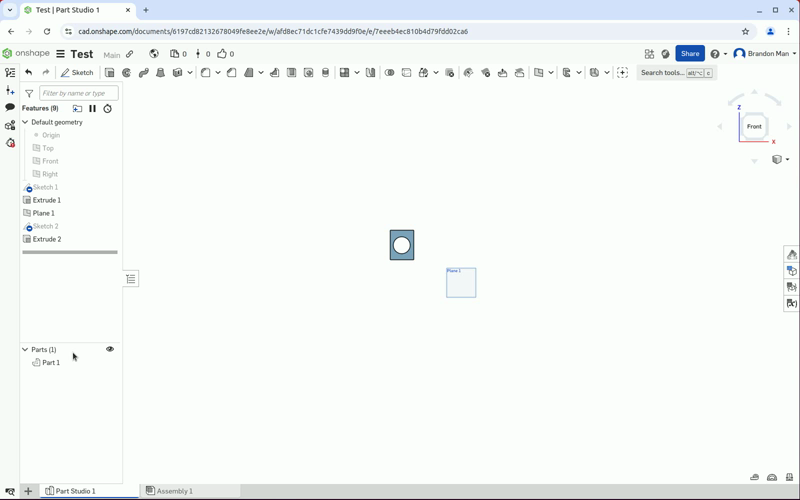
key(y)
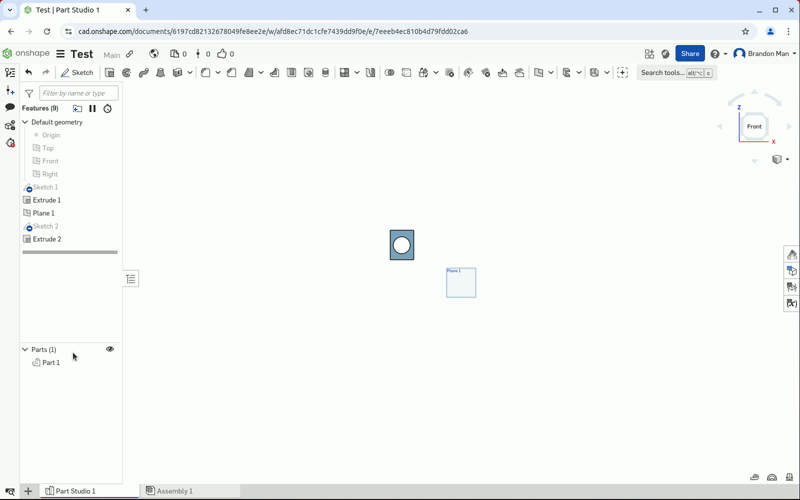
key(shift+p)
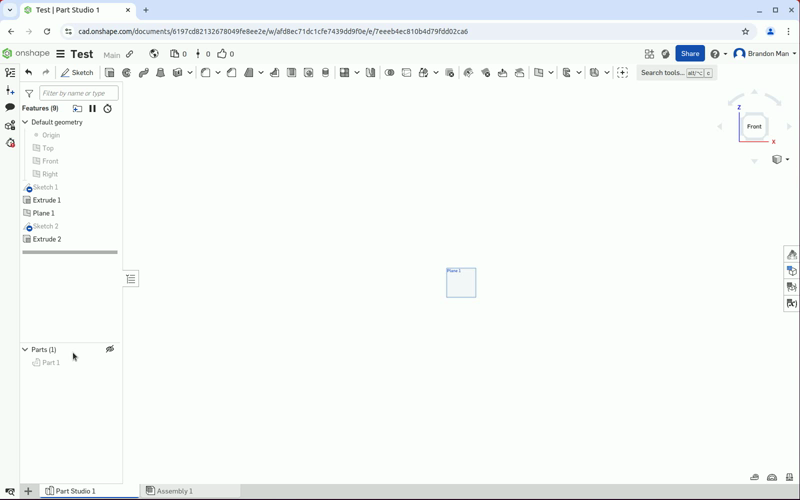
key(space)
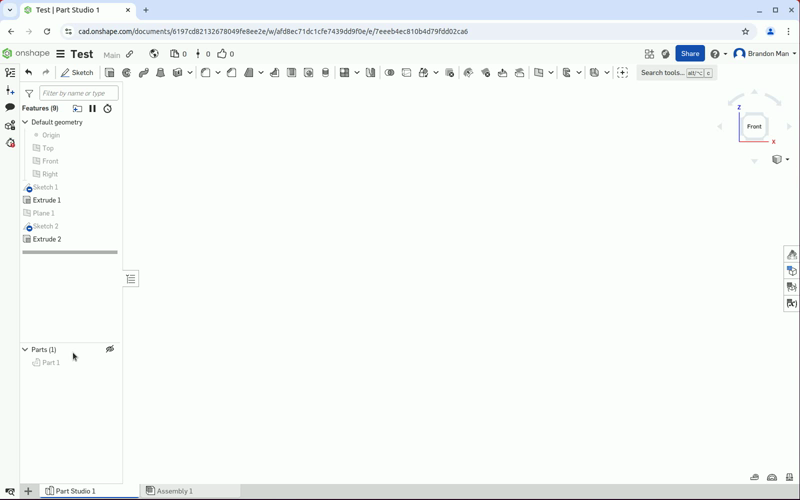
key_down(shift)
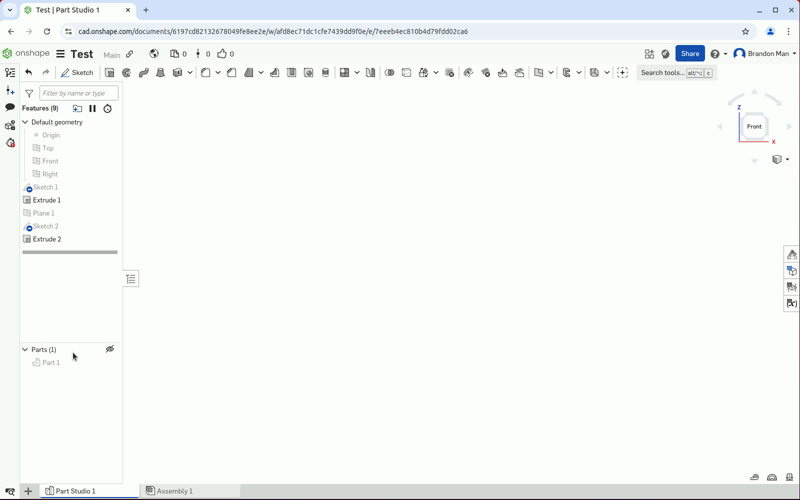
key(down)
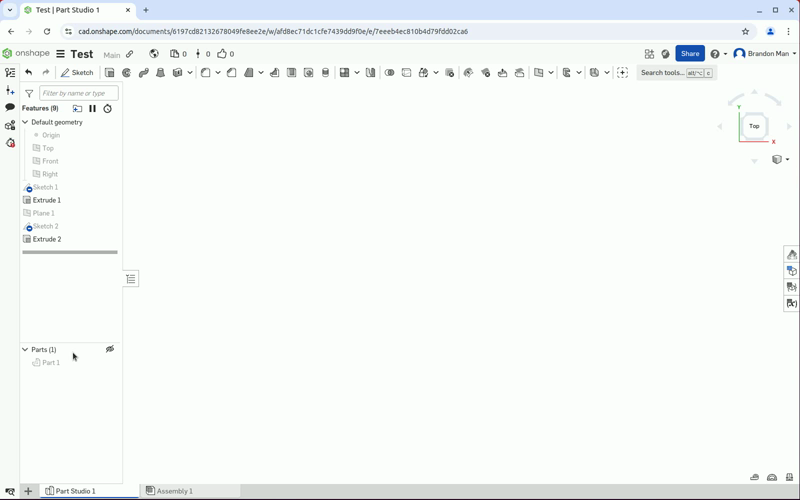
key_up(shift)
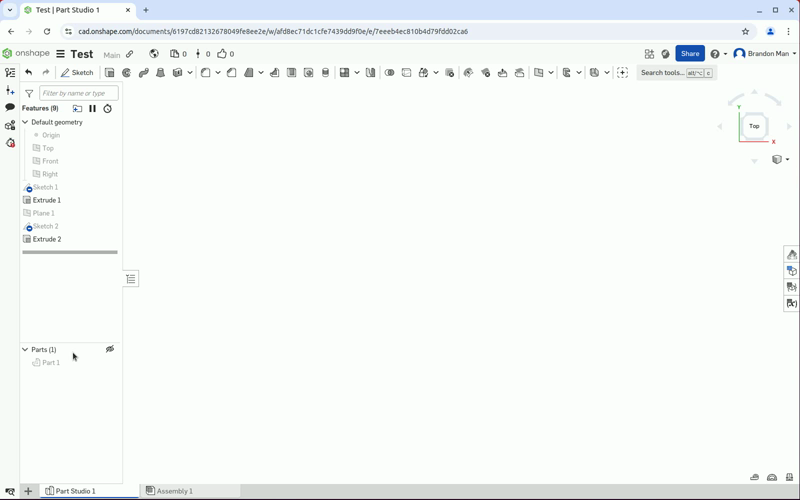
mouse_move(73, 352)
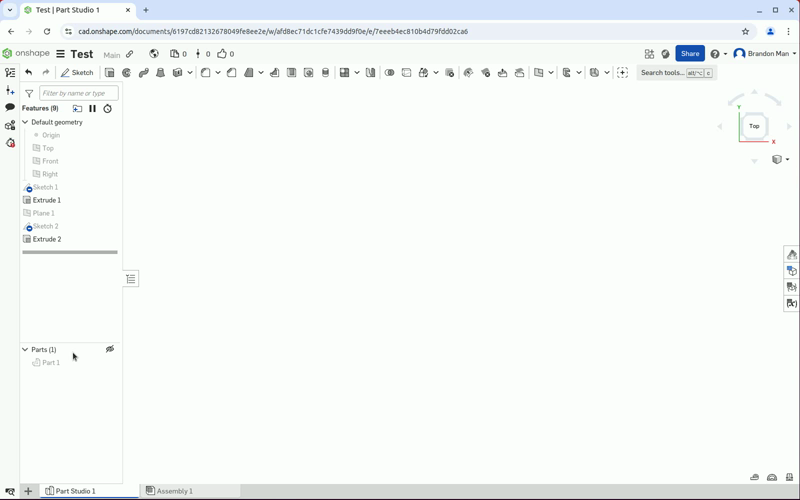
key(shift+y)
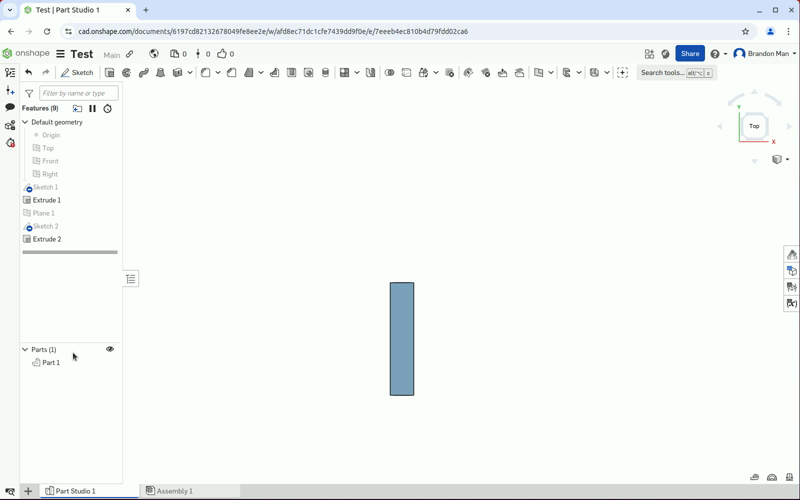
mouse_move(541, 75)
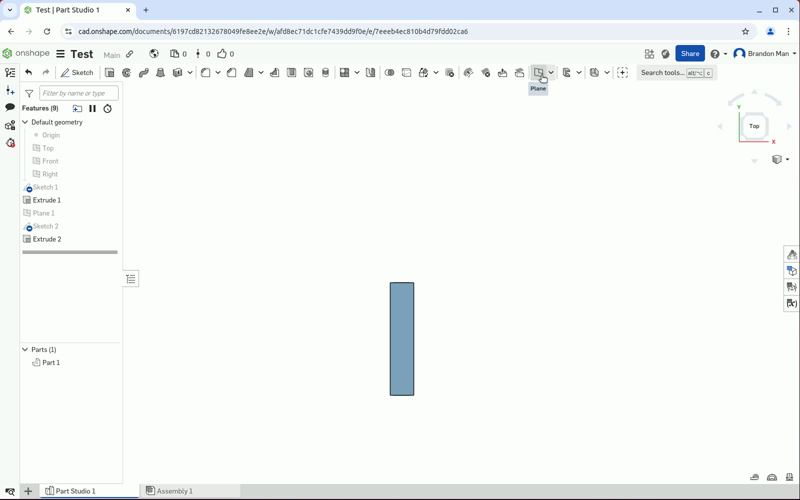
click(541, 75)
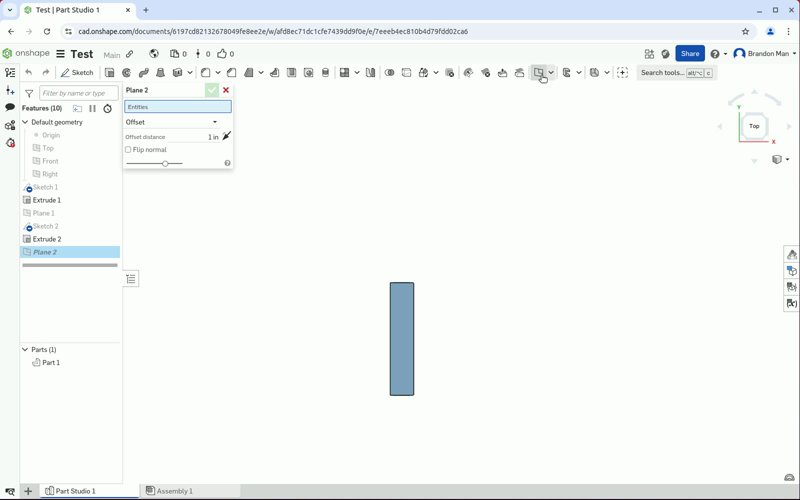
mouse_move(73, 150)
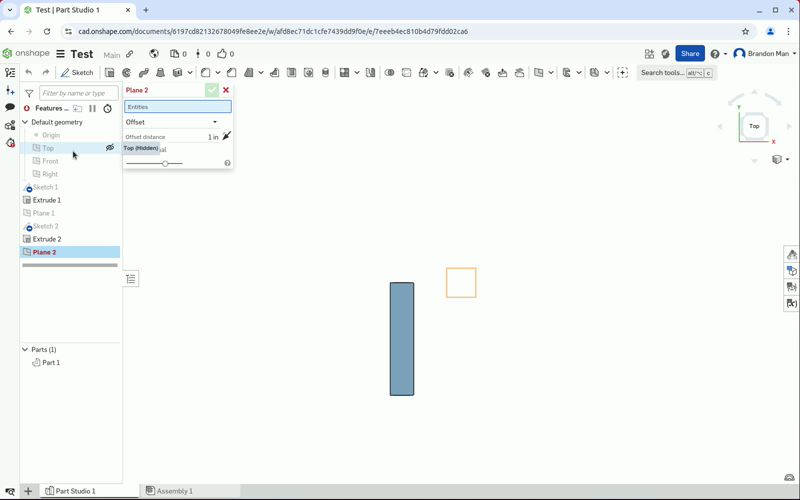
click(73, 150)
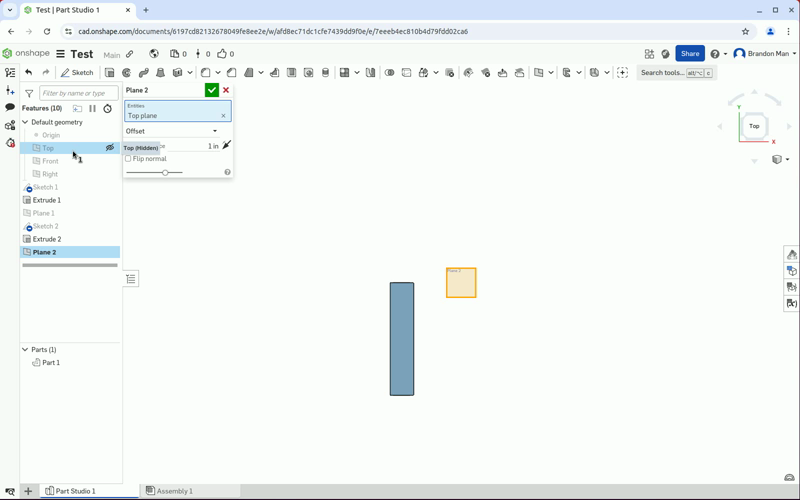
key(tab, 2)
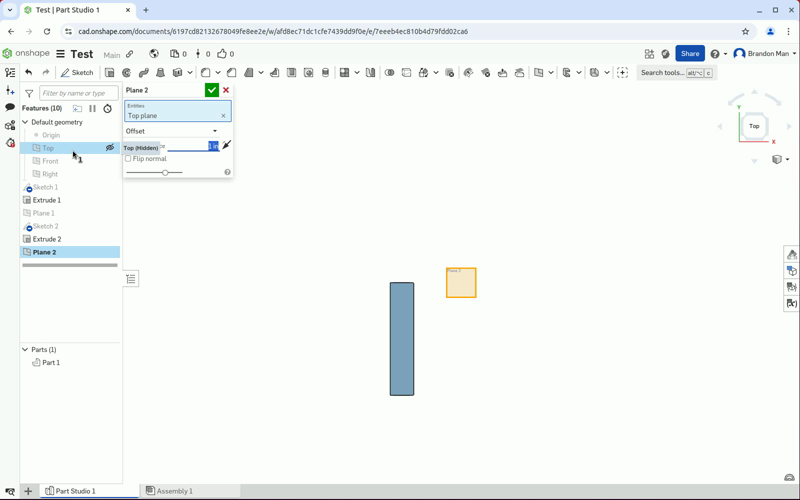
text(10.599)
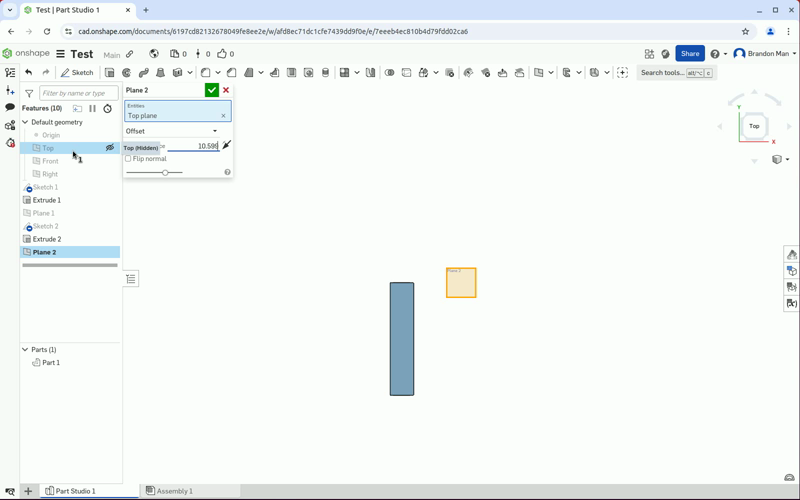
key(enter, 2)
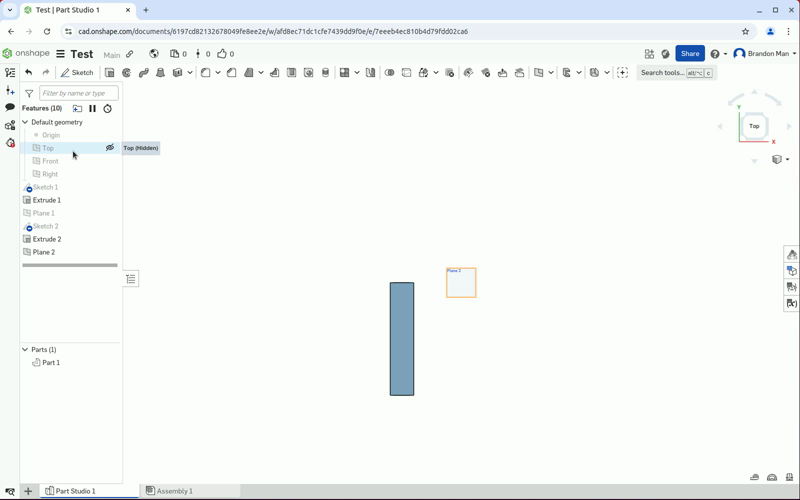
key(shift+s)
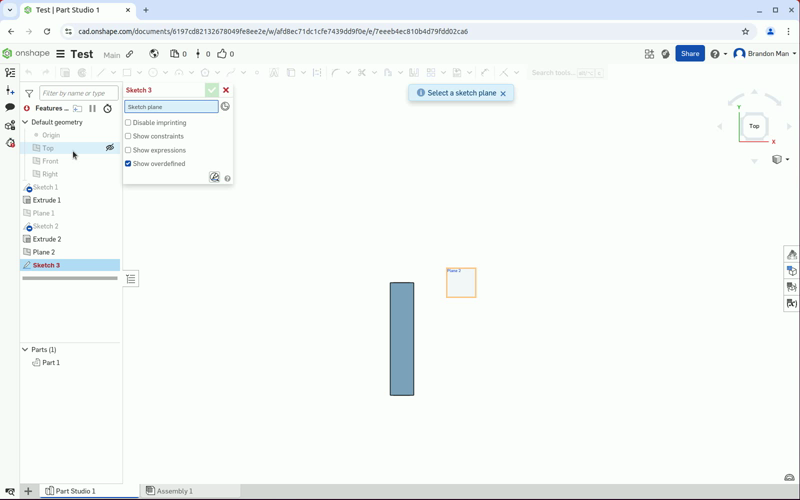
mouse_move(73, 254)
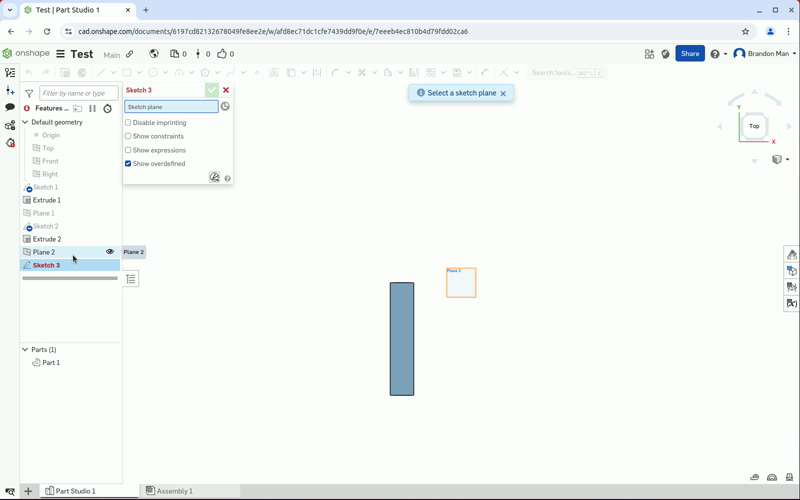
click(73, 254)
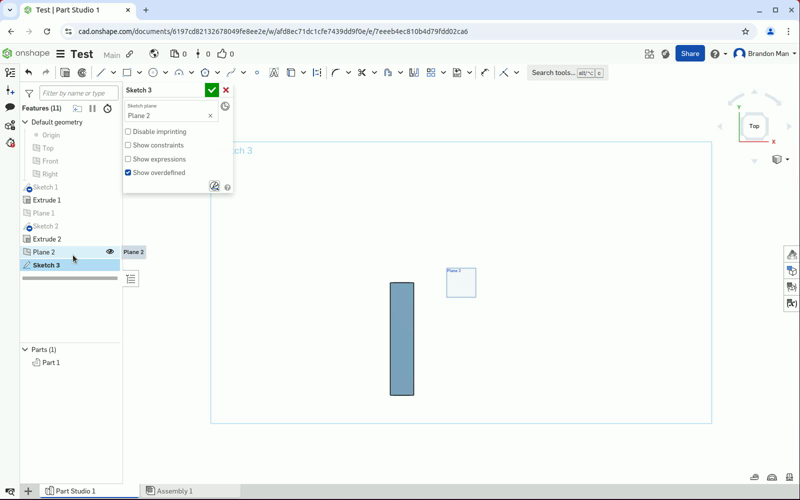
mouse_move(73, 352)
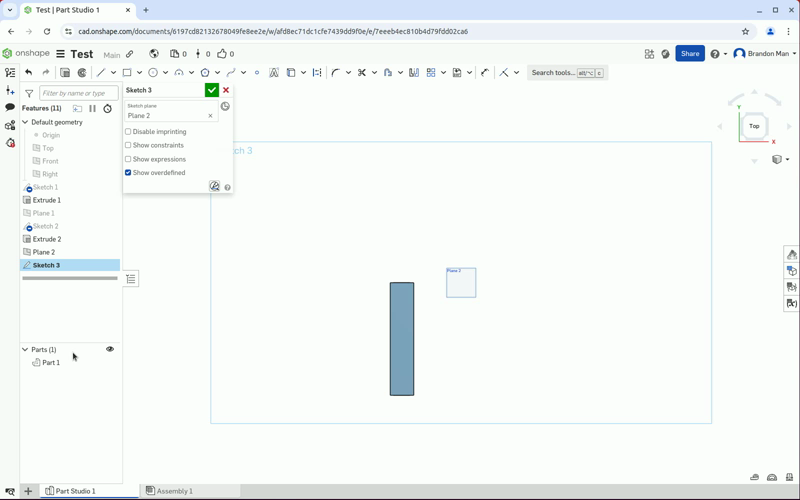
key(y)
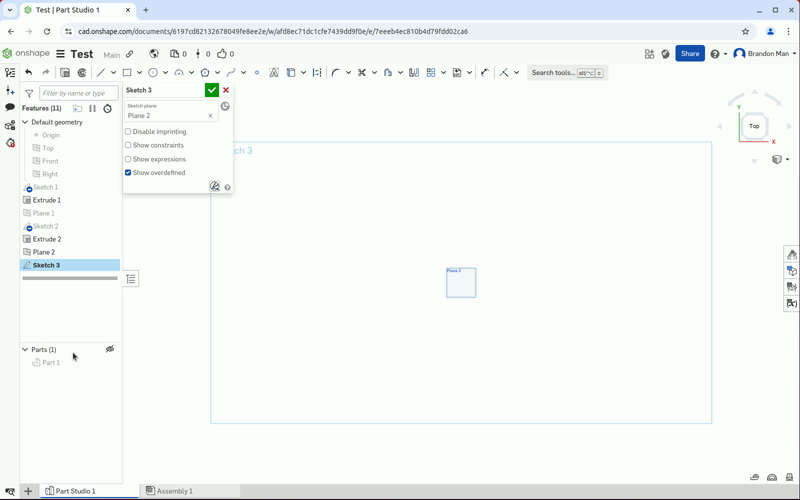
key(l)
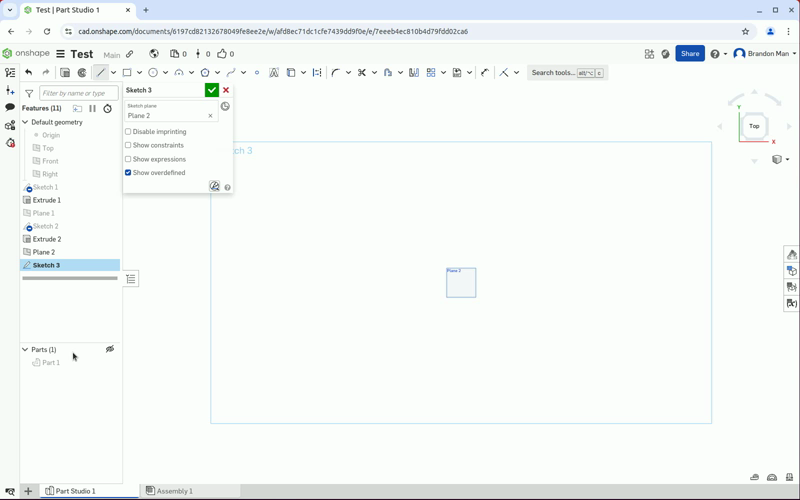
key_down(shift)
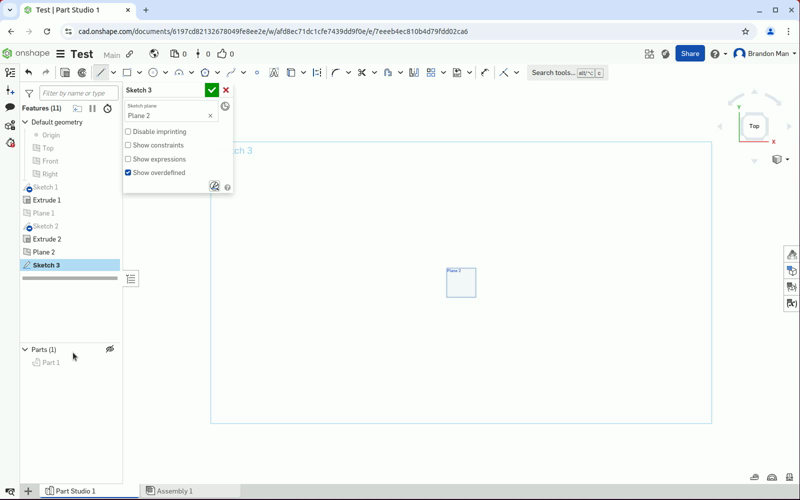
mouse_move(401, 311)
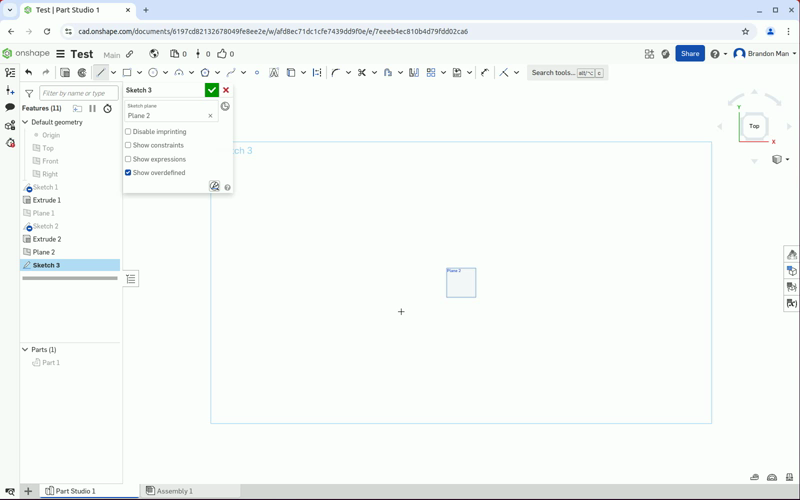
click(401, 311)
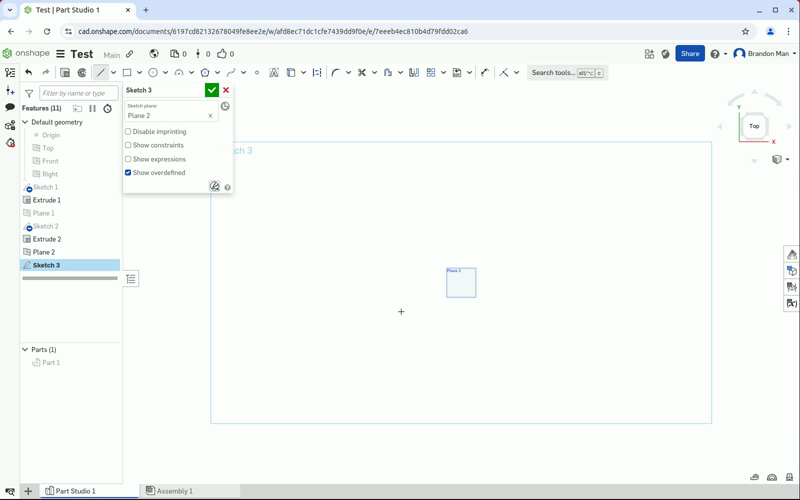
key_up(shift)
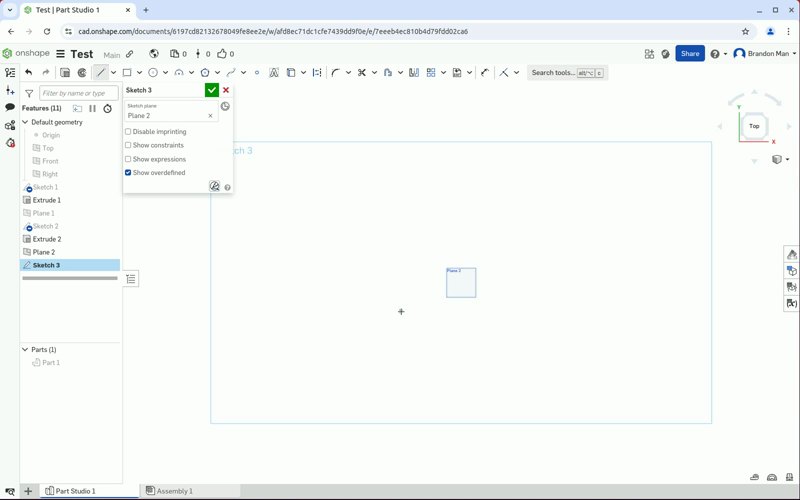
key_down(shift)
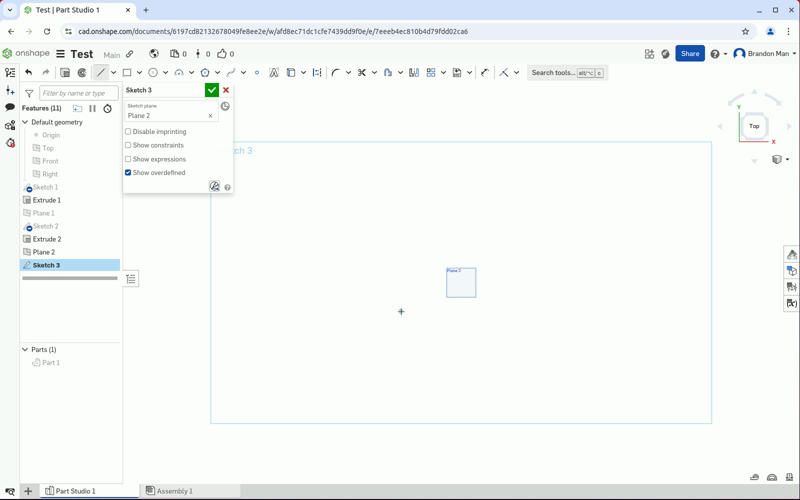
mouse_move(431, 311)
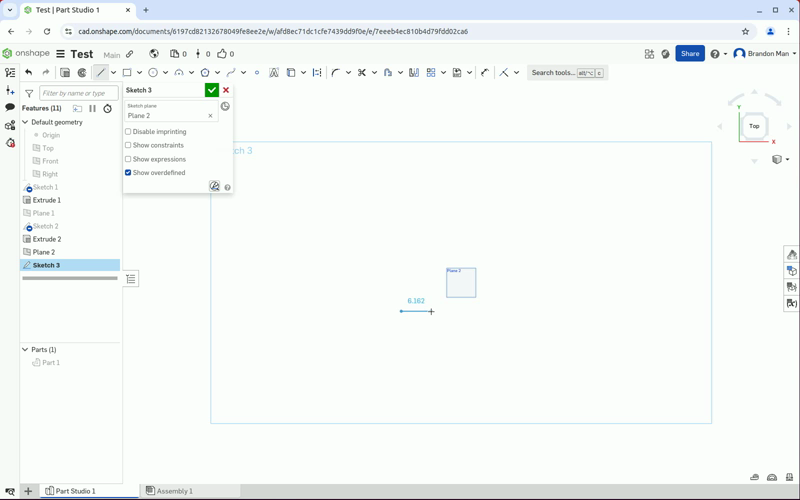
mouse_move(401, 311)
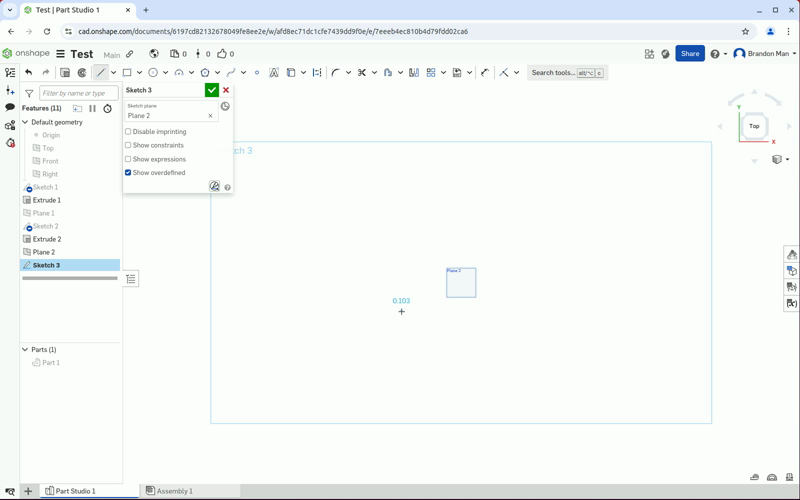
scroll(6)
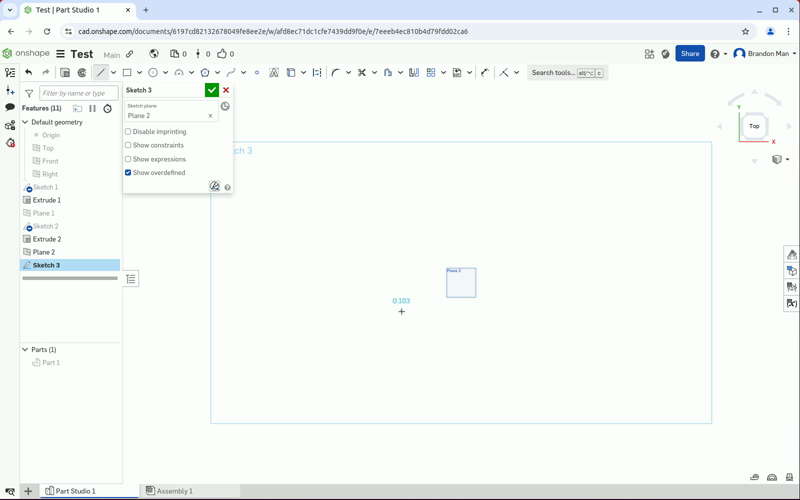
scroll(6)
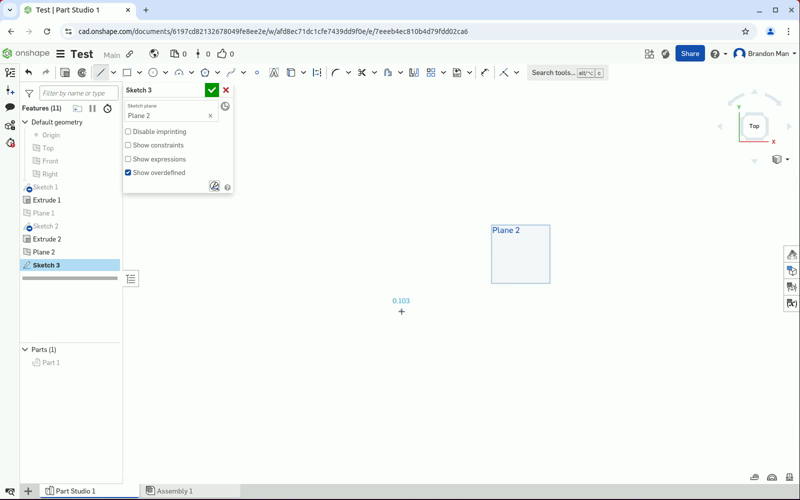
scroll(6)
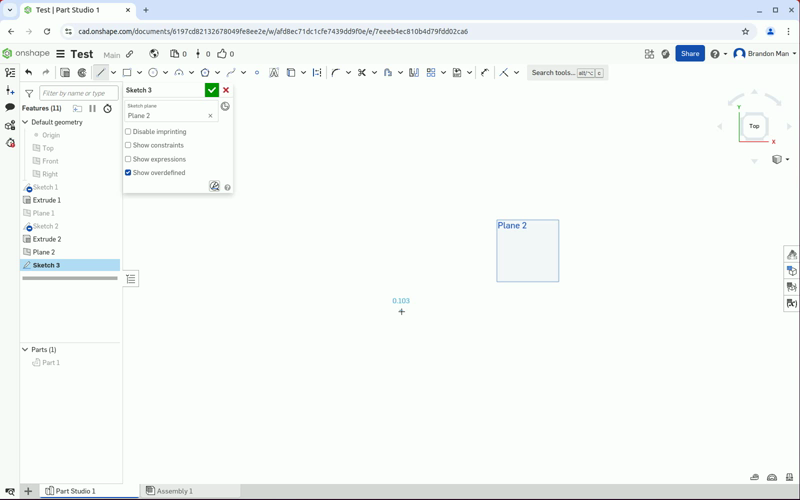
scroll(6)
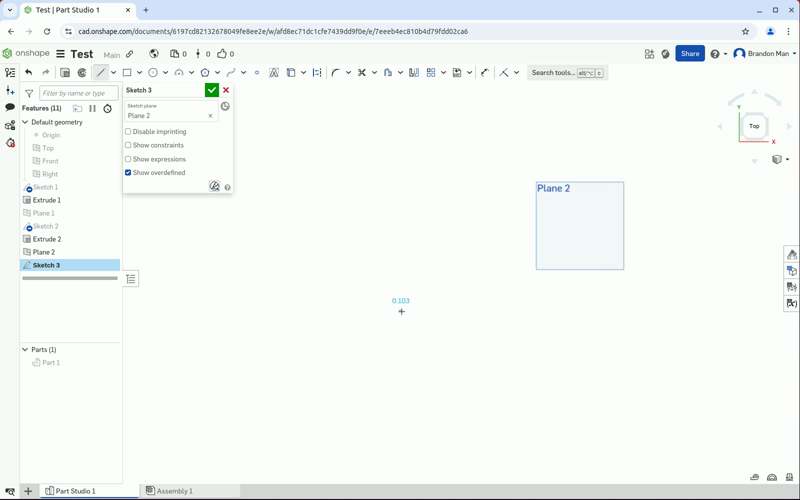
scroll(6)
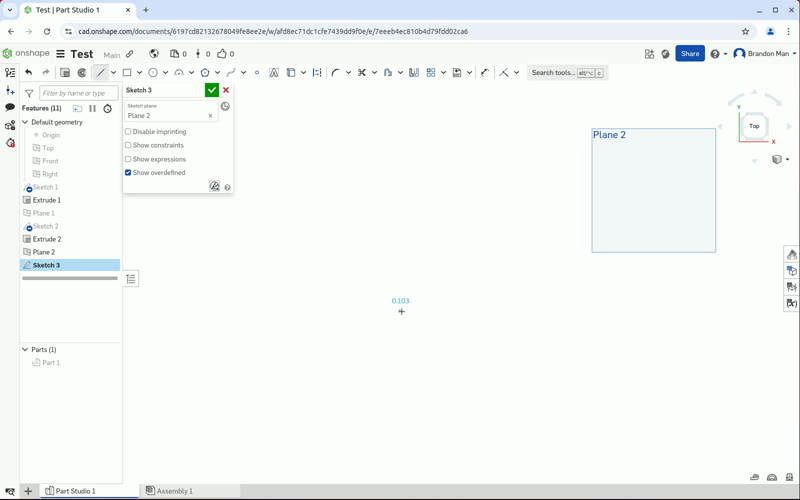
scroll(6)
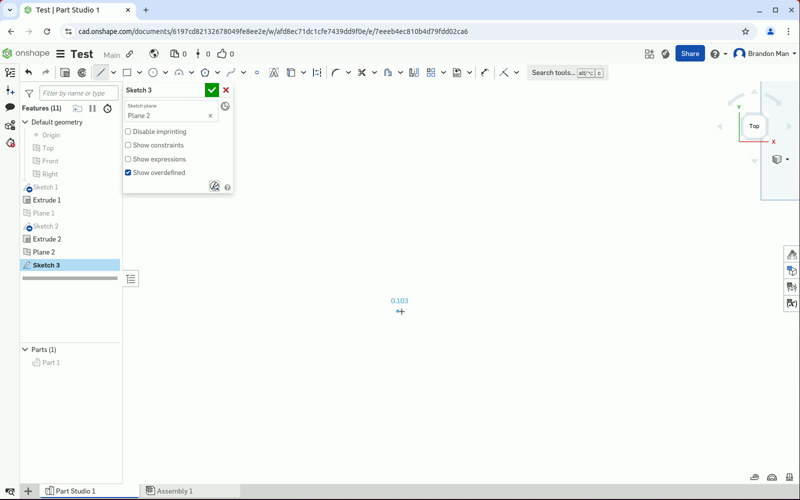
scroll(6)
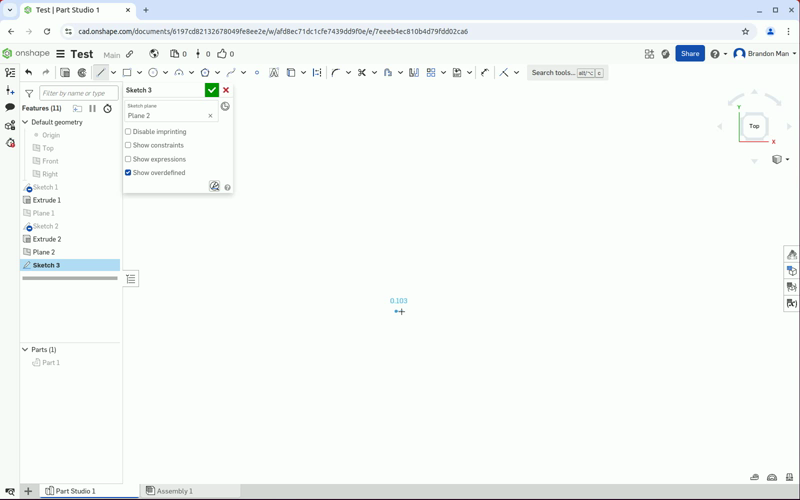
click(401, 311)
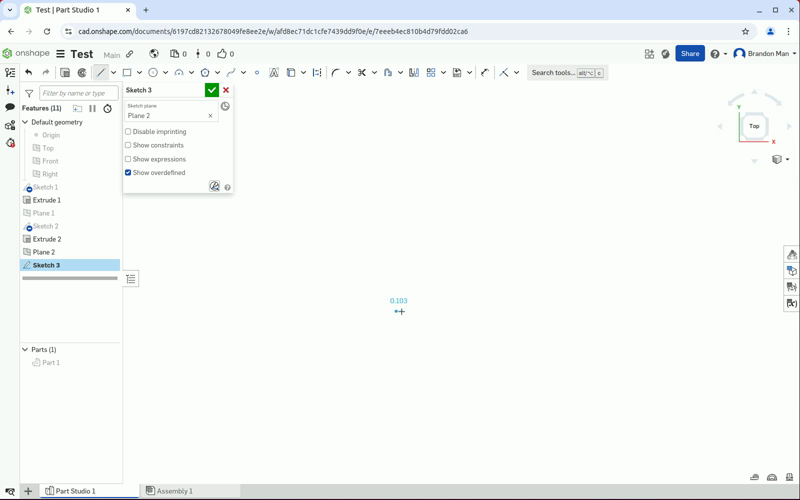
scroll(-6)
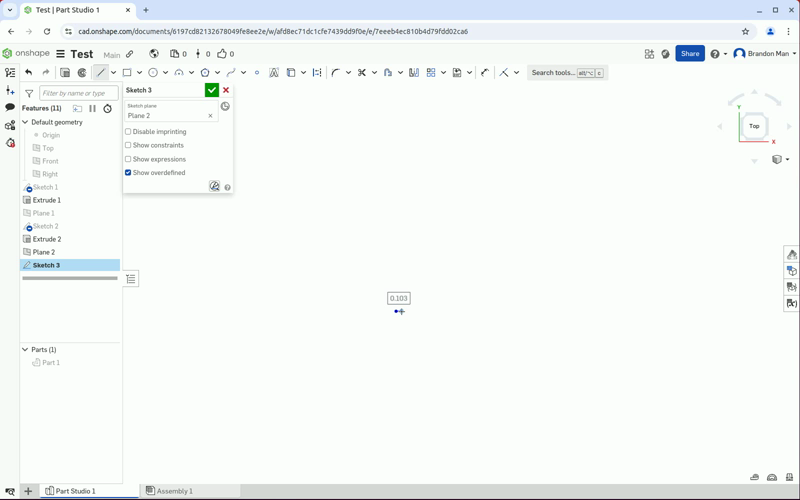
scroll(-6)
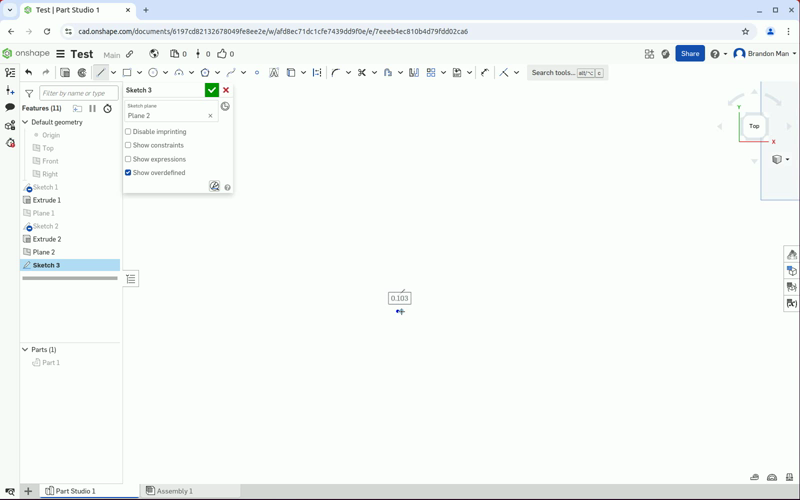
scroll(-6)
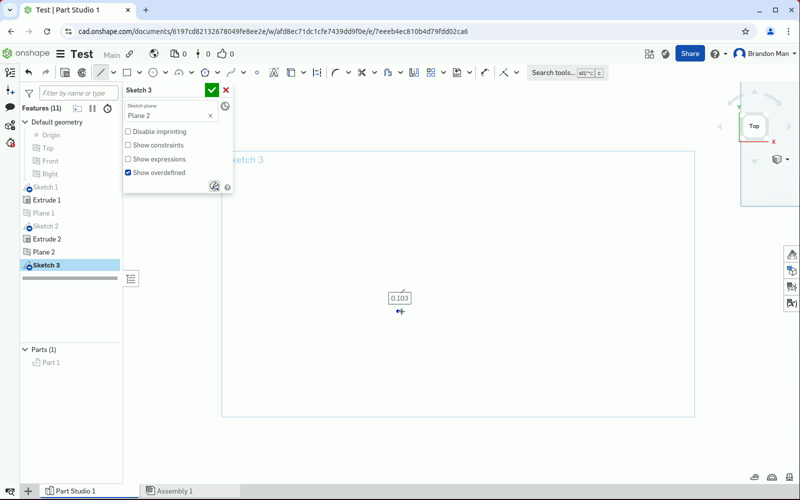
scroll(-6)
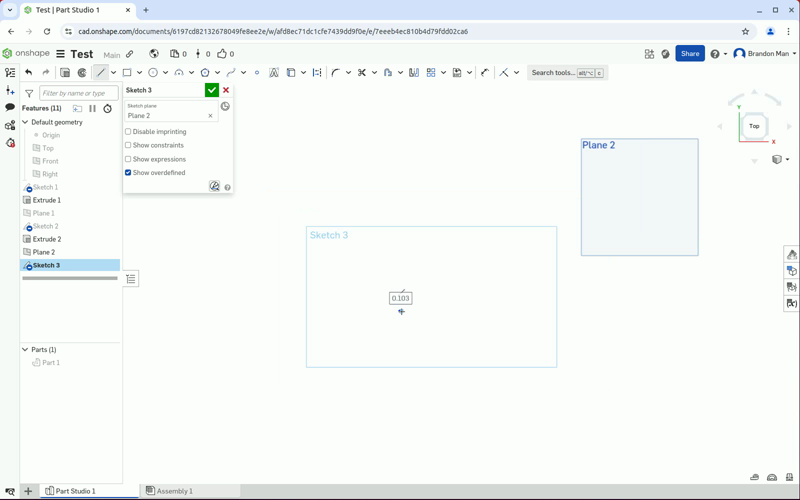
scroll(-6)
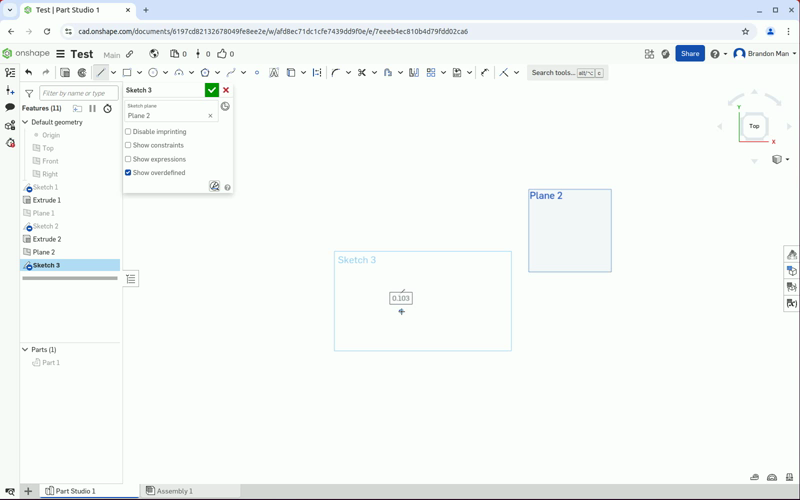
scroll(-6)
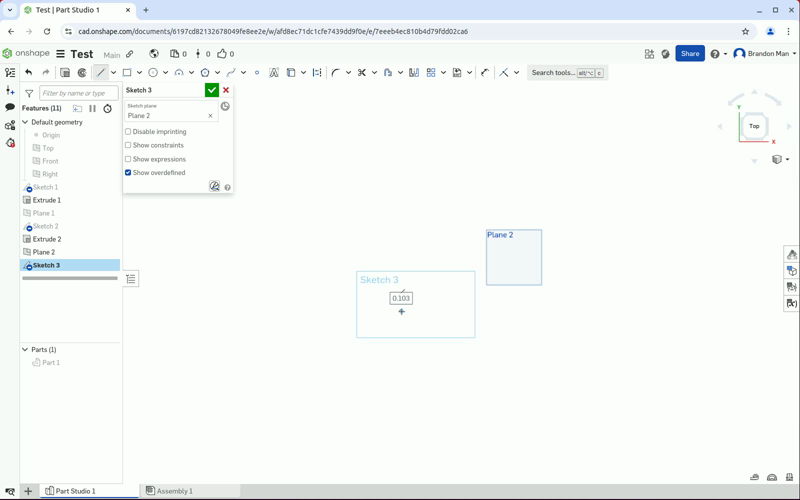
scroll(-6)
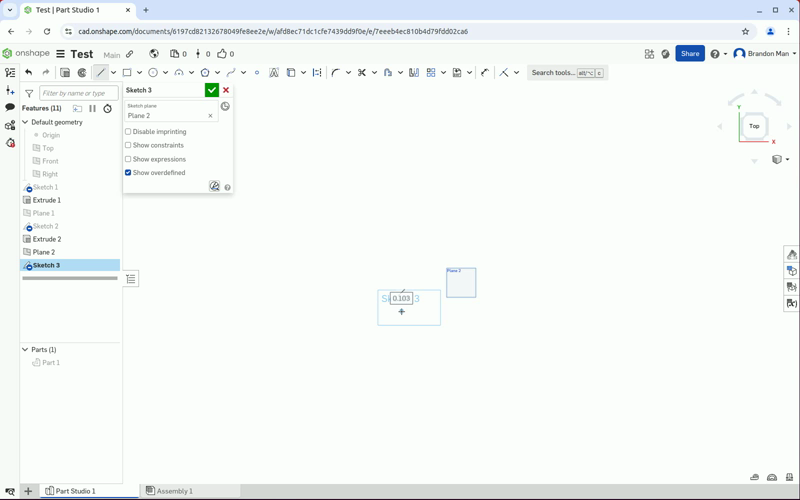
key_up(shift)
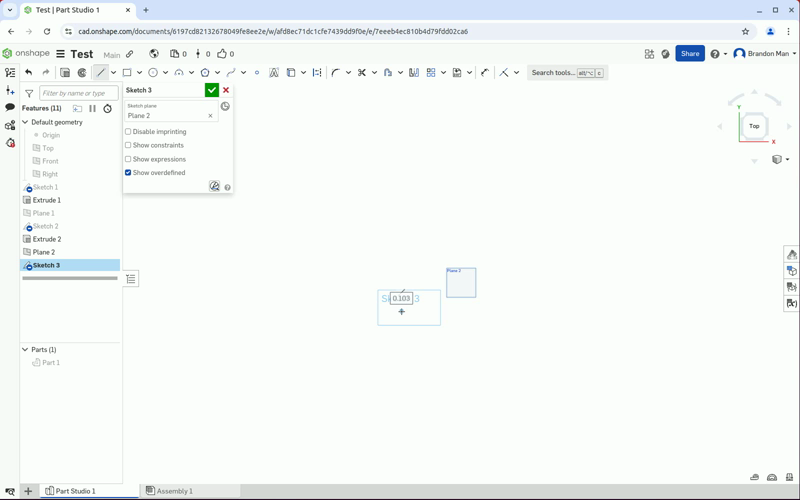
key_down(shift)
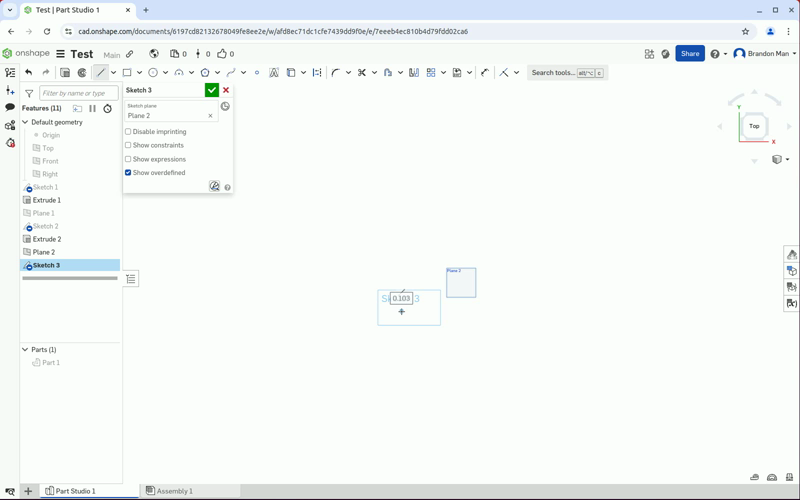
mouse_move(431, 311)
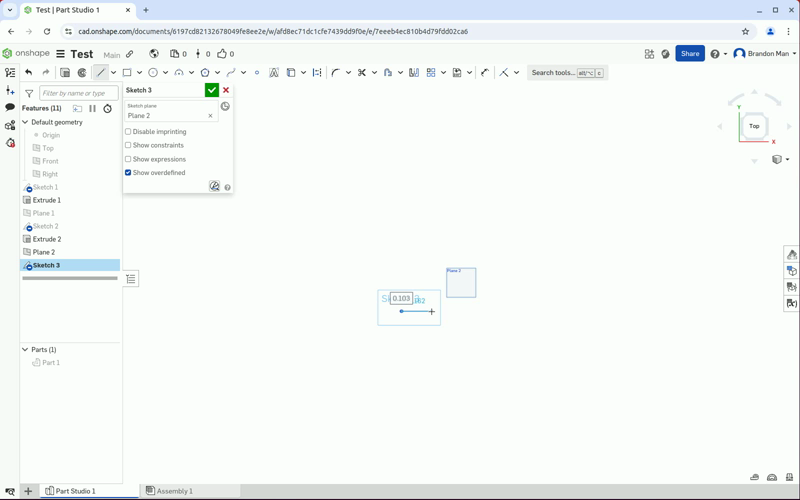
mouse_move(401, 288)
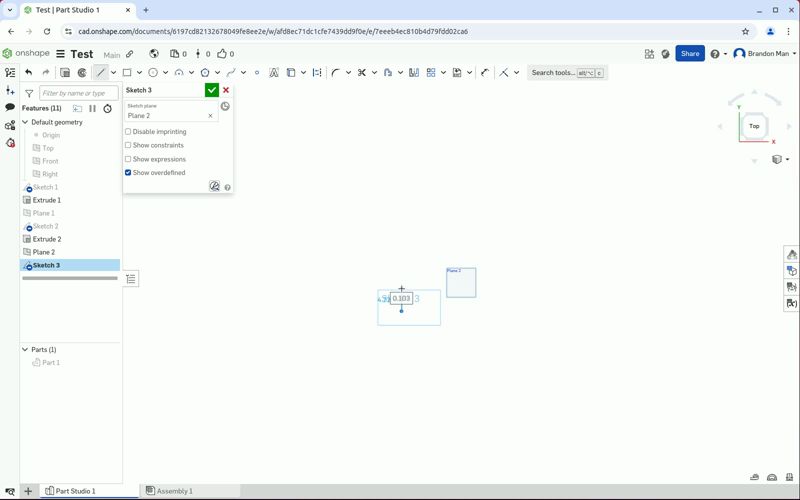
click(401, 288)
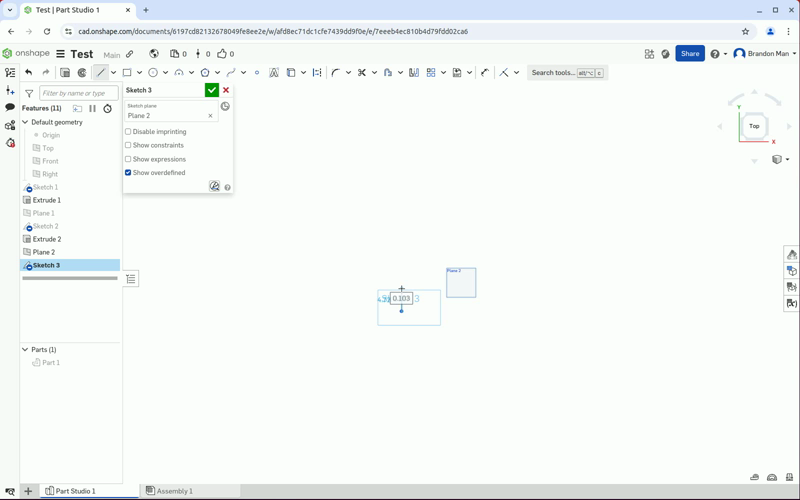
key_up(shift)
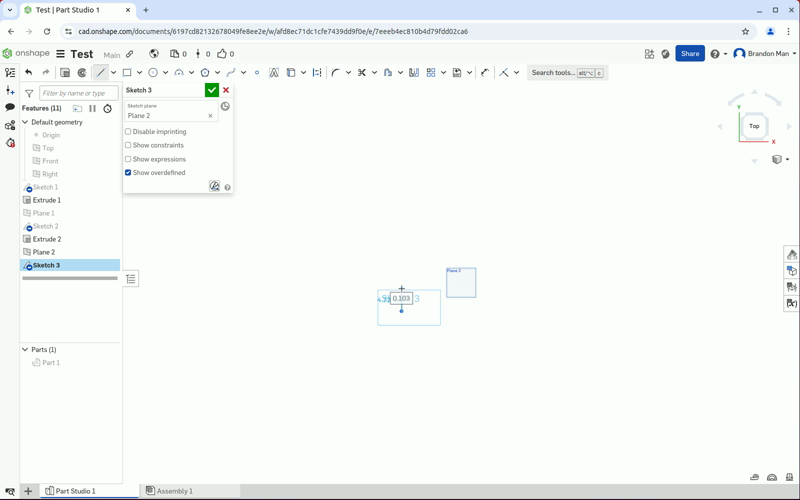
key_down(shift)
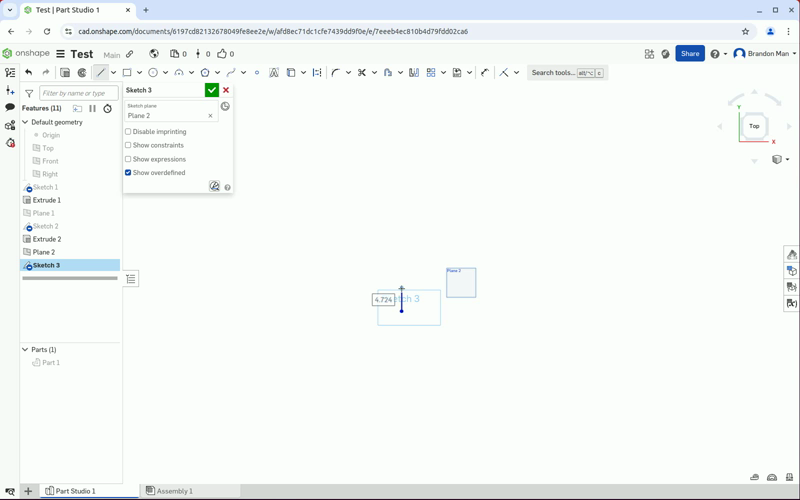
mouse_move(431, 288)
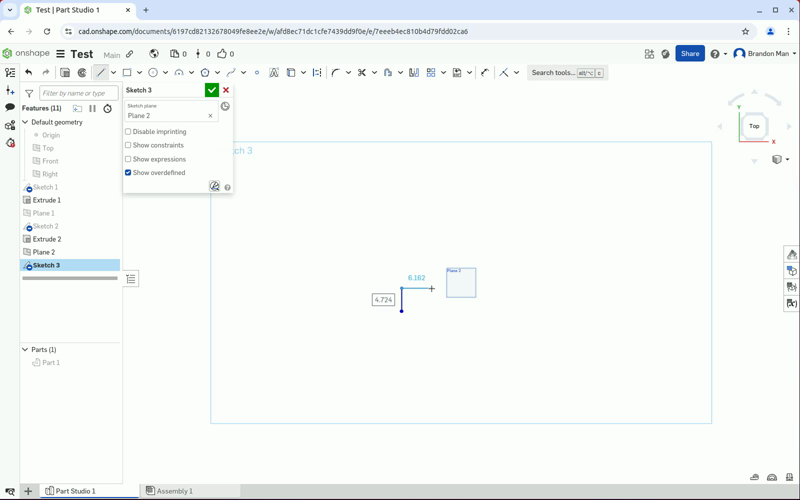
mouse_move(401, 288)
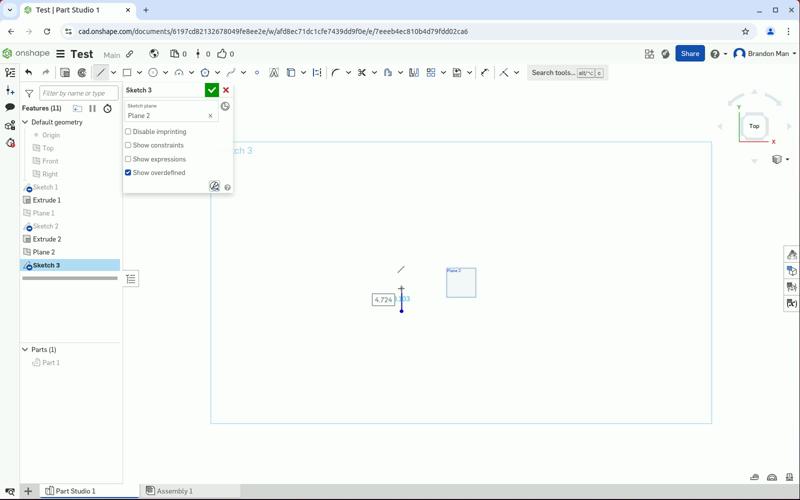
scroll(6)
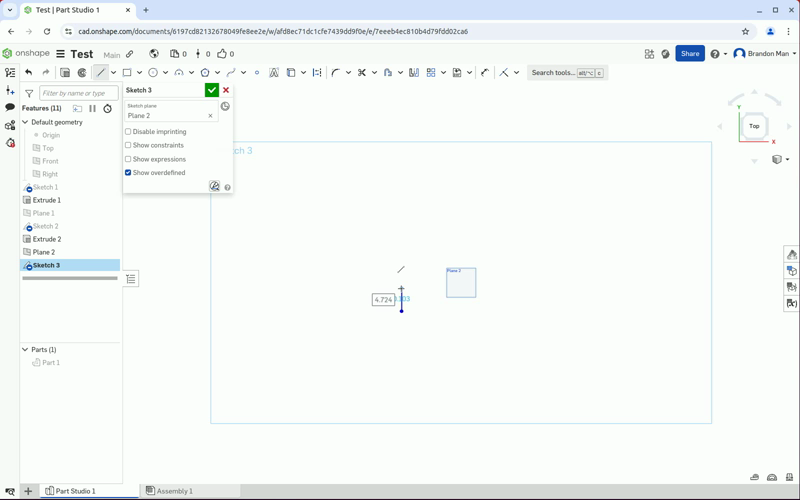
scroll(6)
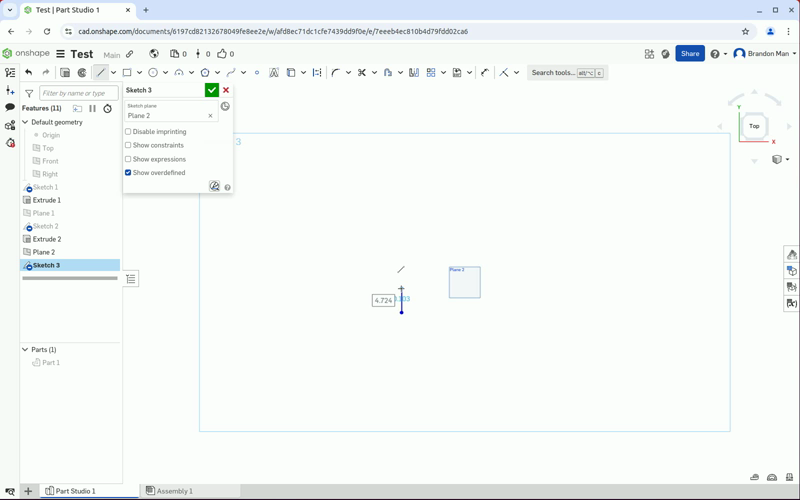
scroll(6)
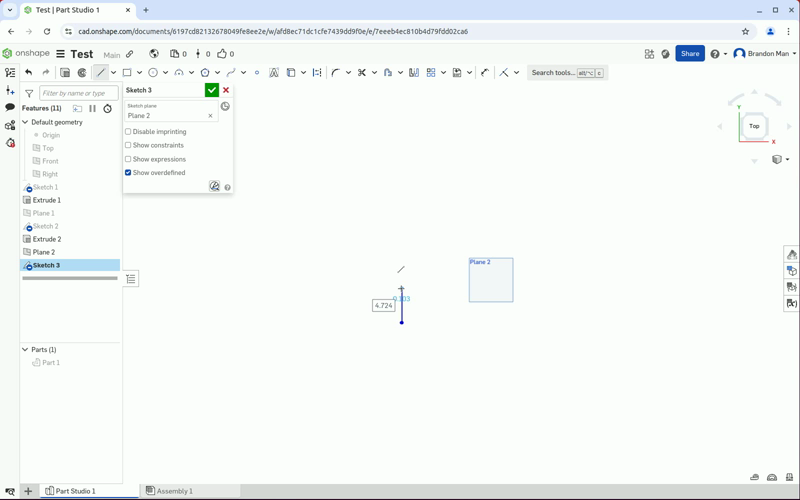
scroll(6)
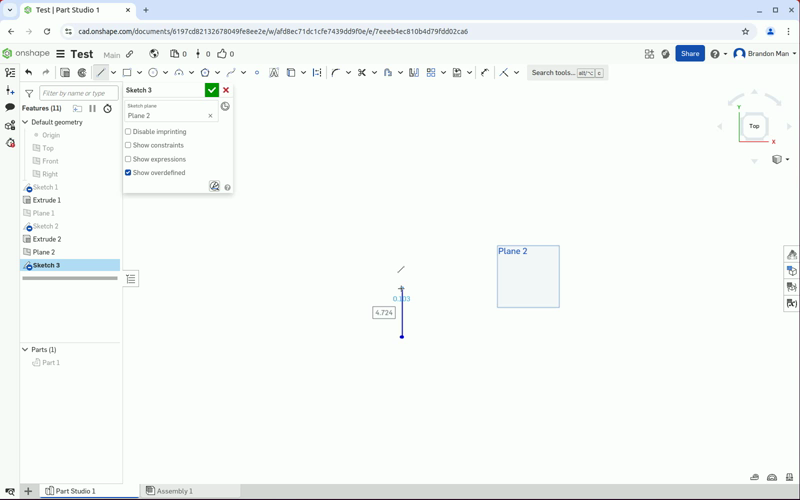
scroll(6)
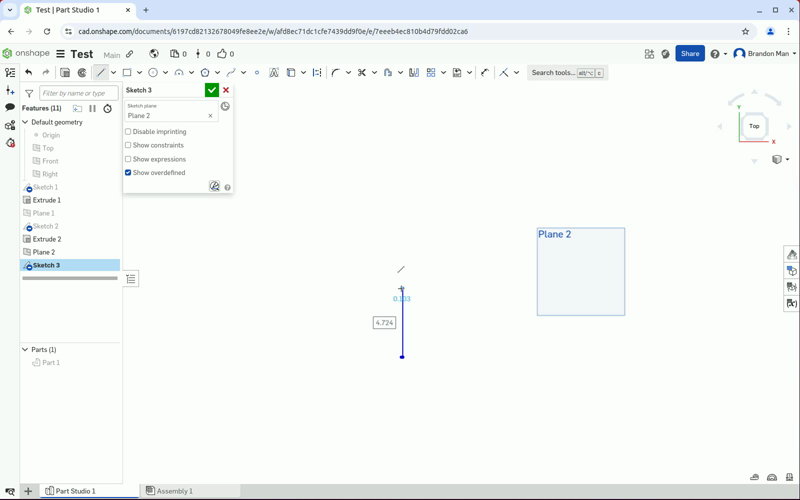
scroll(6)
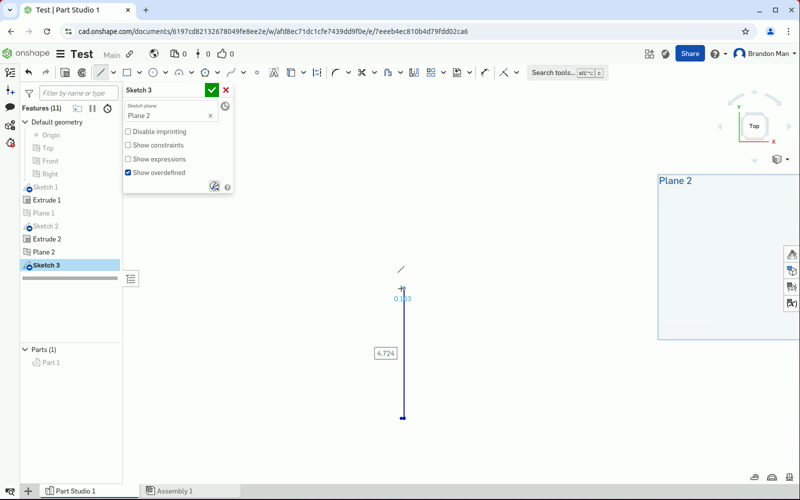
scroll(6)
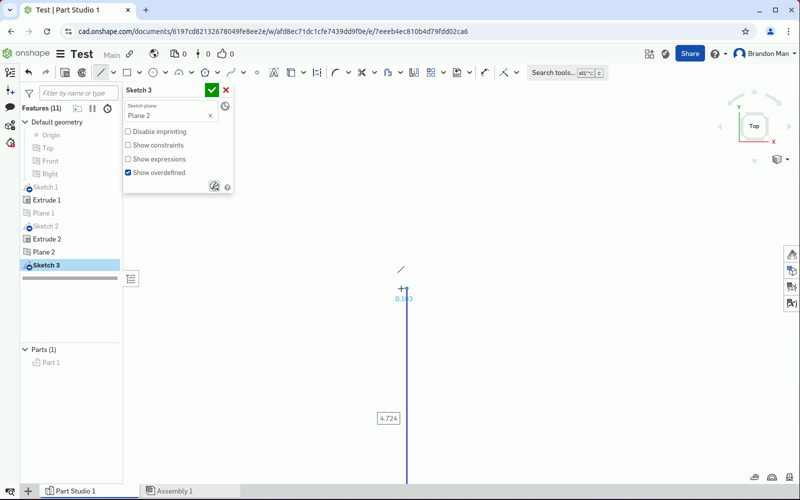
click(401, 288)
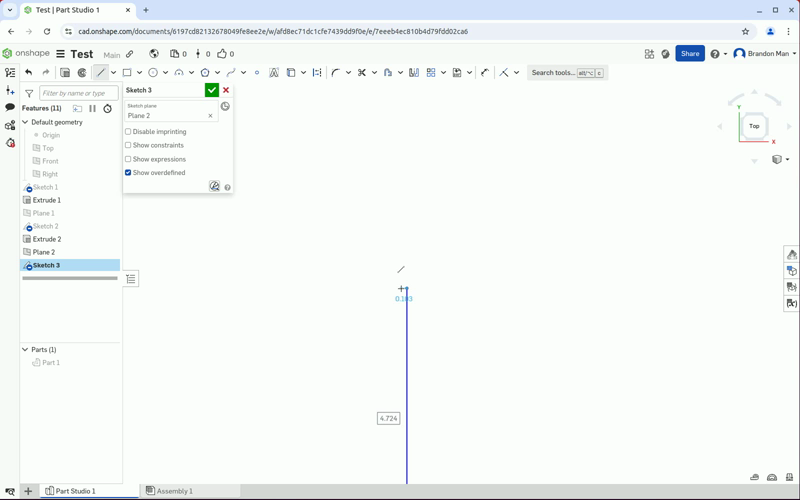
scroll(-6)
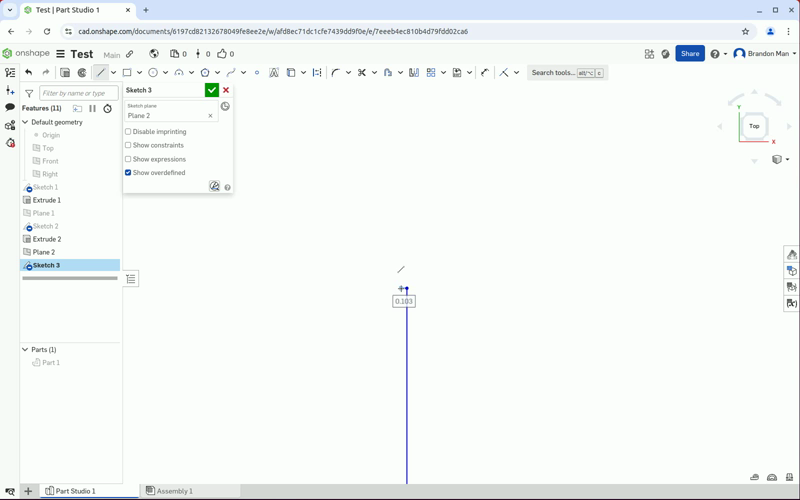
scroll(-6)
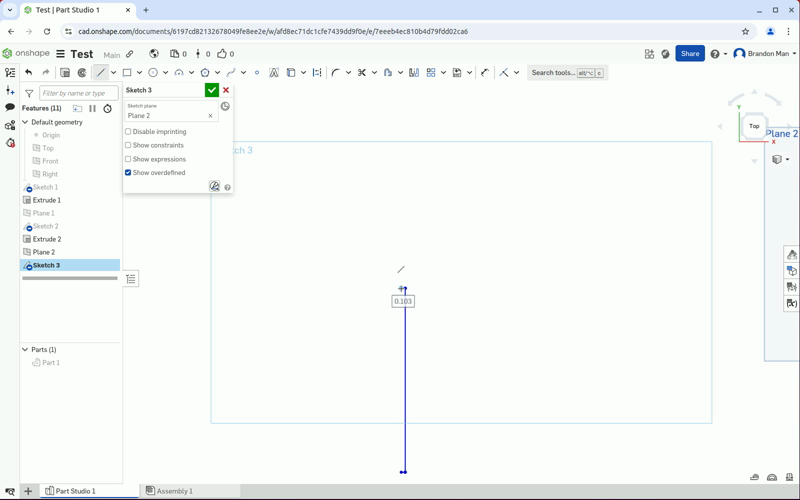
scroll(-6)
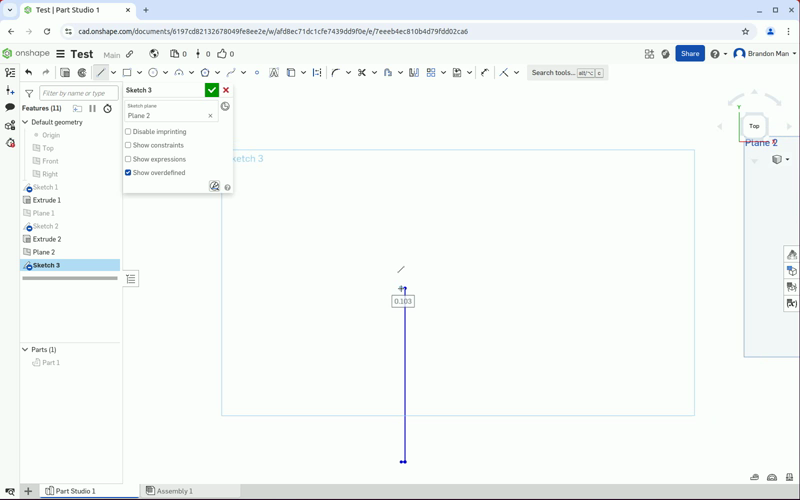
scroll(-6)
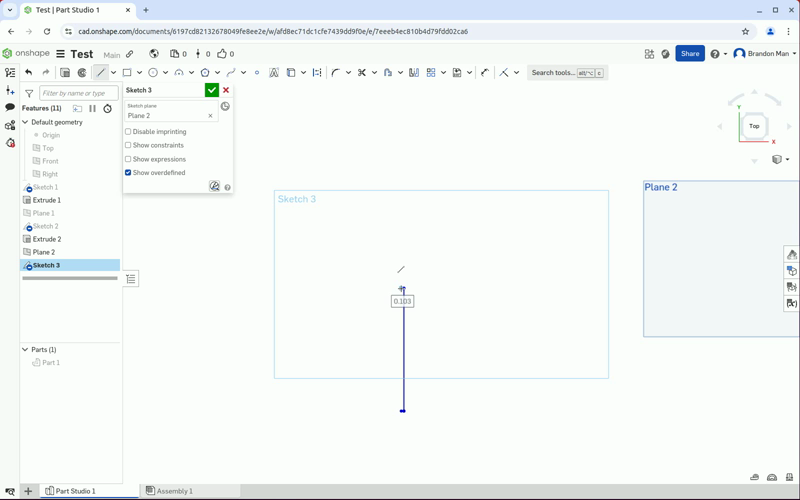
scroll(-6)
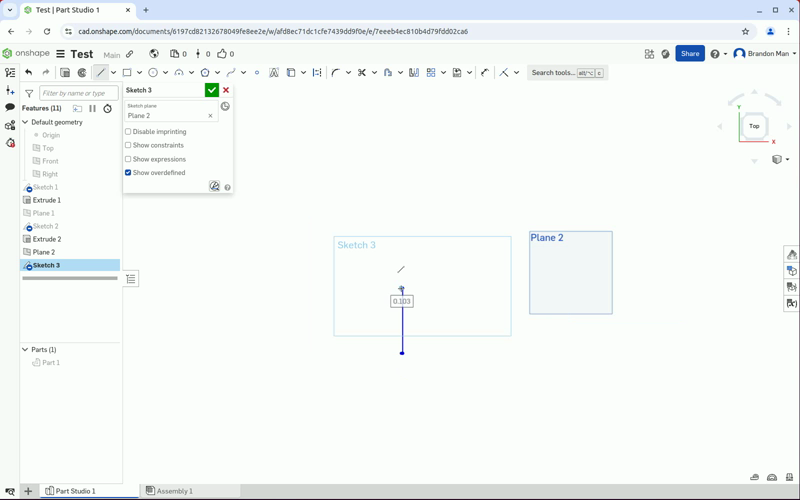
scroll(-6)
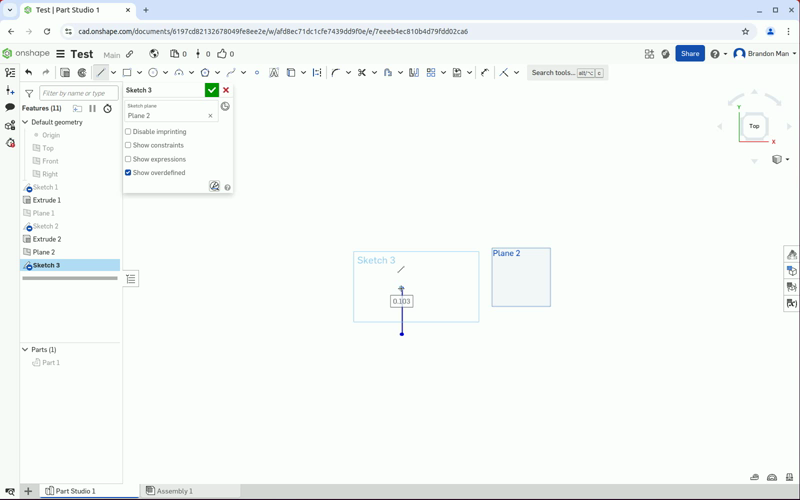
scroll(-6)
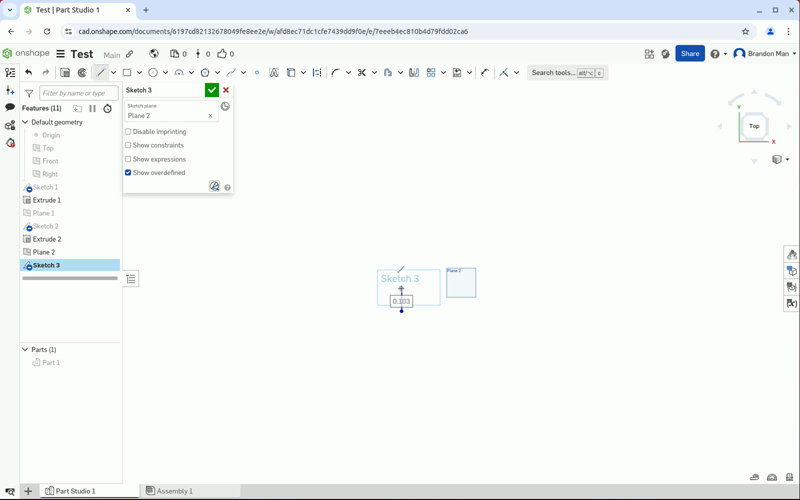
key_up(shift)
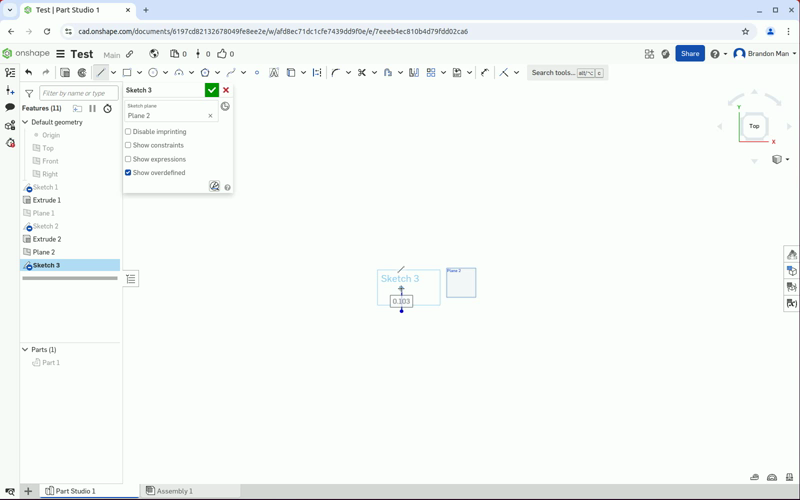
mouse_move(431, 288)
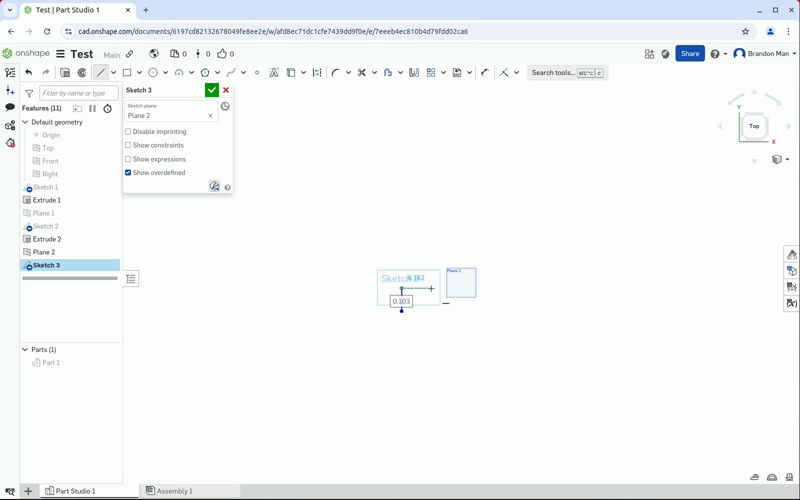
key_down(shift)
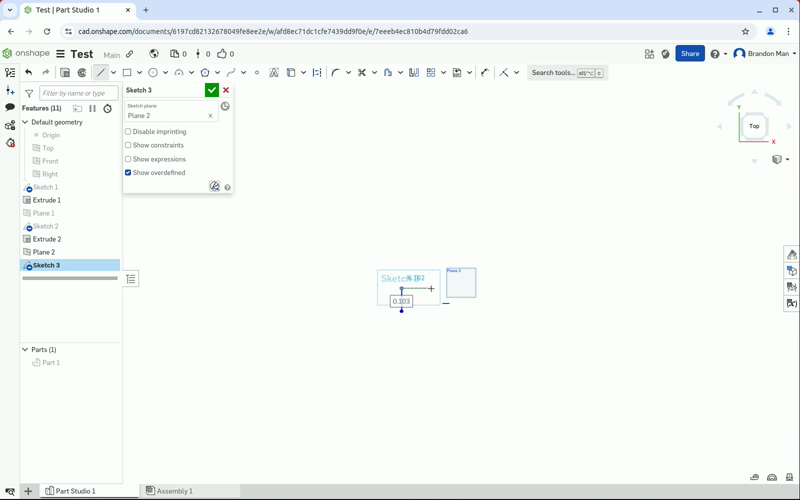
mouse_move(401, 311)
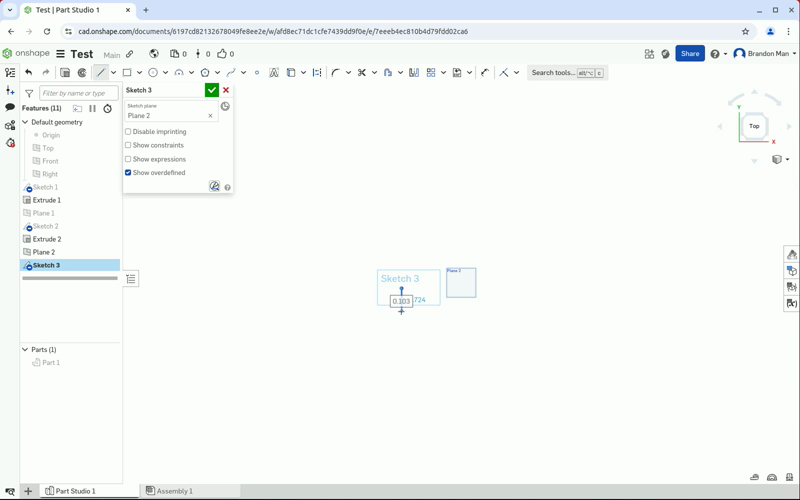
scroll(6)
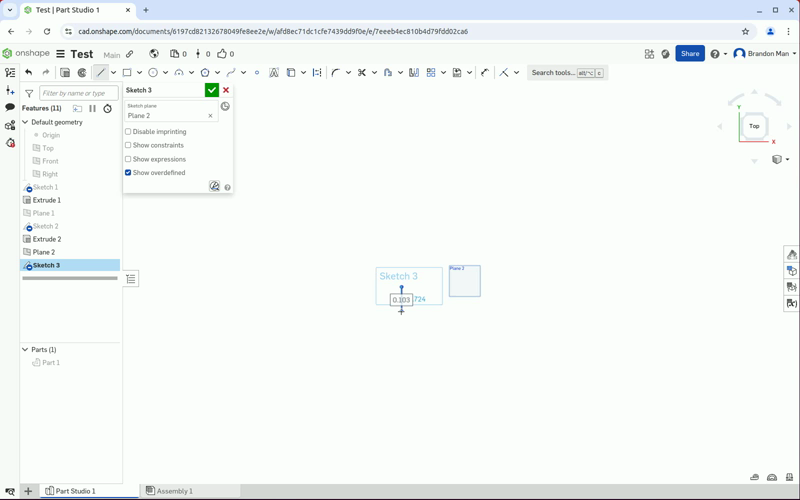
scroll(6)
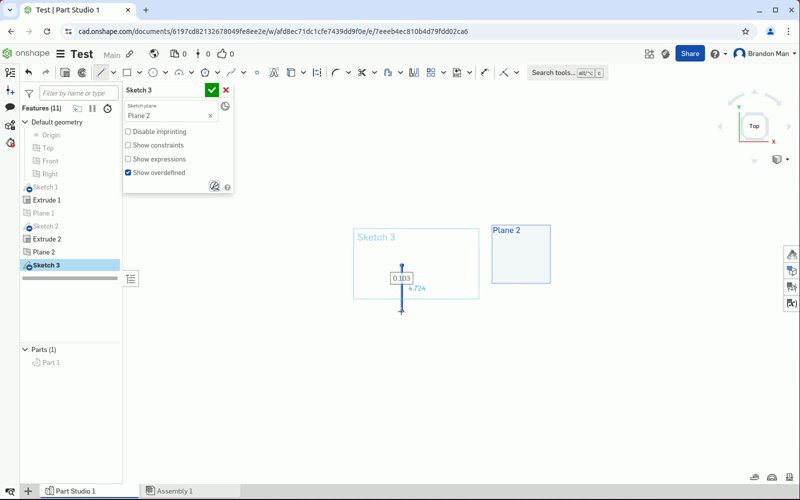
scroll(6)
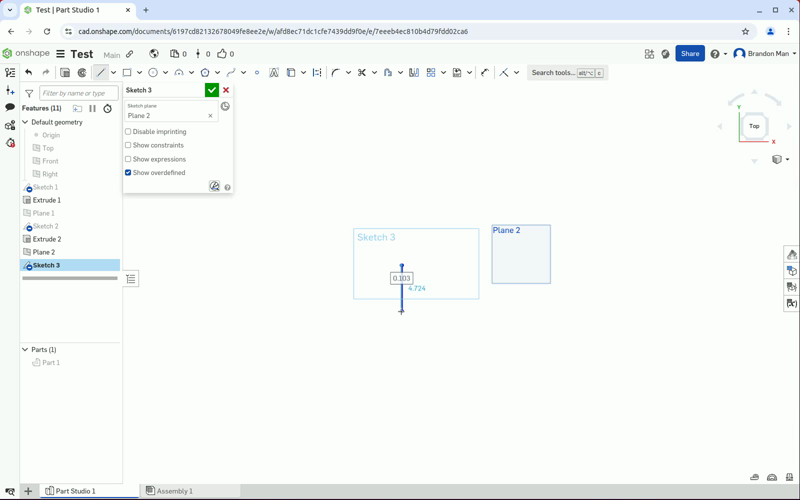
scroll(6)
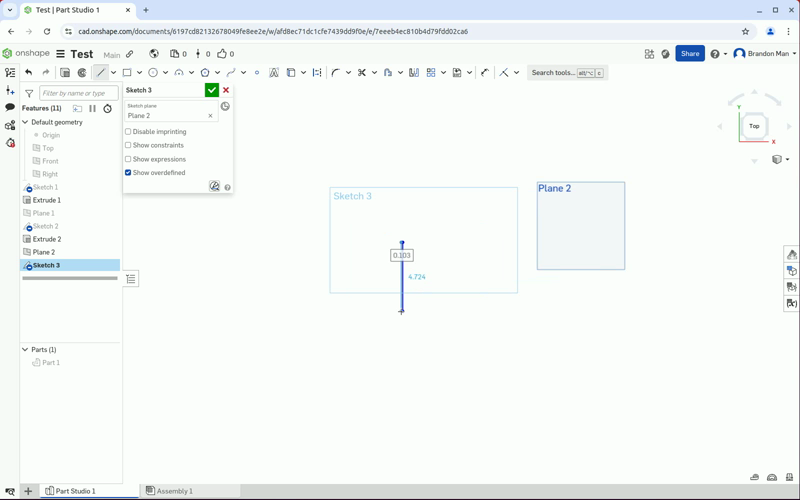
scroll(6)
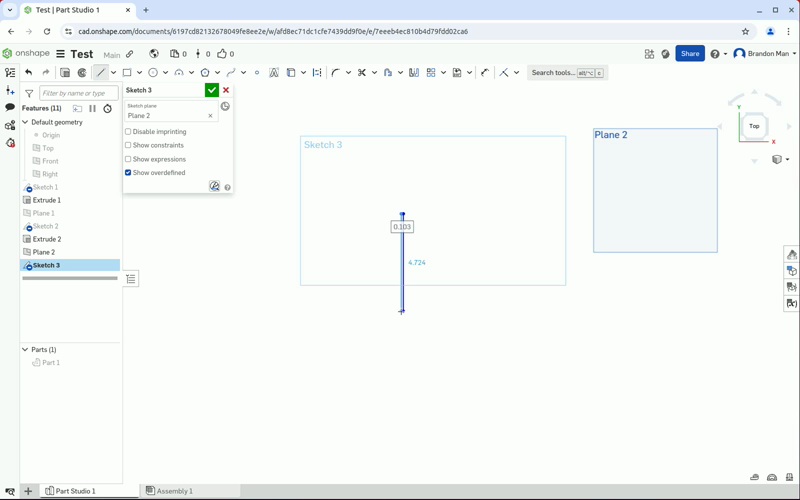
scroll(6)
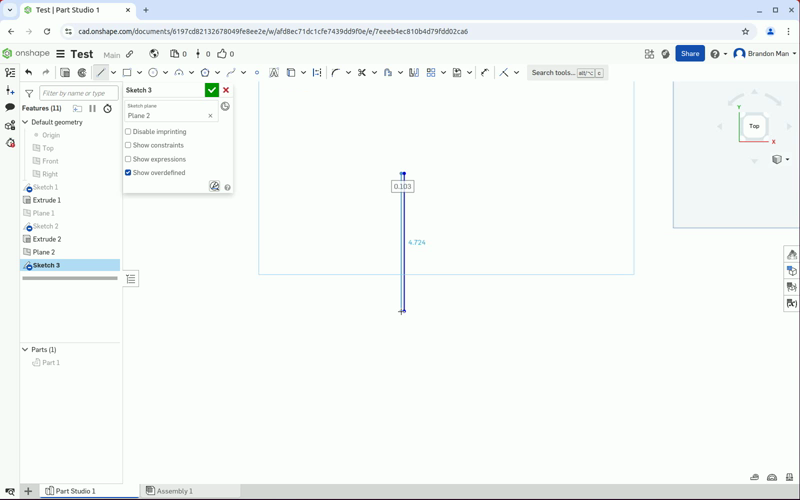
scroll(6)
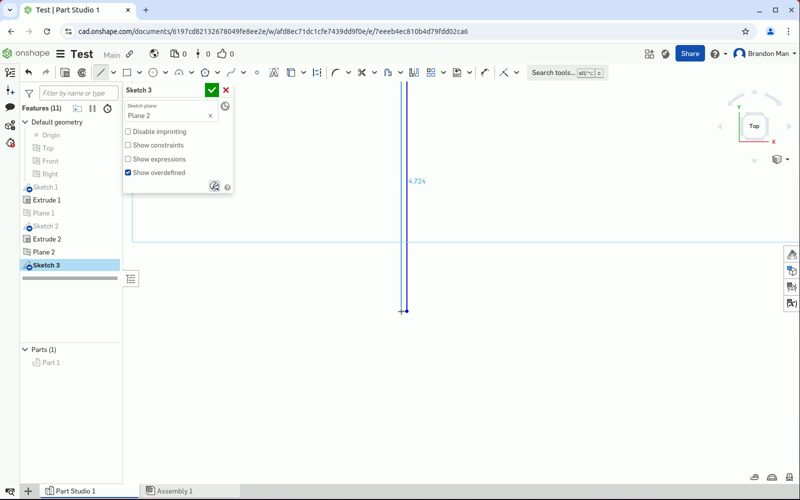
key_up(shift)
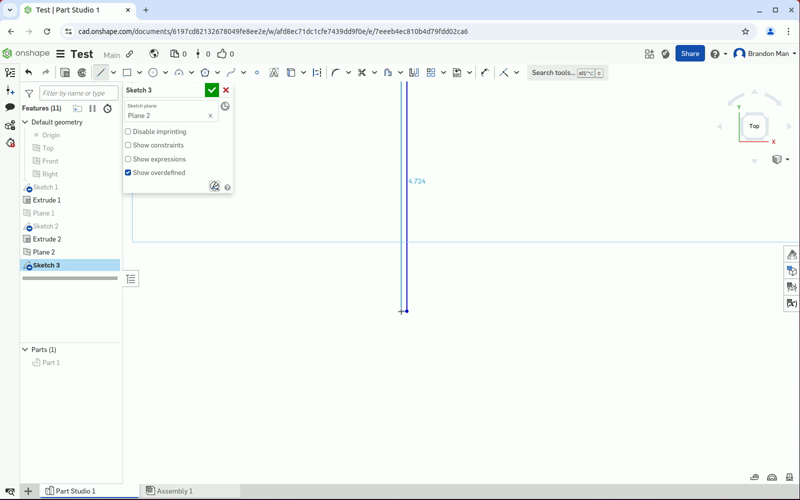
click(401, 311)
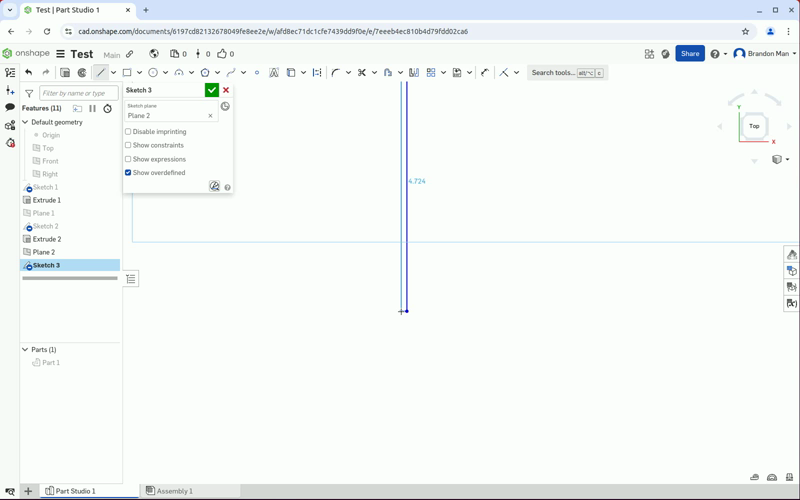
scroll(-6)
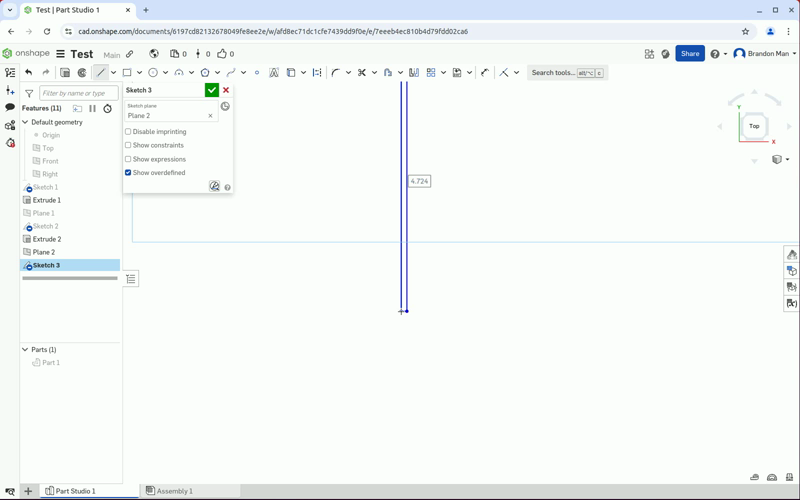
scroll(-6)
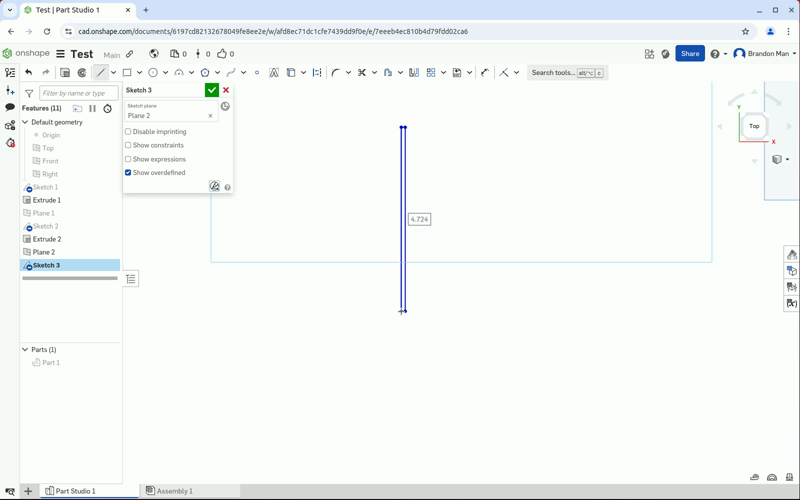
scroll(-6)
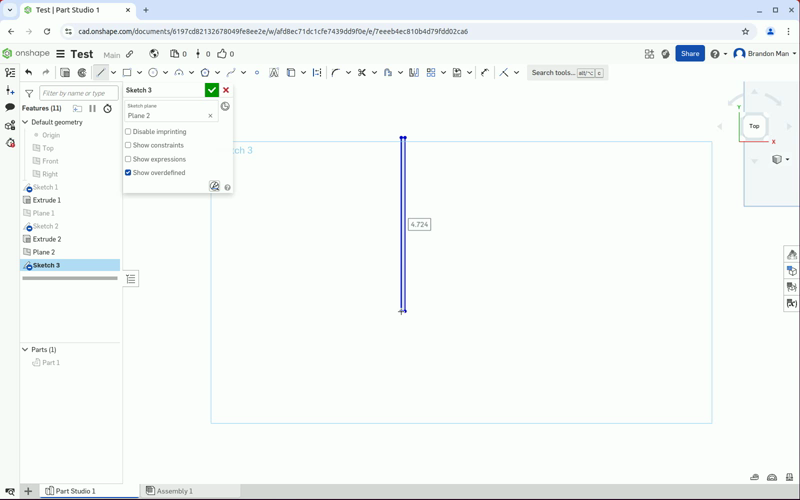
scroll(-6)
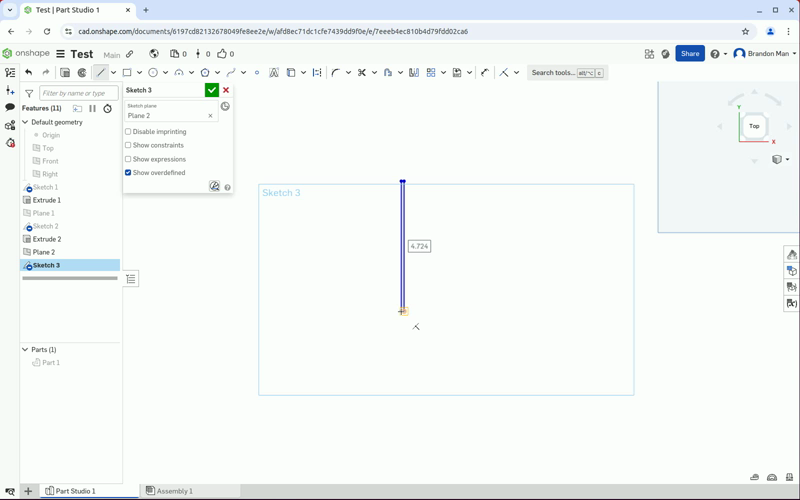
scroll(-6)
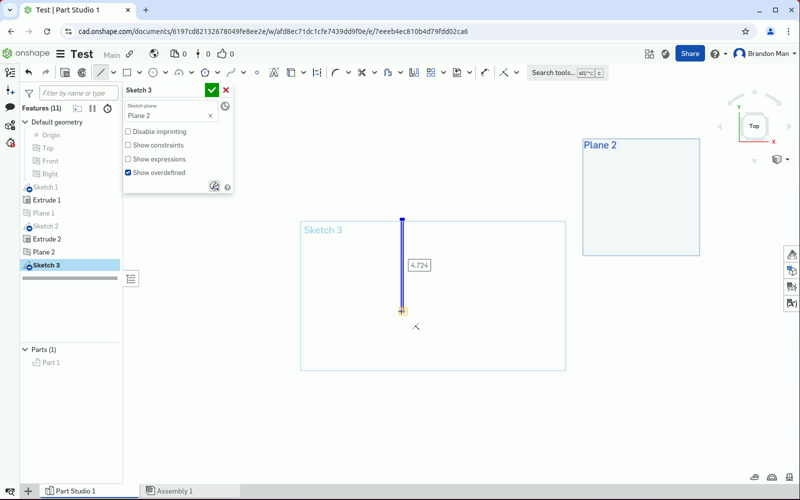
scroll(-6)
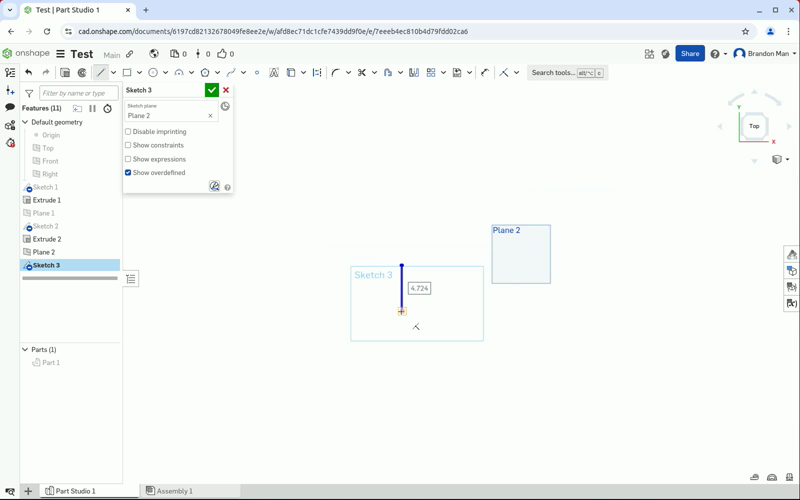
scroll(-6)
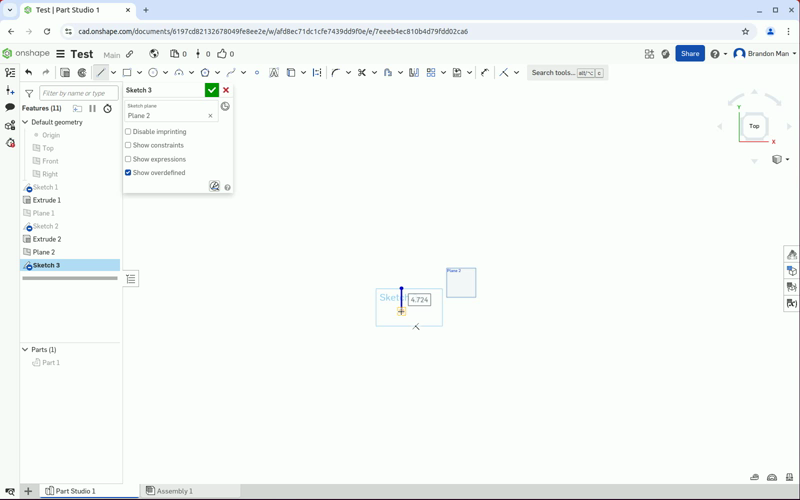
key(esc)
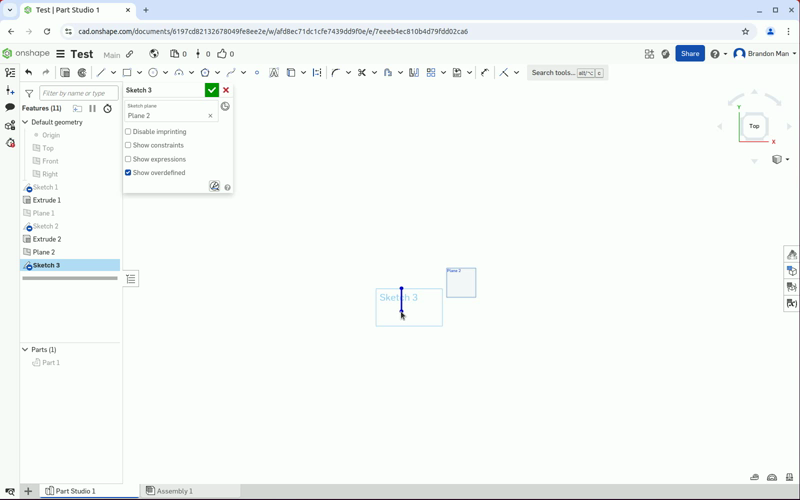
mouse_move(401, 308)
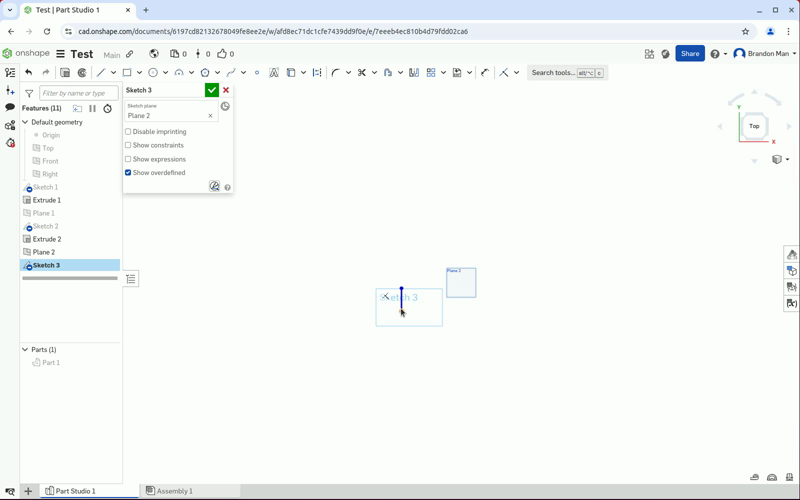
scroll(6)
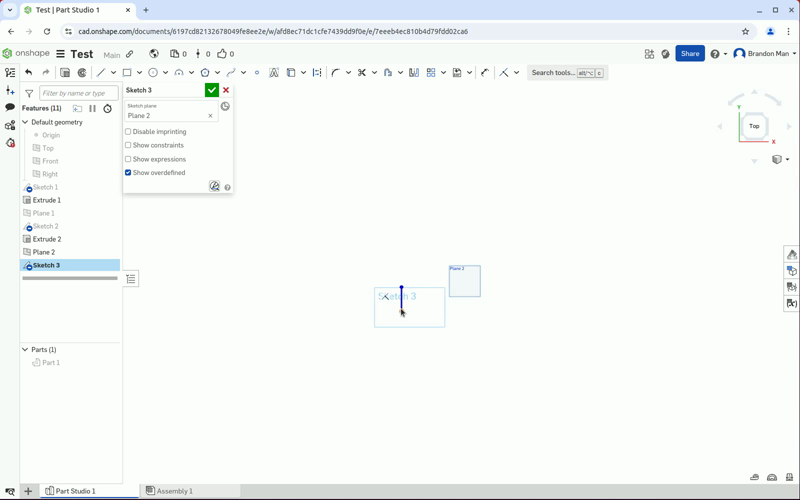
scroll(6)
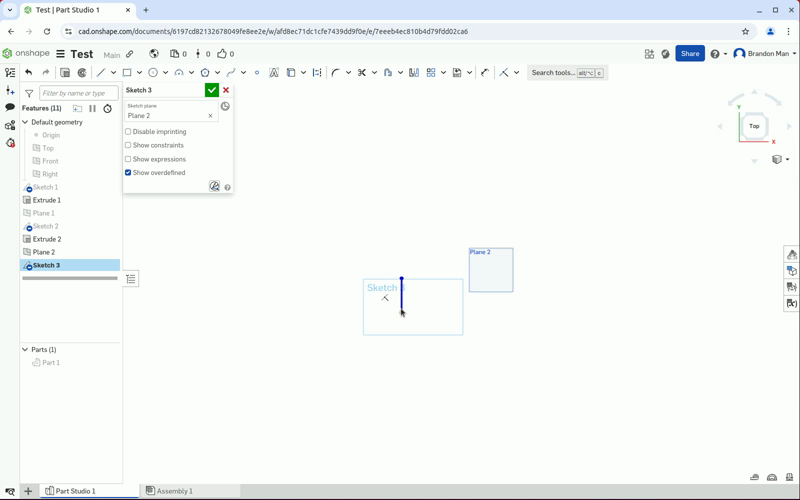
scroll(6)
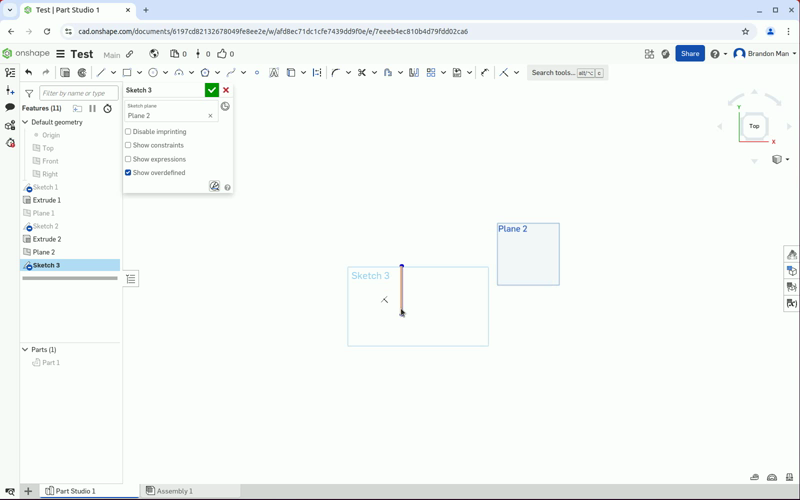
scroll(6)
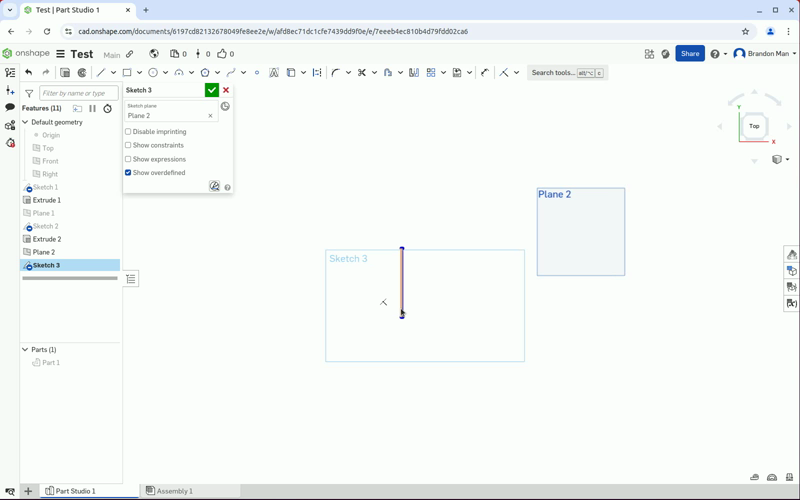
scroll(6)
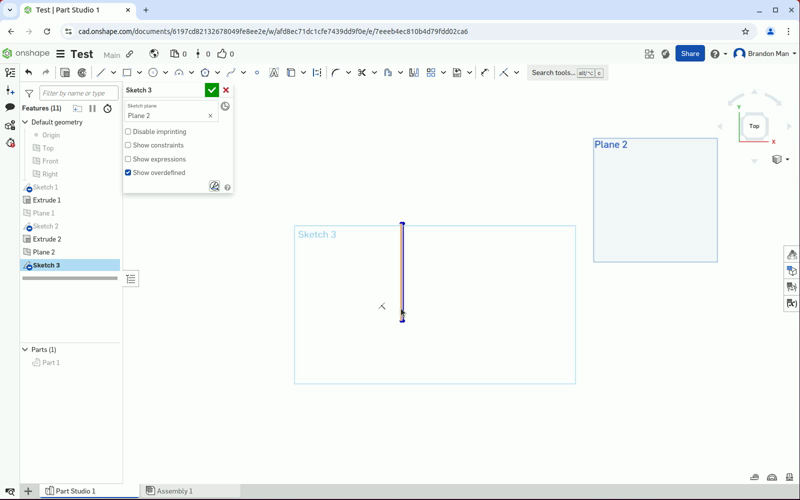
scroll(6)
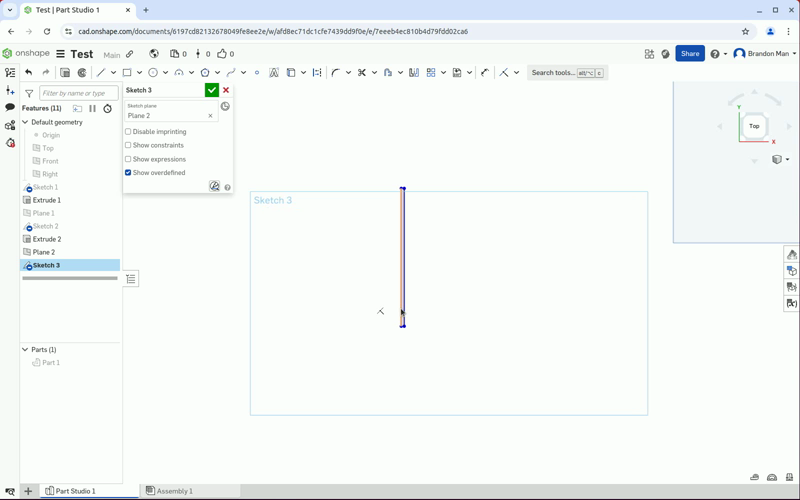
scroll(6)
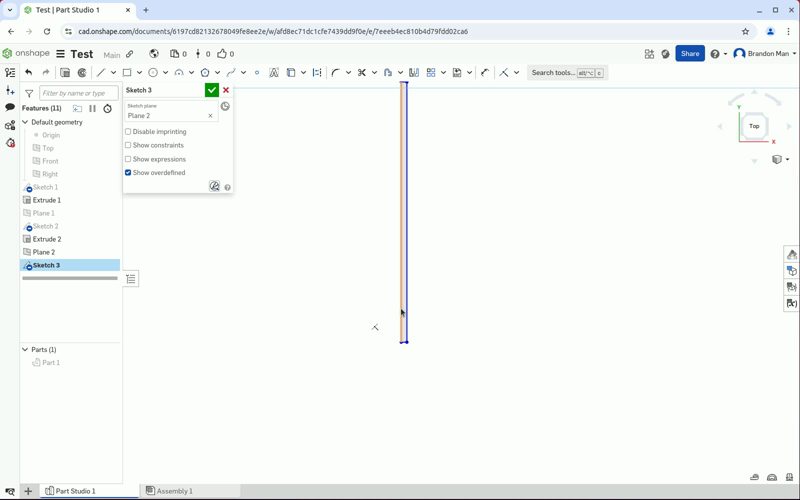
click(401, 308)
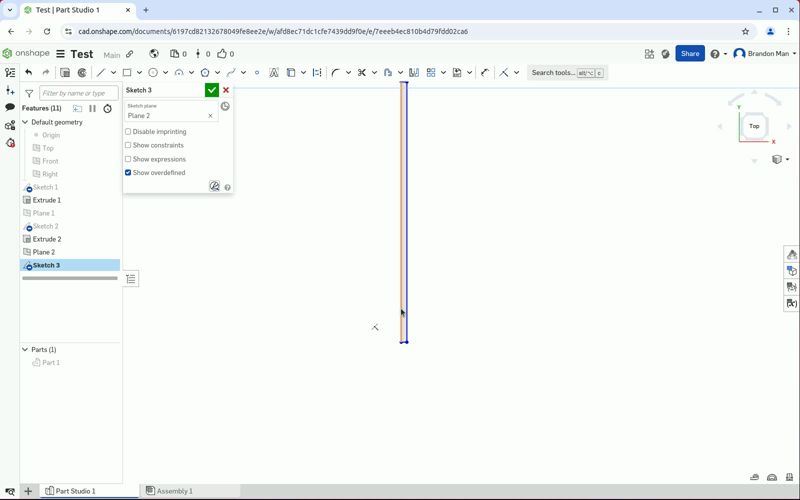
scroll(-6)
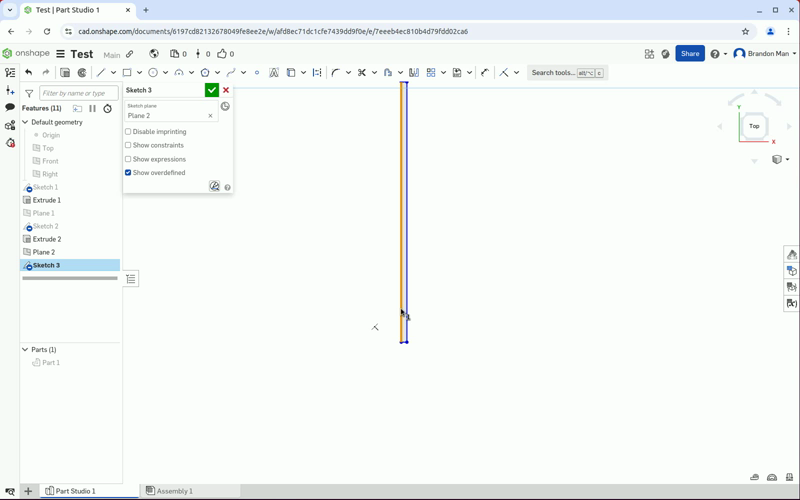
scroll(-6)
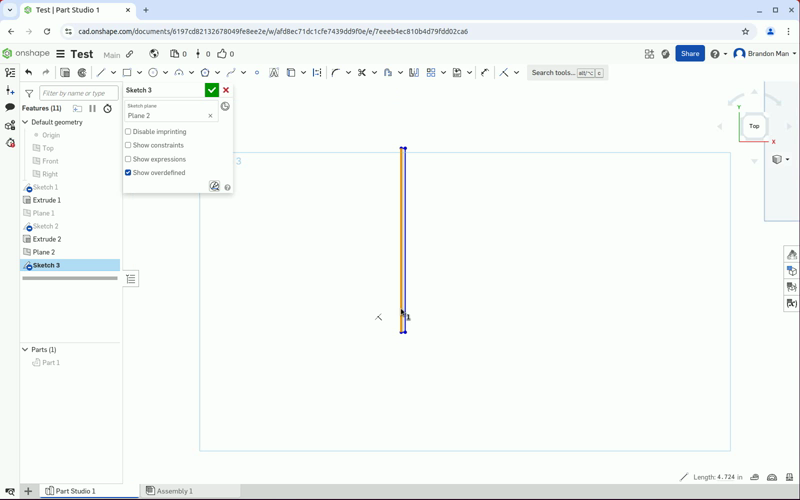
scroll(-6)
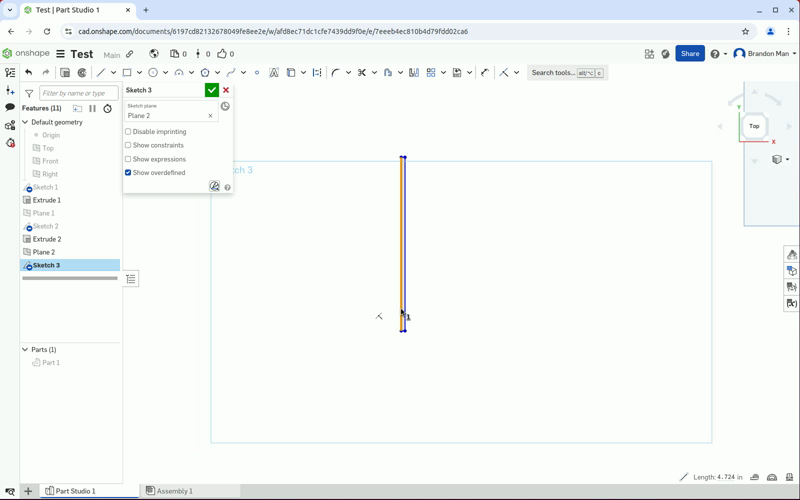
scroll(-6)
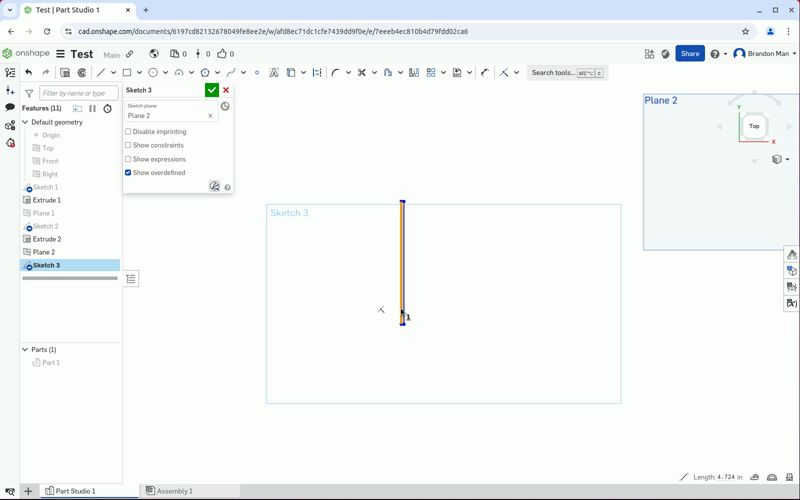
scroll(-6)
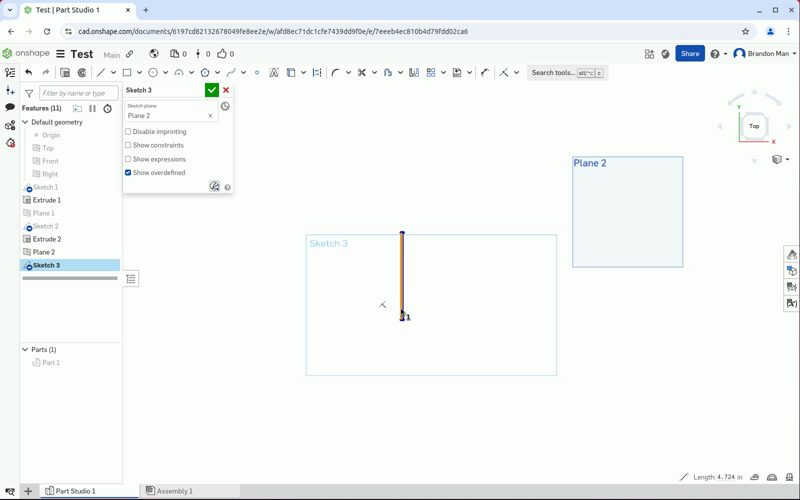
scroll(-6)
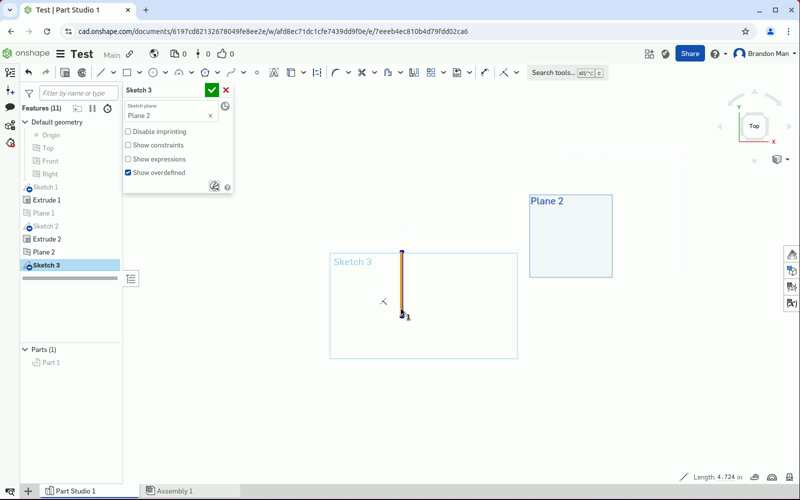
scroll(-6)
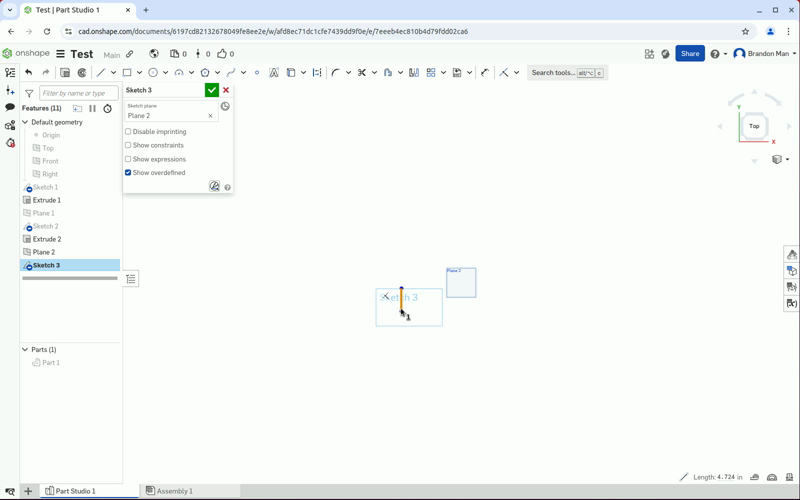
mouse_move(73, 352)
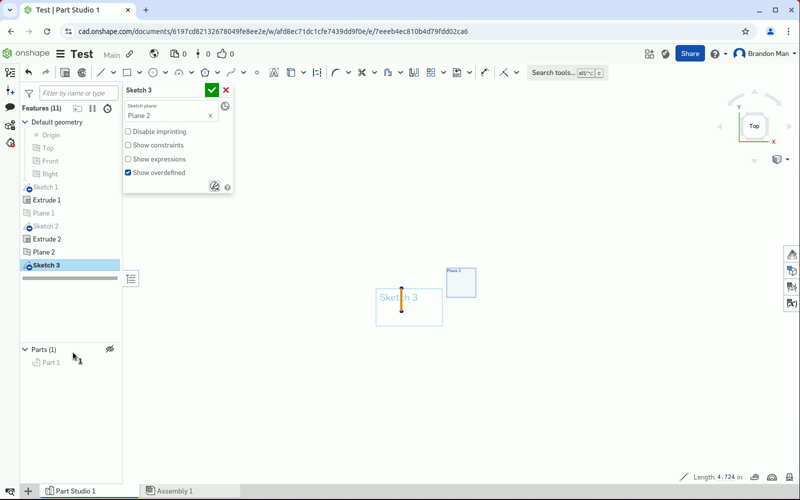
key(shift+y)
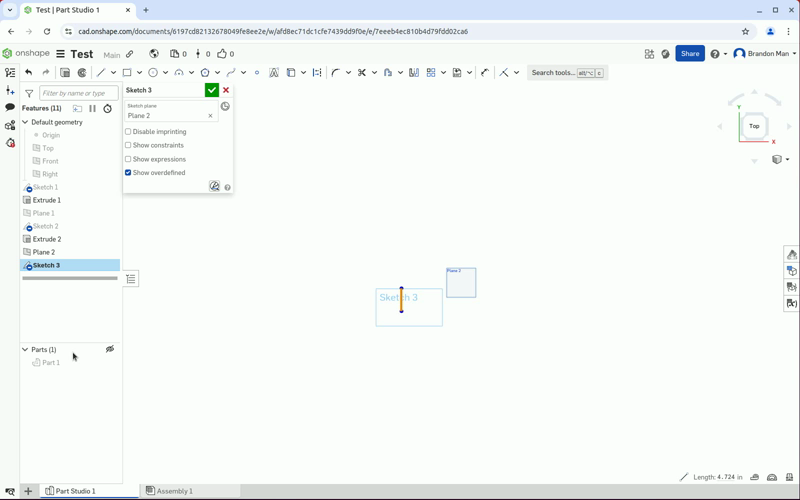
key(shift+e)
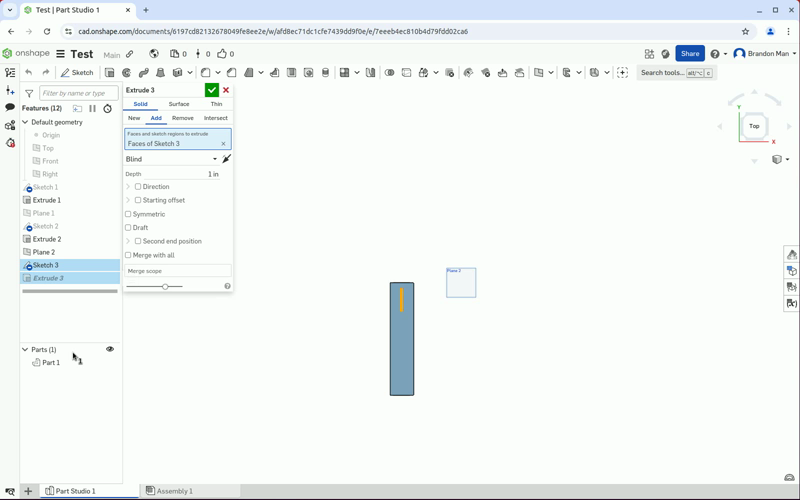
mouse_move(143, 106)
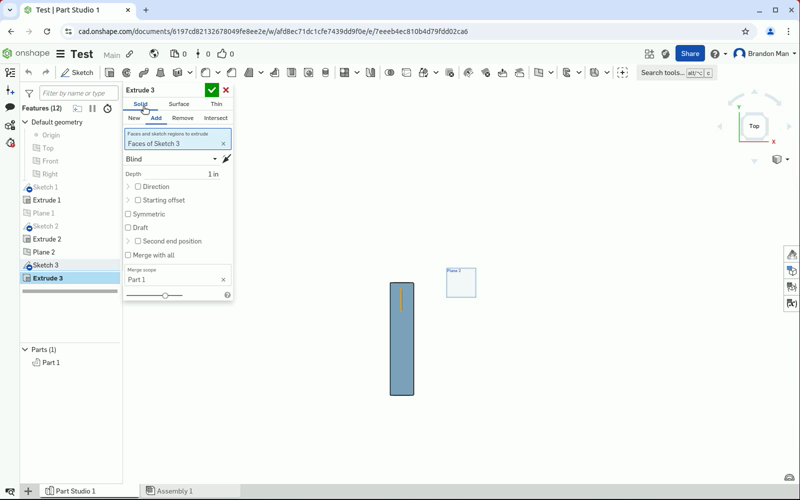
click(143, 106)
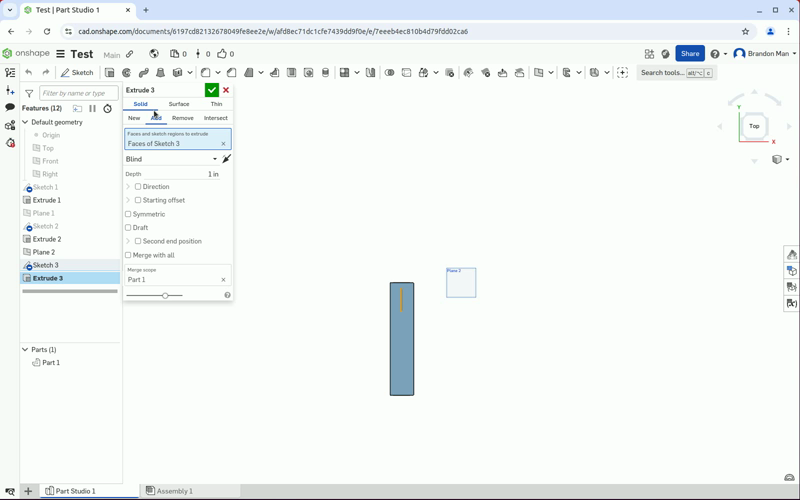
mouse_move(186, 120)
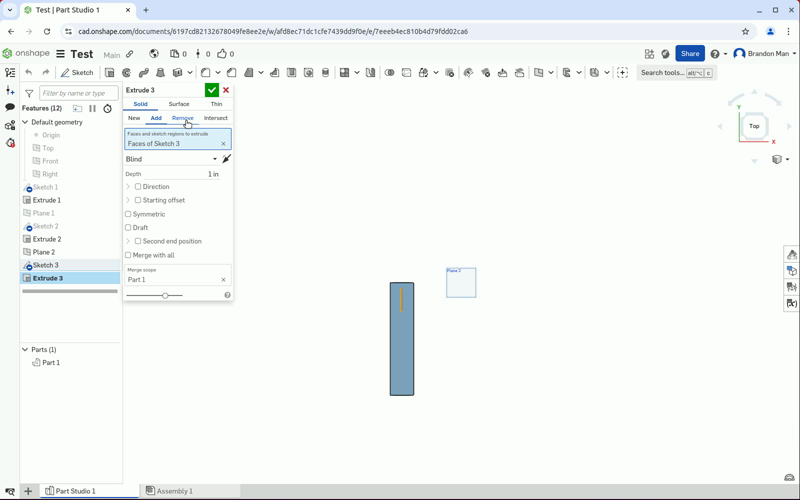
click(186, 120)
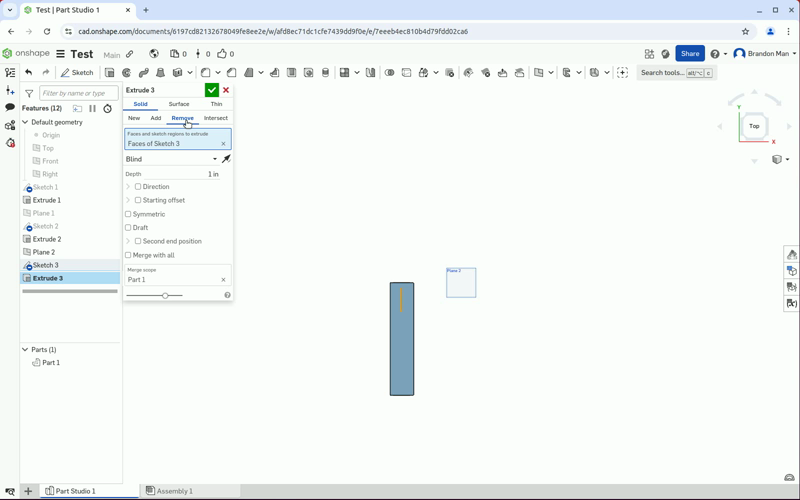
key(tab, 4)
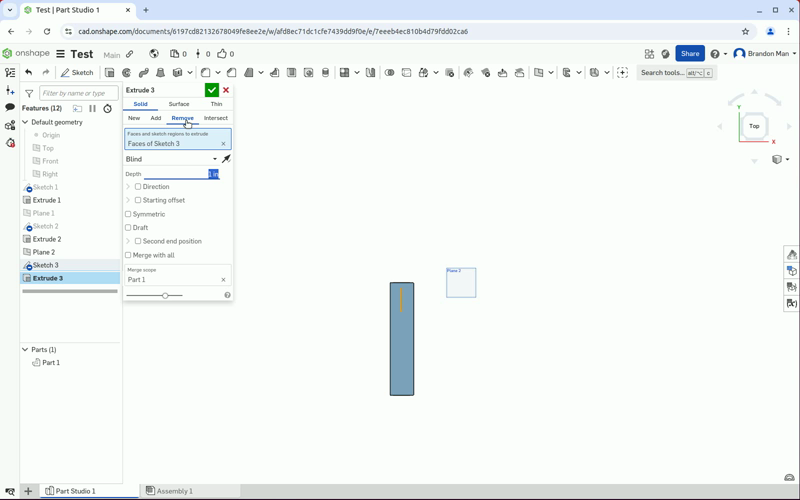
text(0.963)
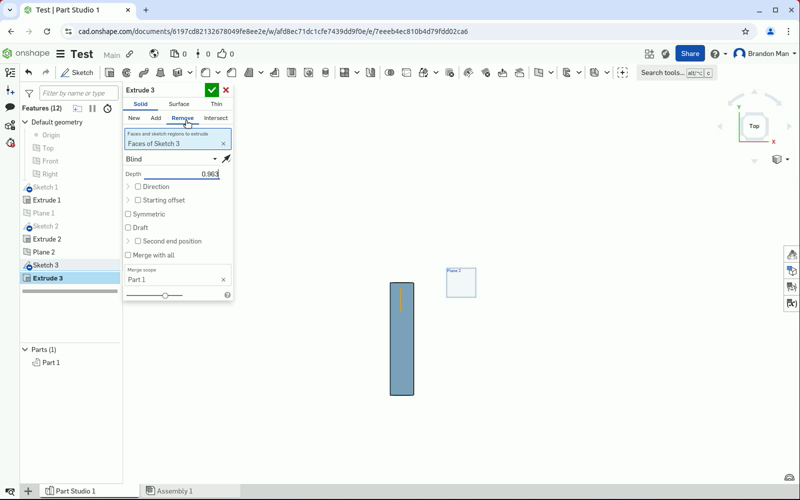
key(tab, 6)
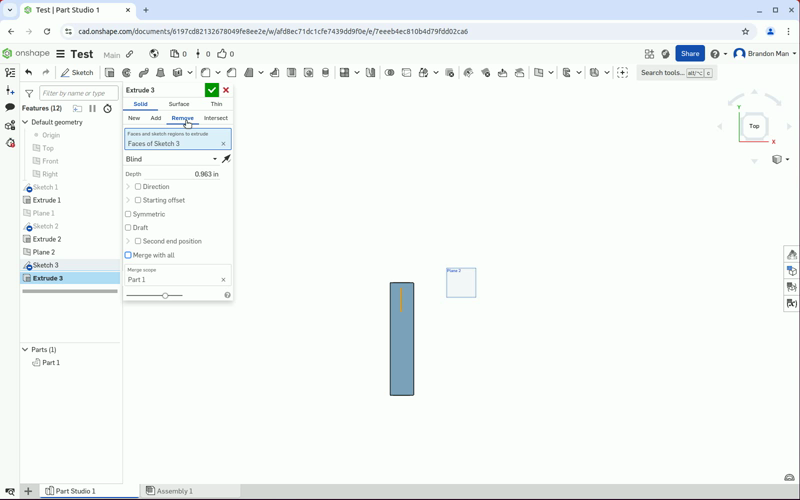
key(space)
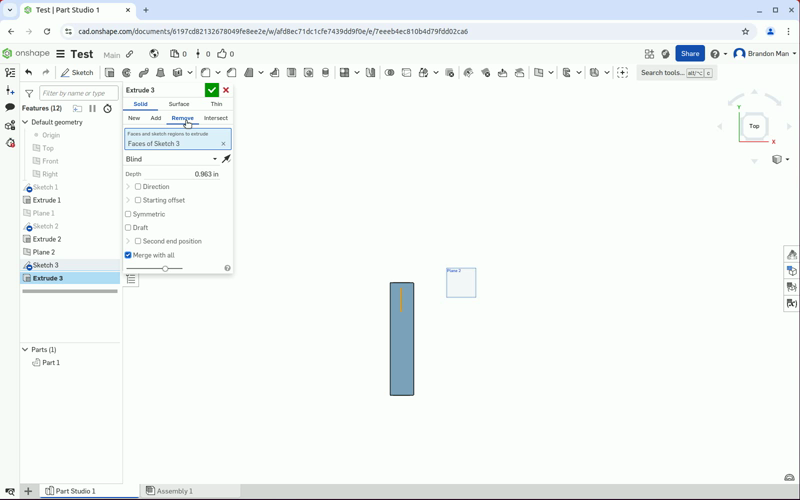
key(enter)
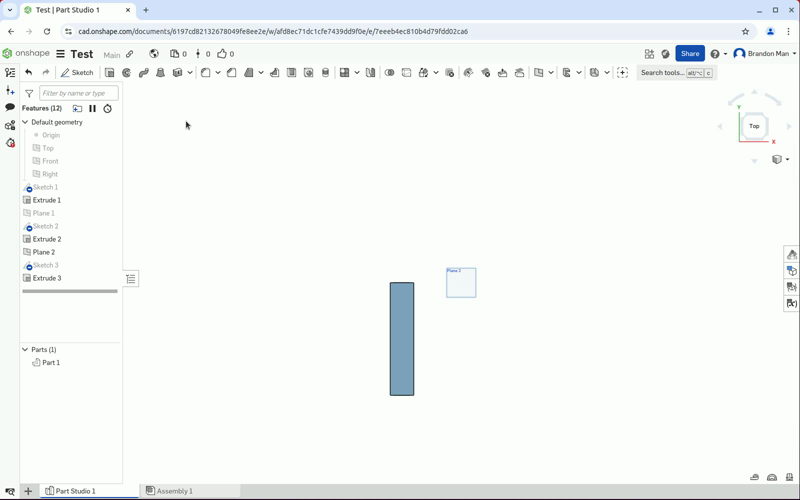
key(shift+h)
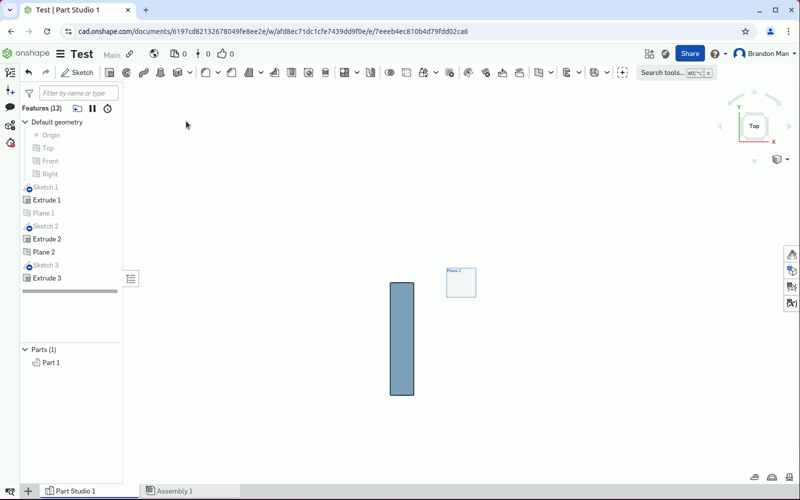
key(shift+h)
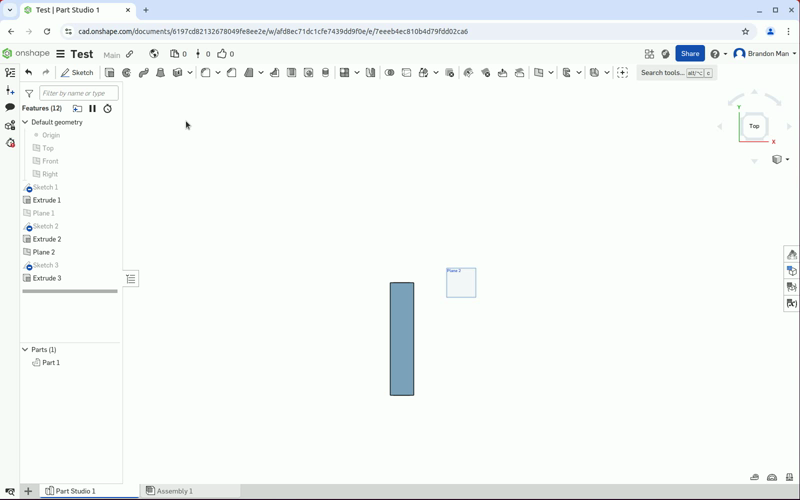
key(shift+7)
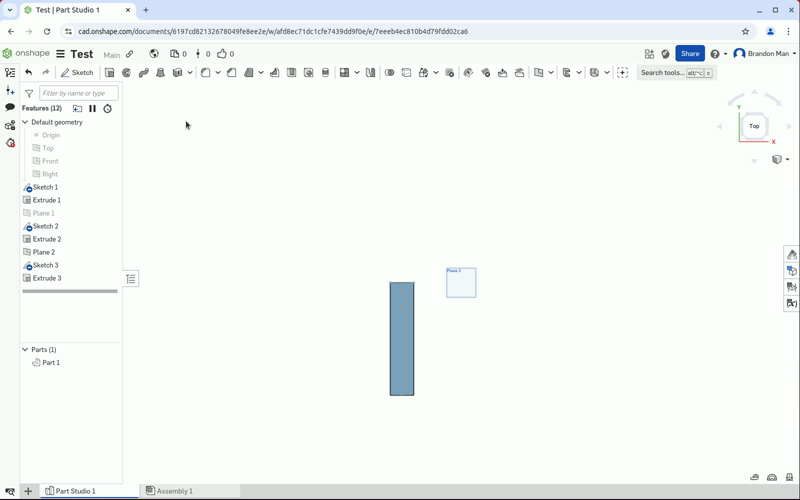
key(up, 3)
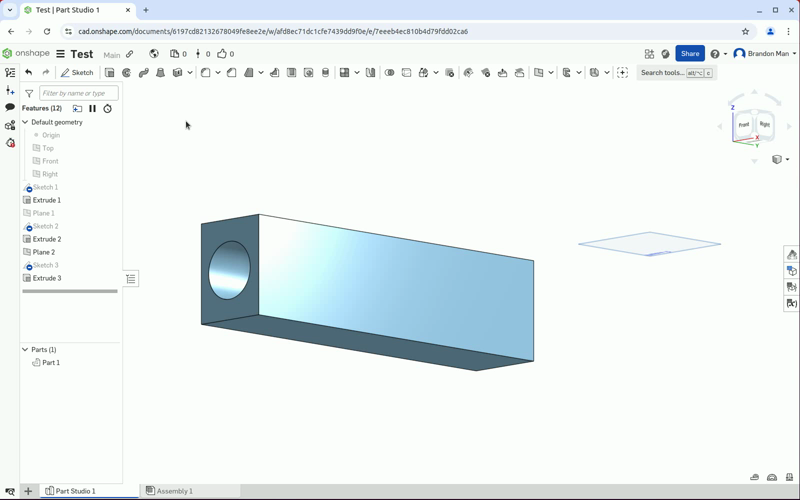
key(left, 3)
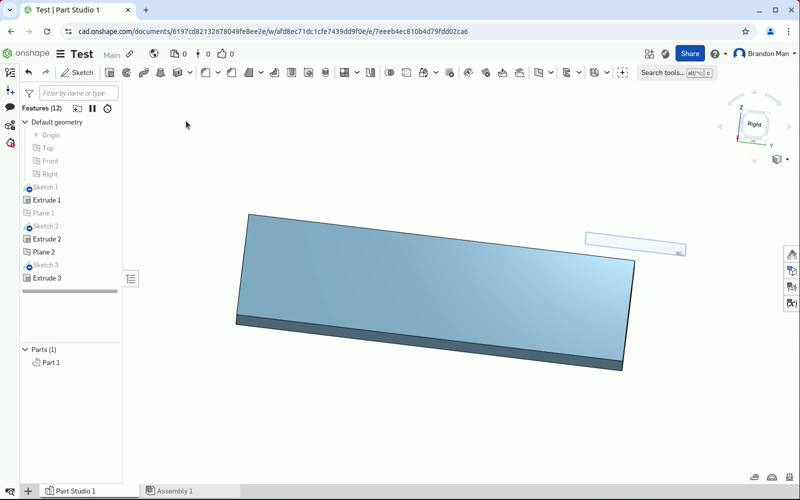
key(right, 3)
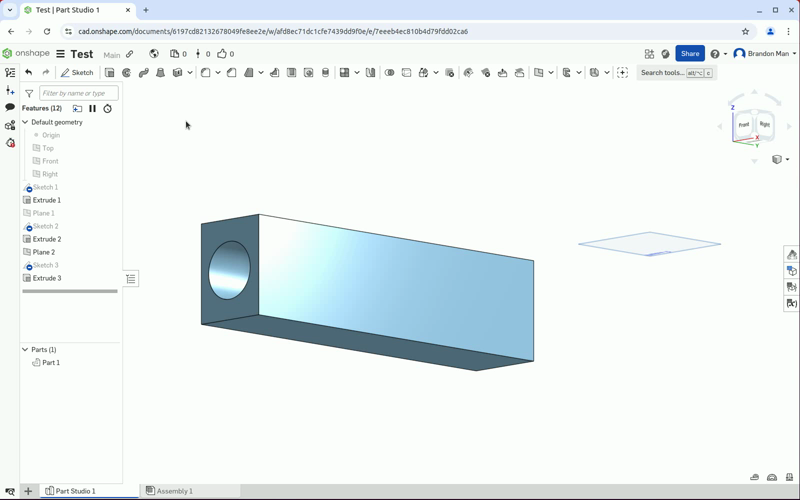
key(down, 3)
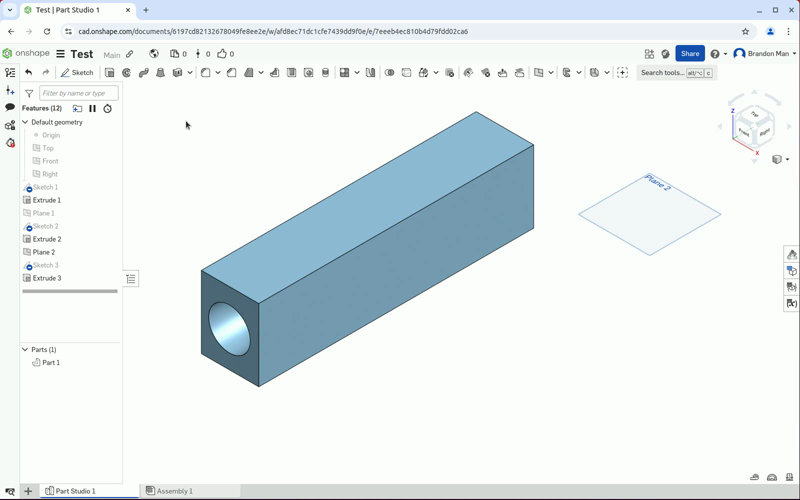
mouse_move(73, 189)
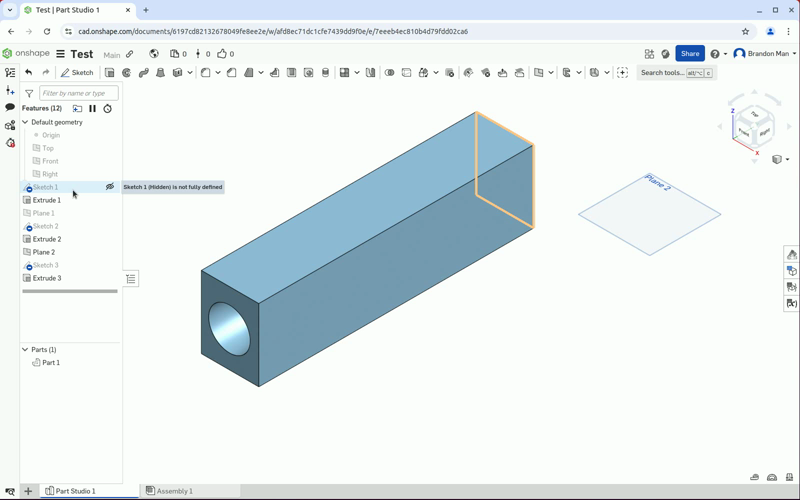
click(73, 189)